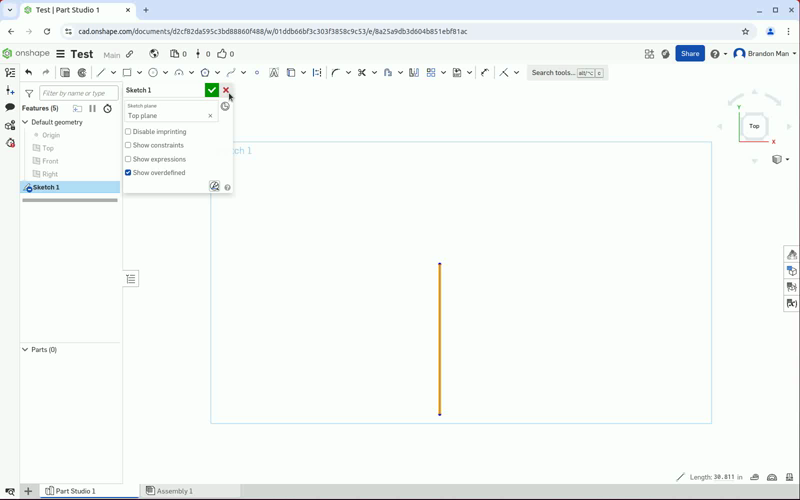
key(shift+h)
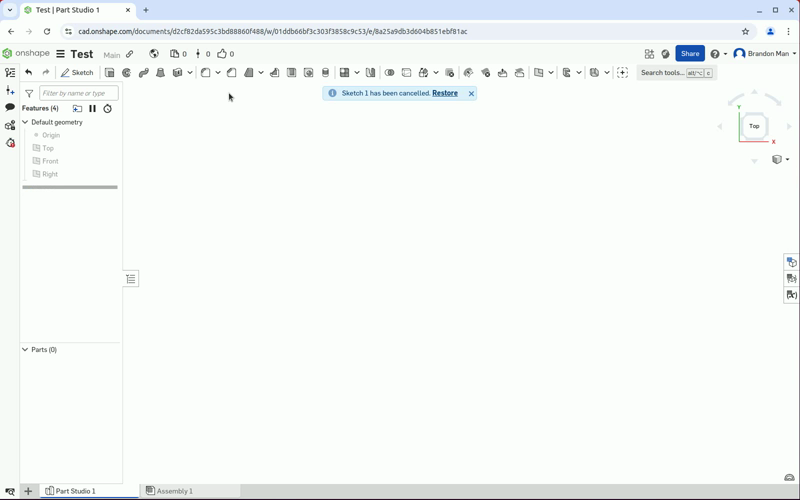
mouse_move(73, 352)
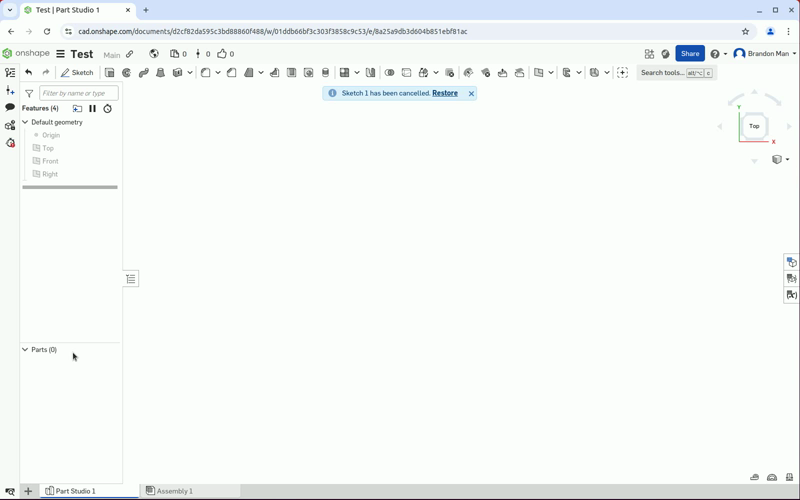
key(y)
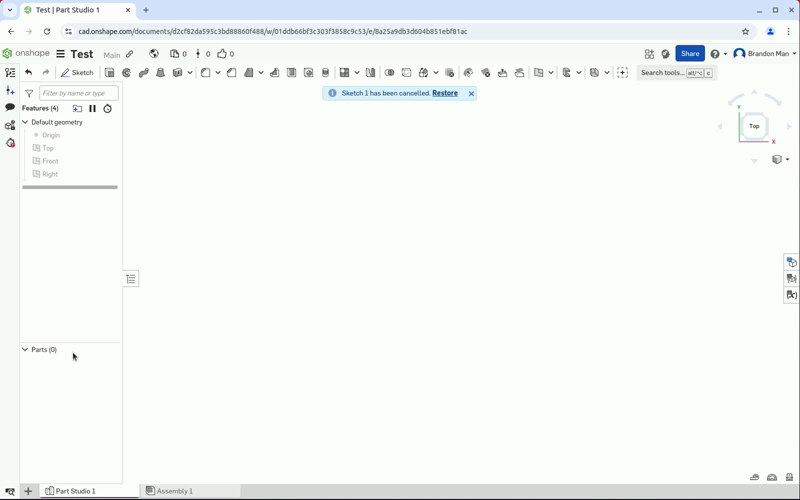
key(shift+p)
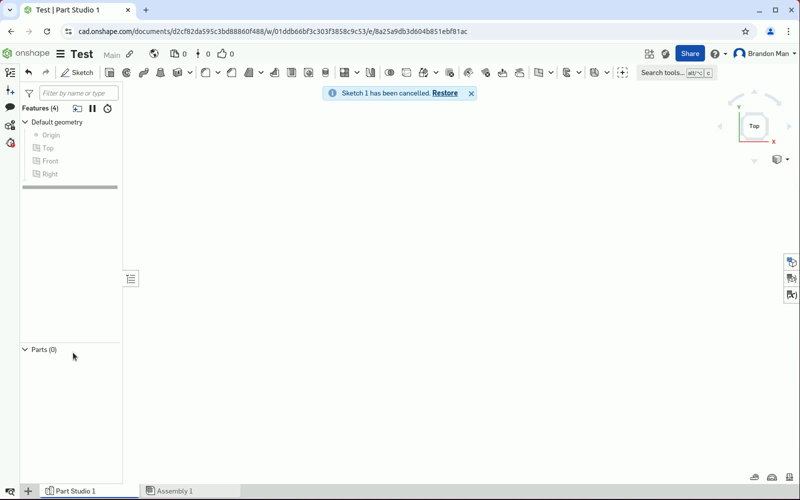
key(space)
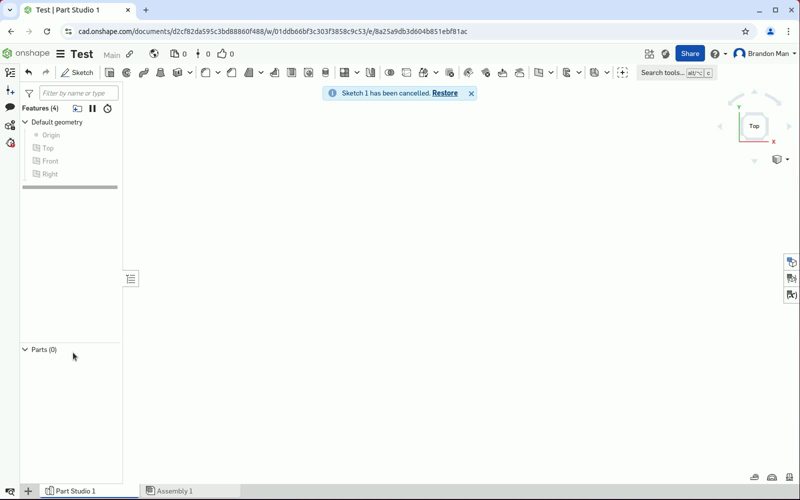
key_down(shift)
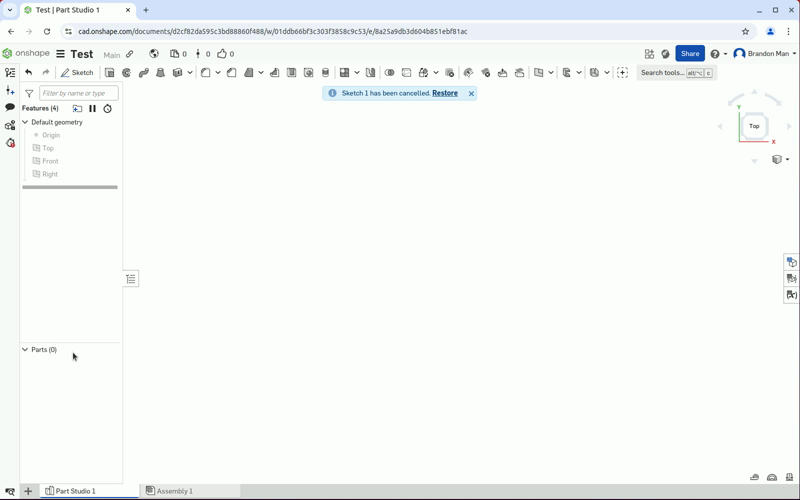
key(up)
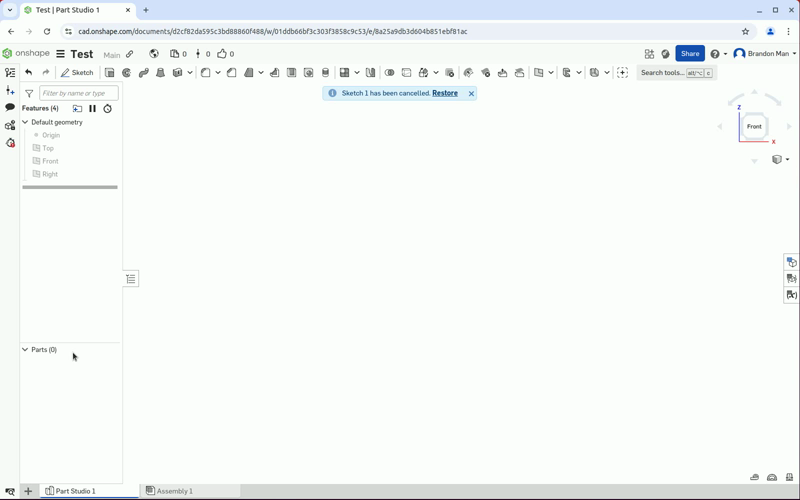
key_up(shift)
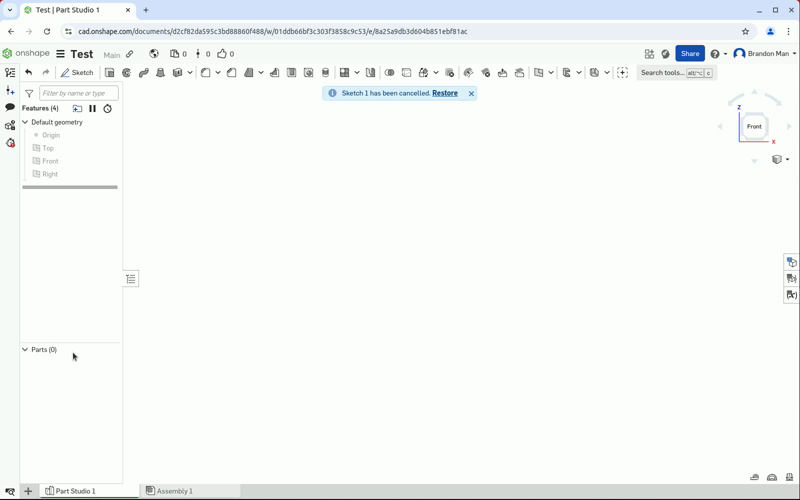
mouse_move(73, 352)
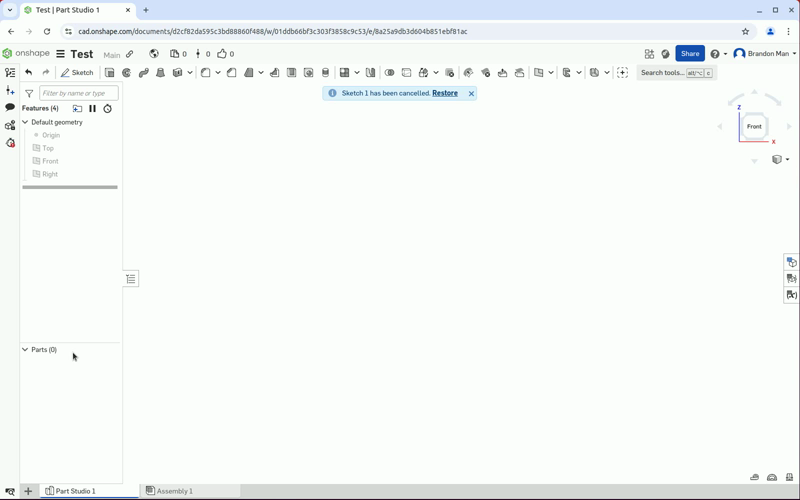
key(shift+y)
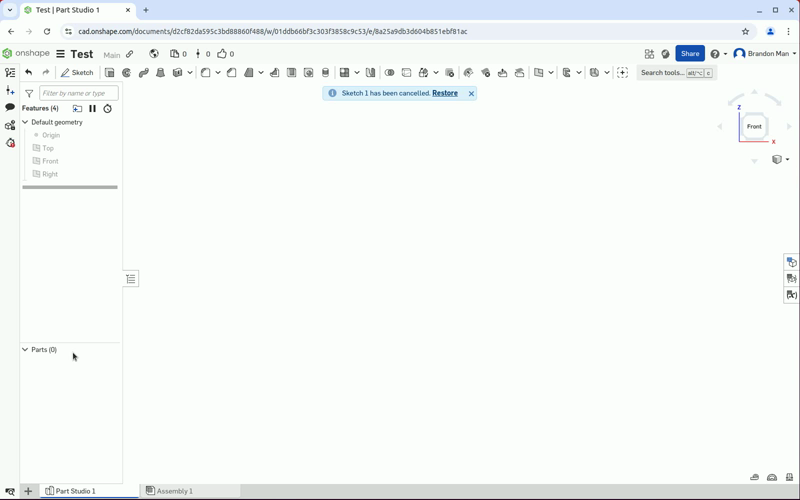
key(shift+s)
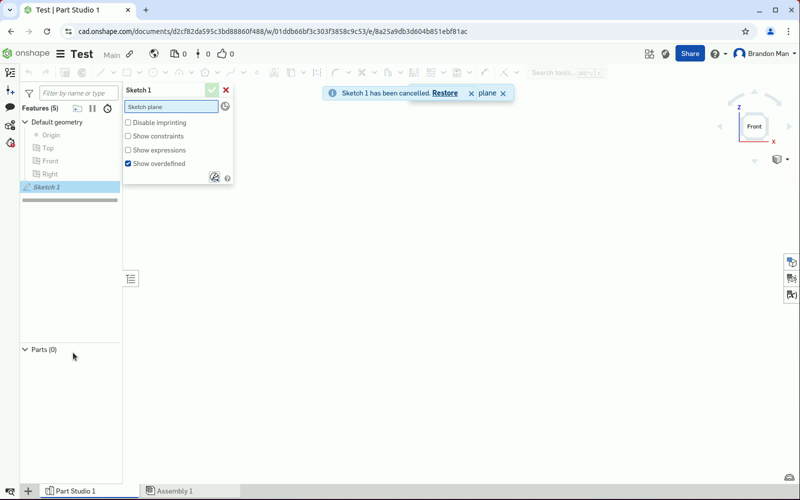
mouse_move(73, 163)
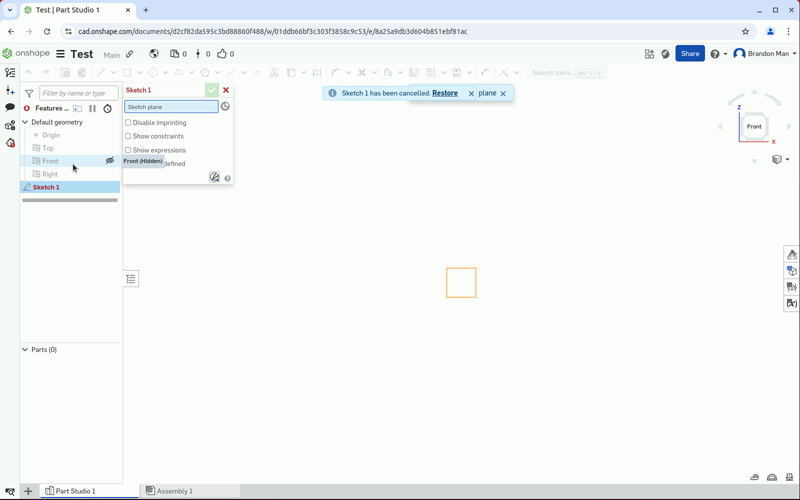
click(73, 163)
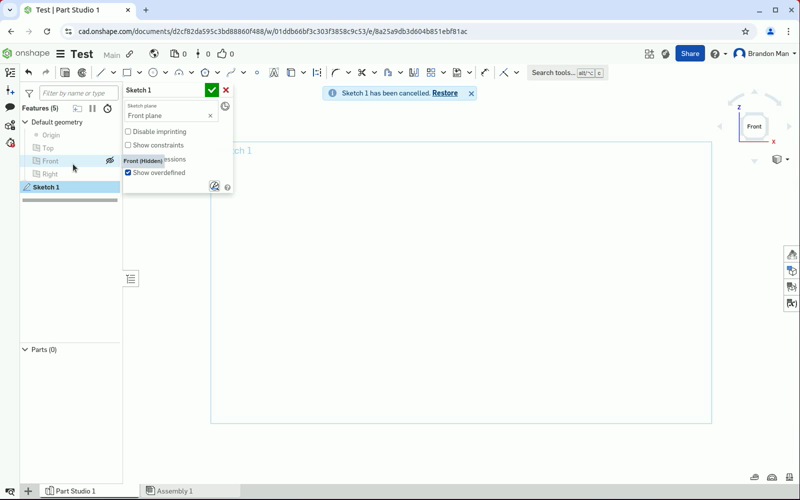
mouse_move(73, 352)
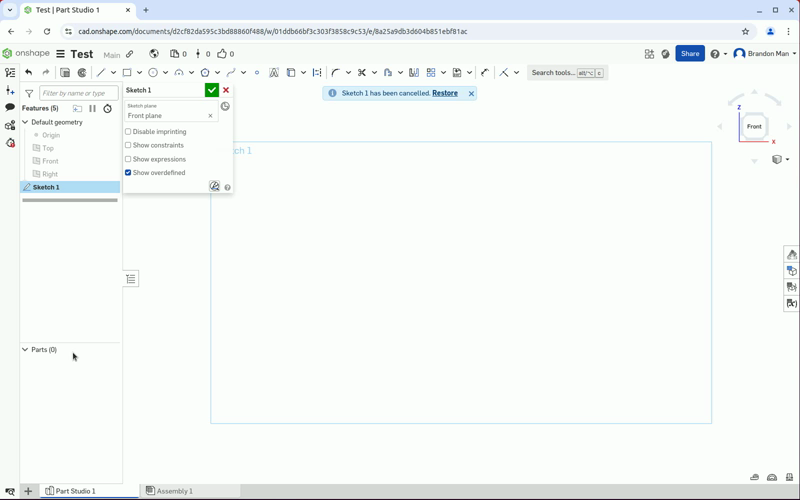
key(y)
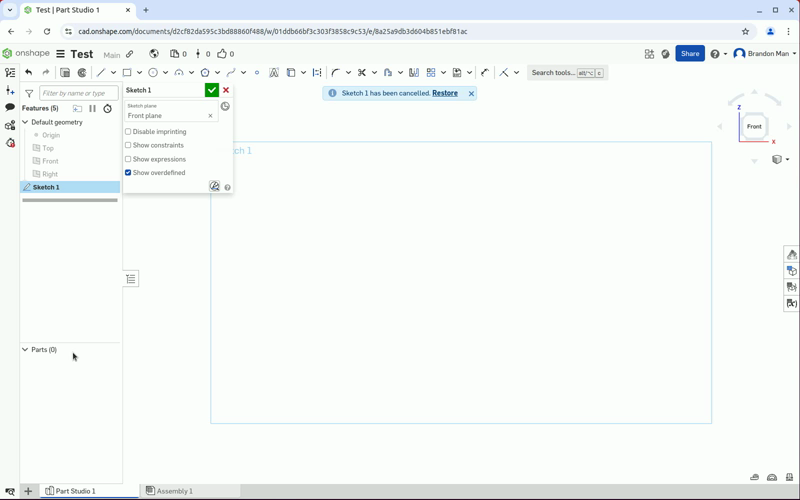
key(l)
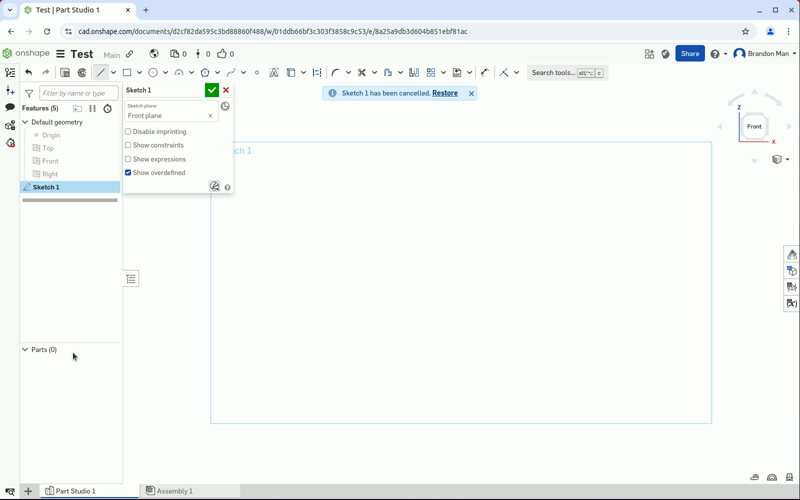
key_down(shift)
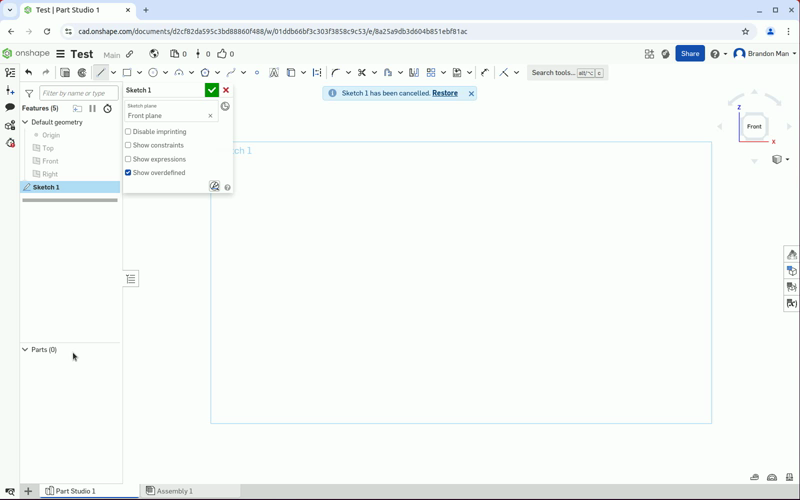
mouse_move(370, 282)
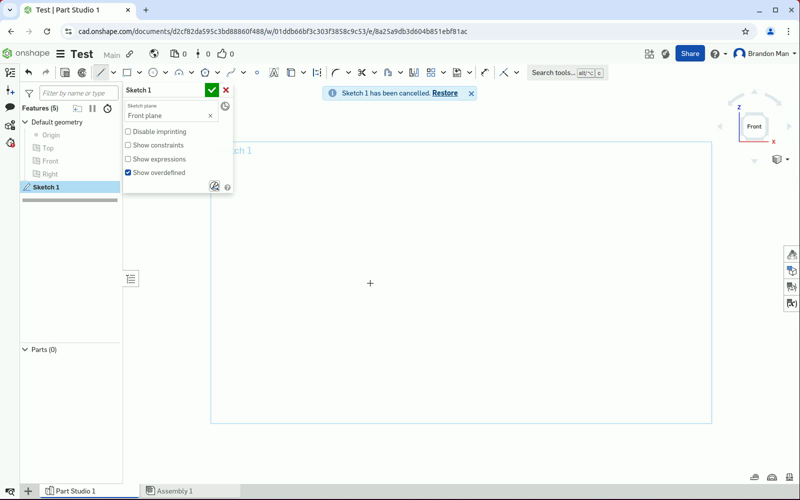
click(370, 282)
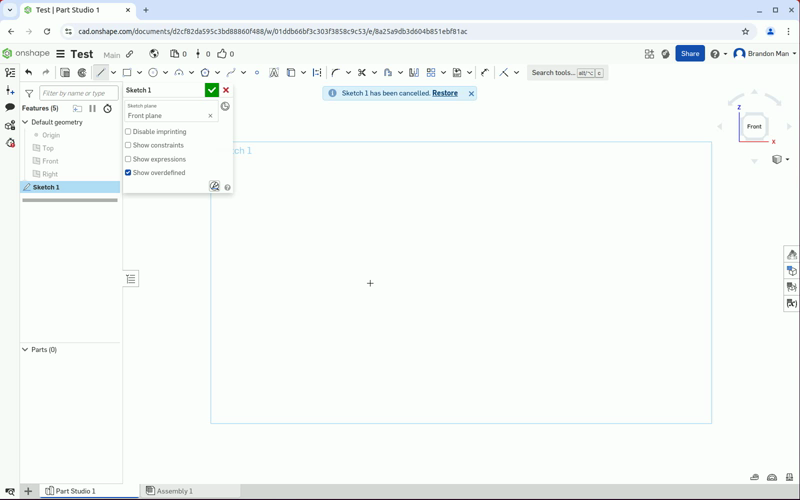
key_up(shift)
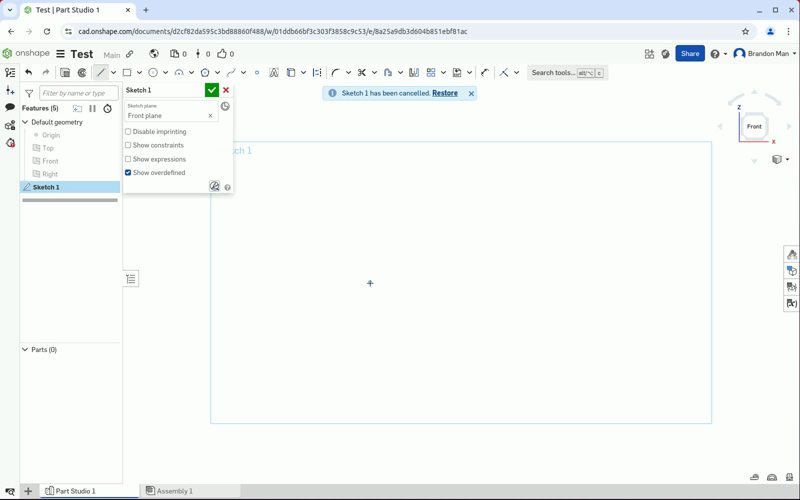
key_down(shift)
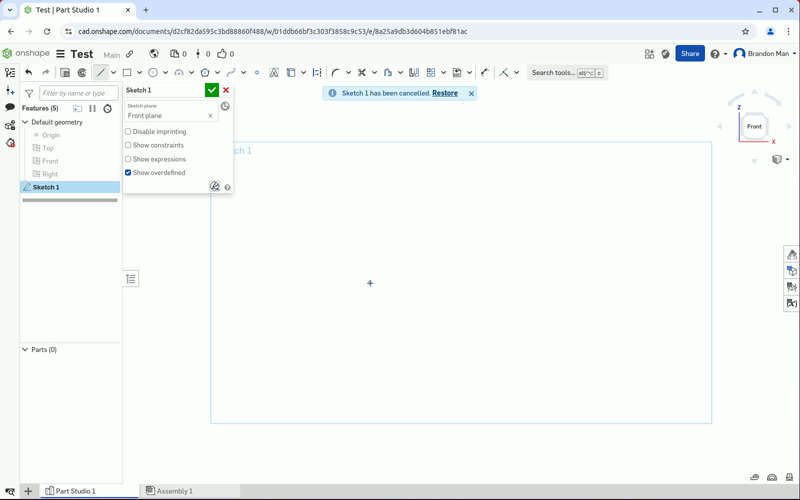
mouse_move(400, 282)
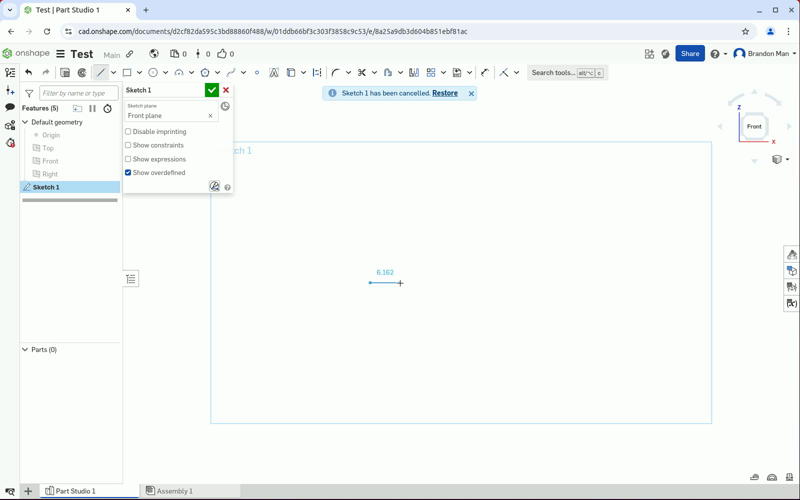
mouse_move(392, 282)
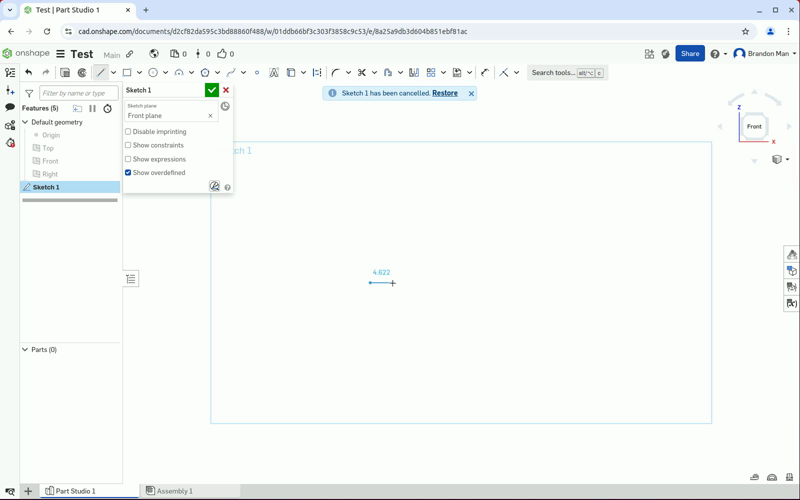
click(392, 282)
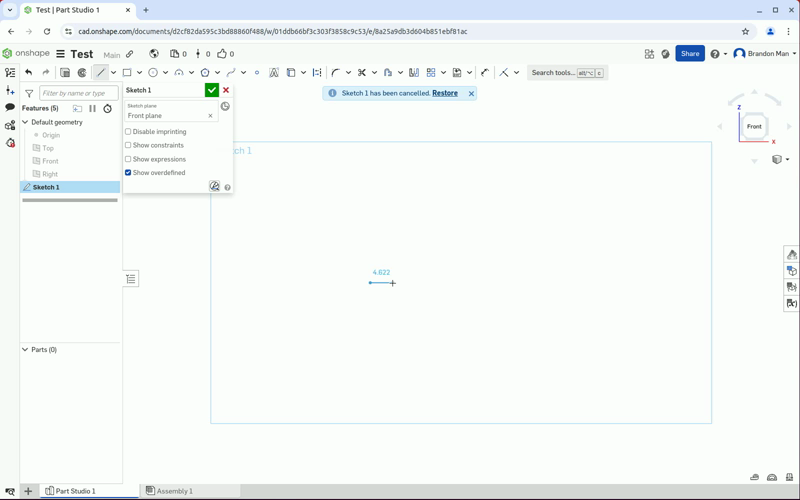
key_up(shift)
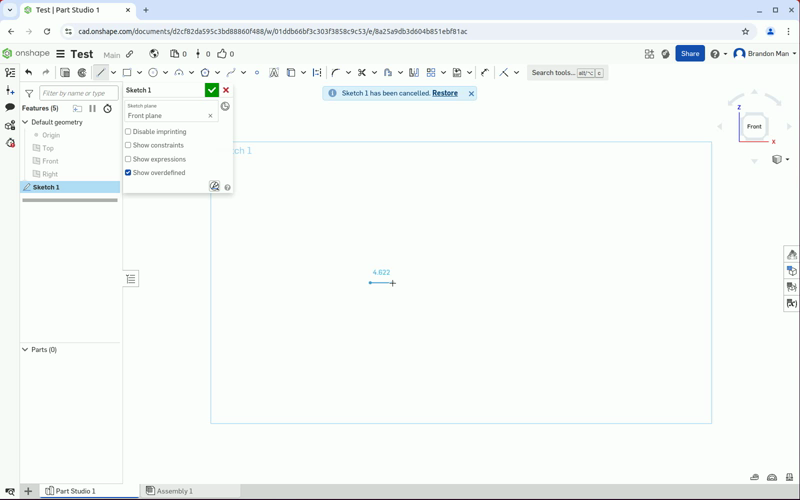
key_down(shift)
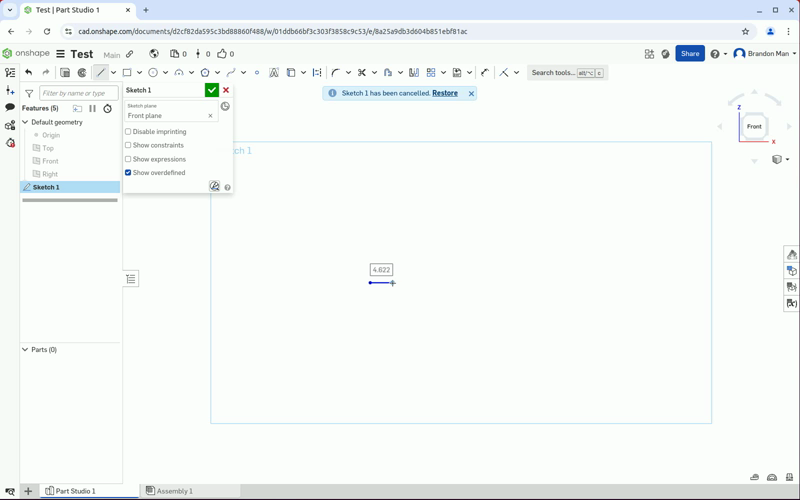
mouse_move(422, 282)
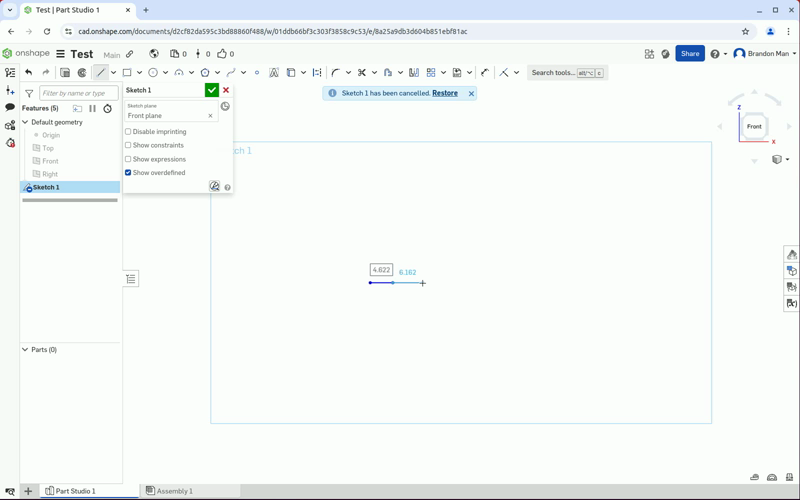
mouse_move(392, 241)
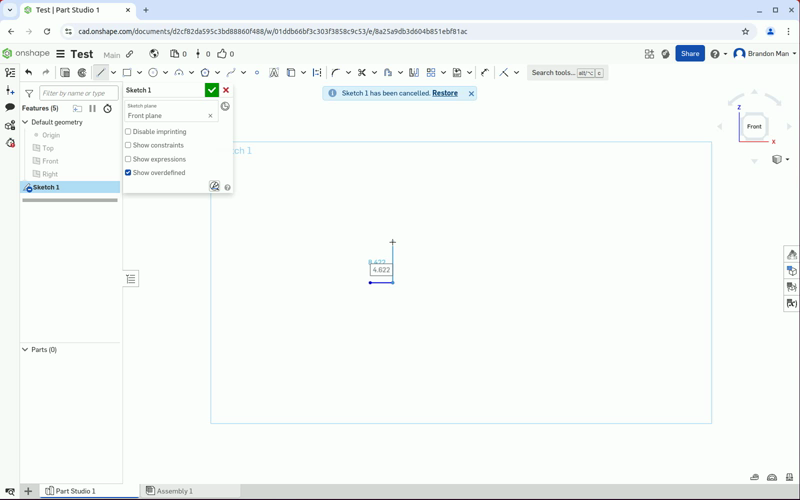
click(392, 241)
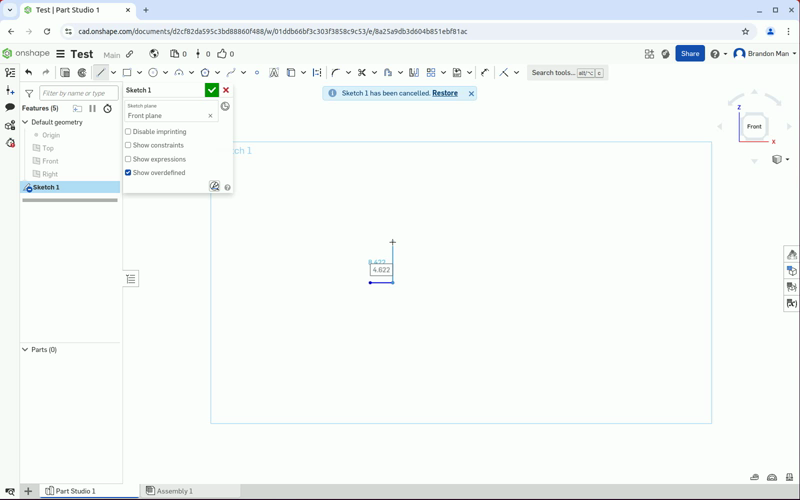
key_up(shift)
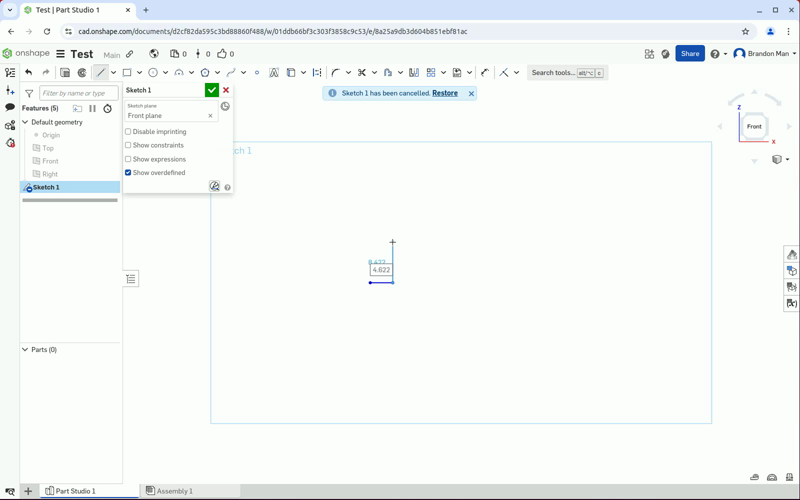
key_down(shift)
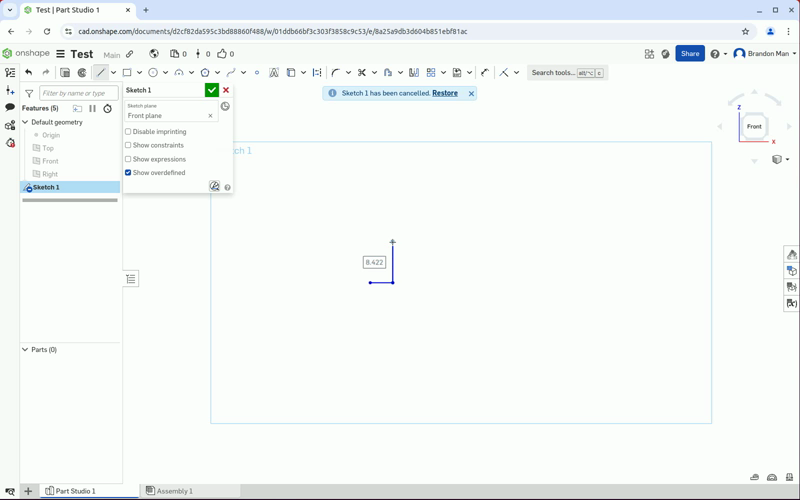
mouse_move(524, 241)
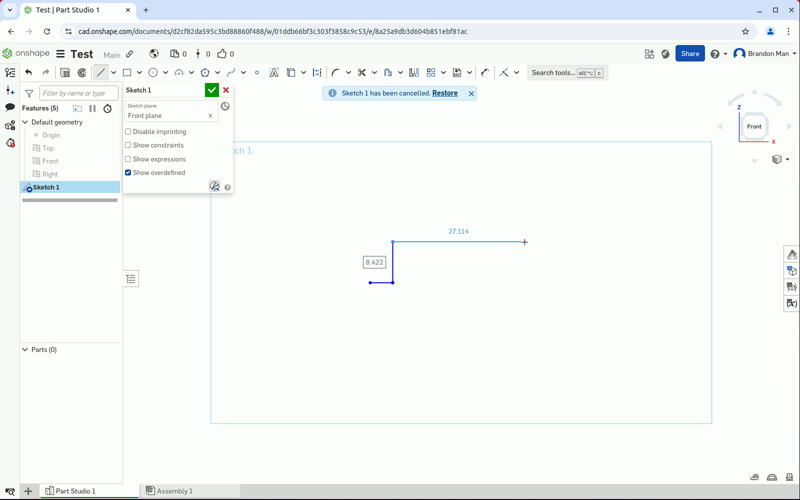
click(524, 241)
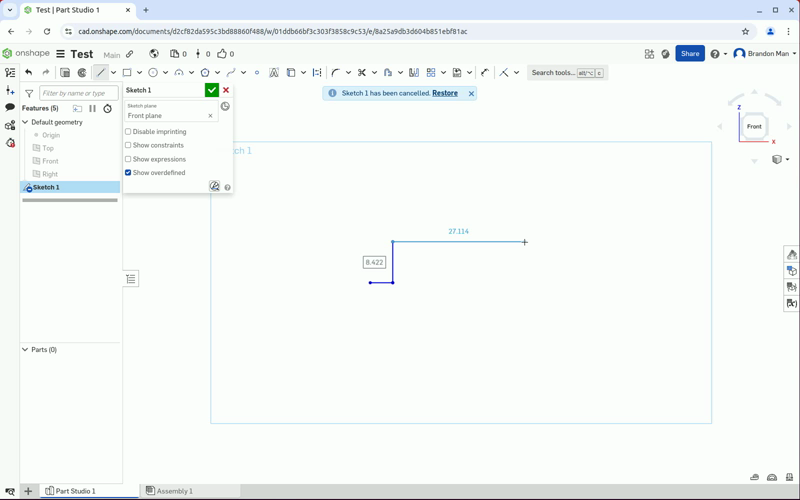
key_up(shift)
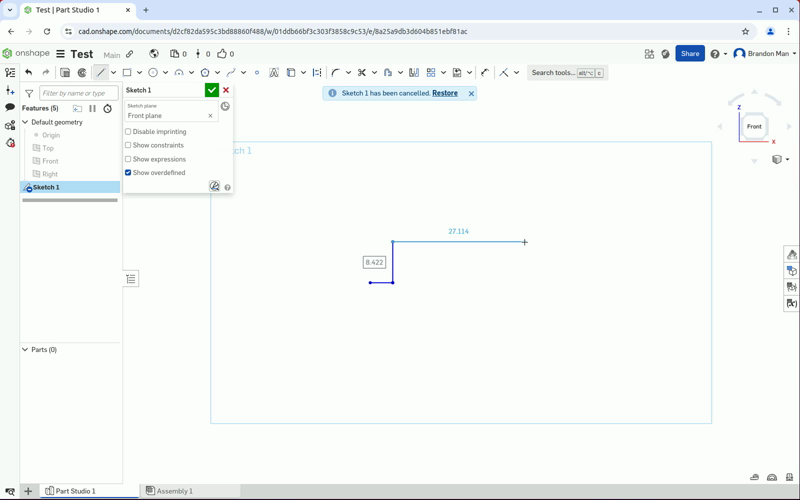
key_down(shift)
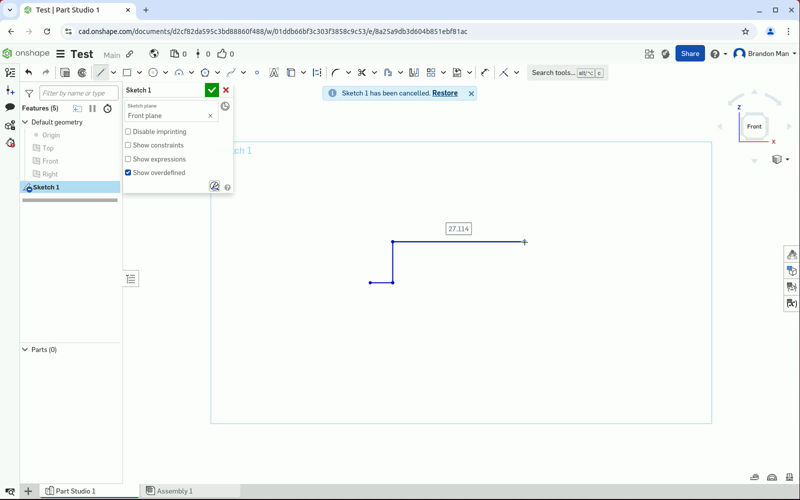
mouse_move(554, 241)
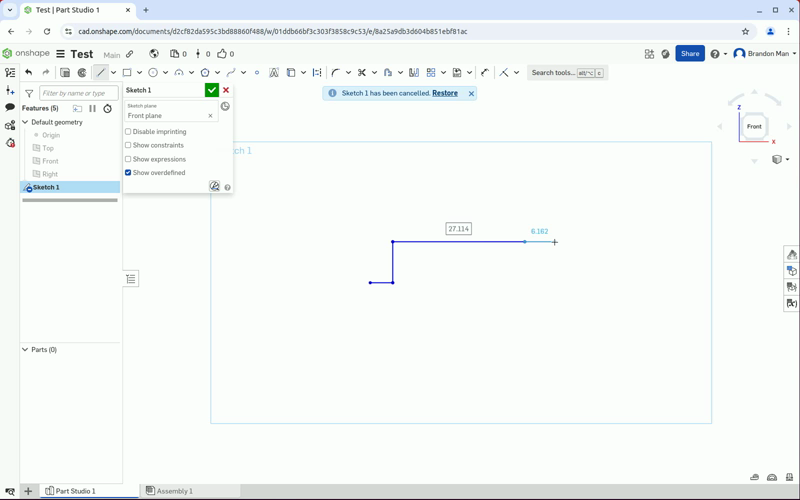
mouse_move(524, 282)
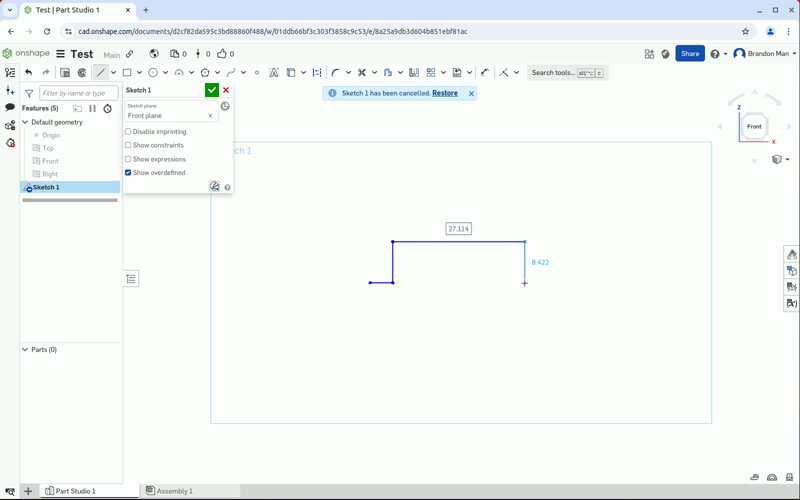
click(524, 282)
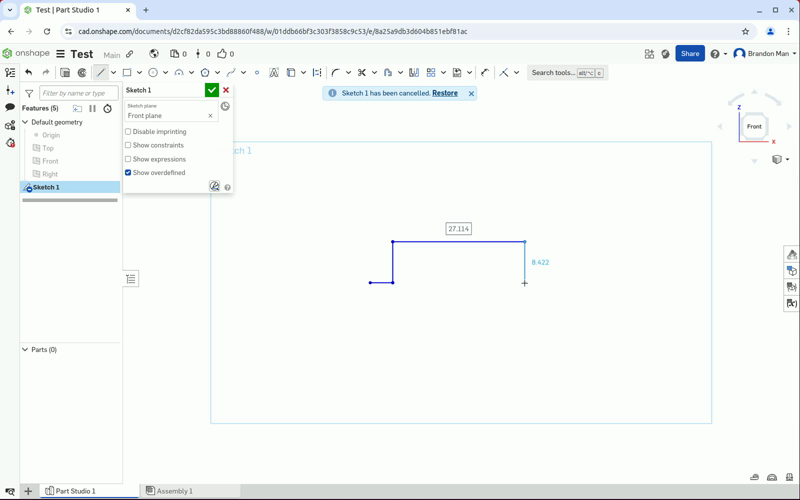
key_up(shift)
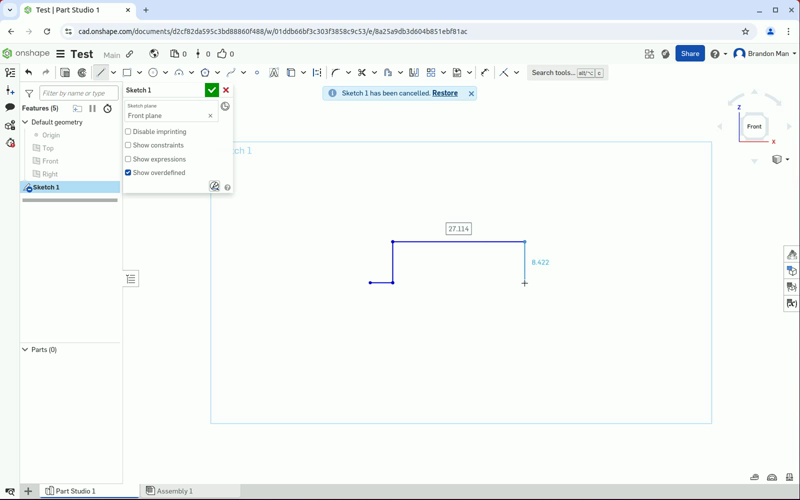
key_down(shift)
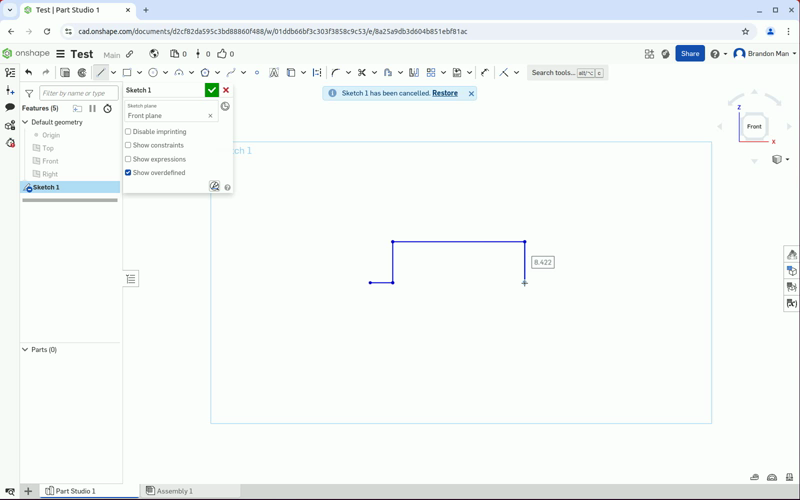
mouse_move(554, 282)
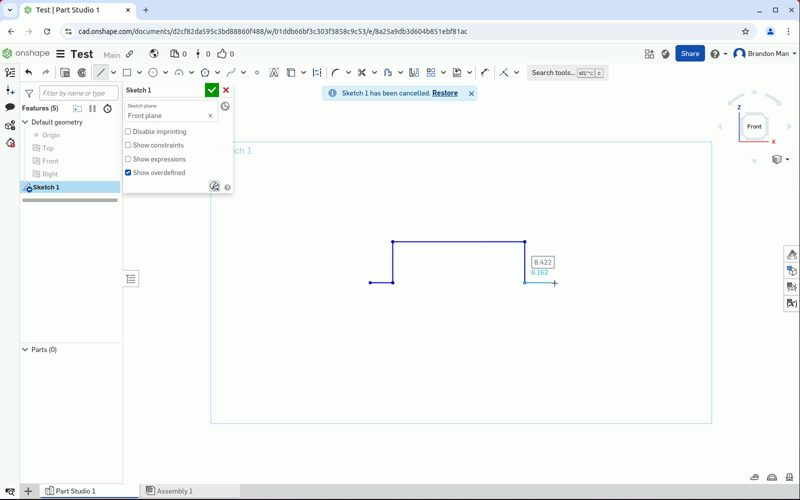
mouse_move(549, 282)
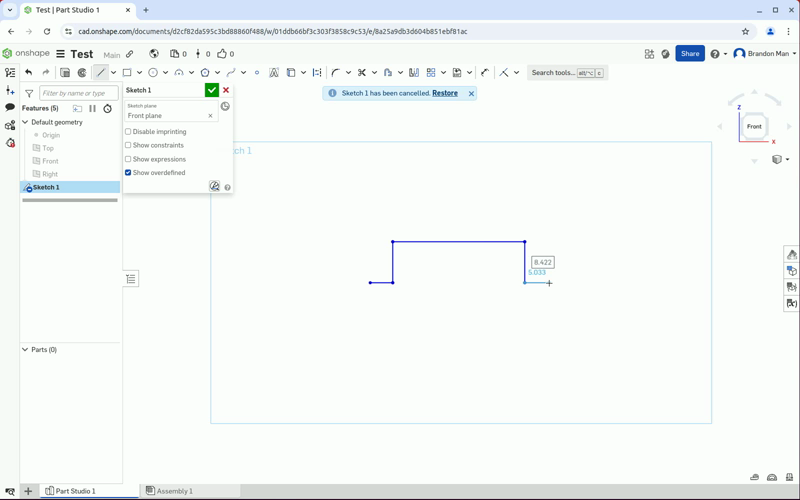
click(549, 282)
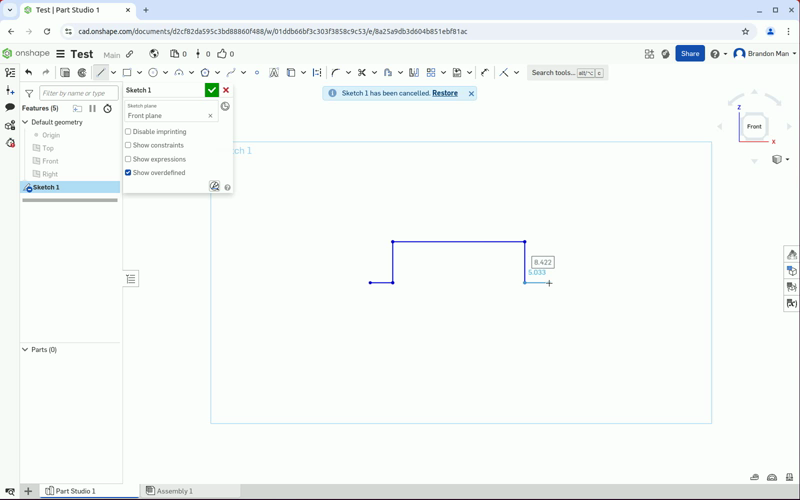
key_up(shift)
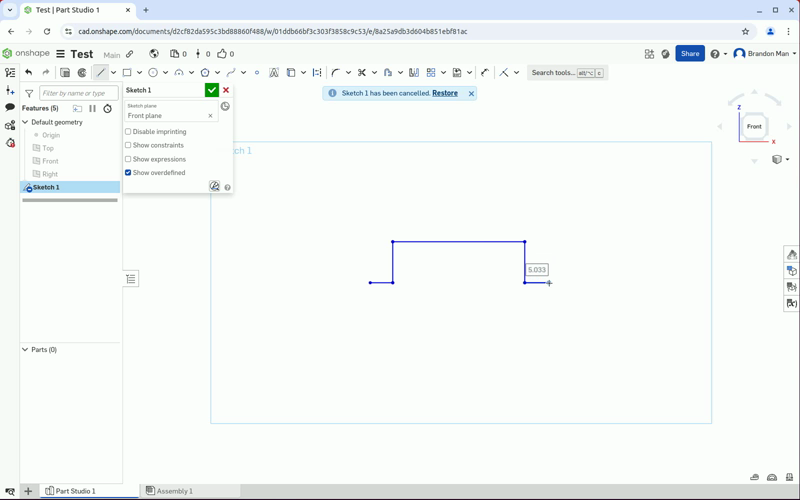
key_down(shift)
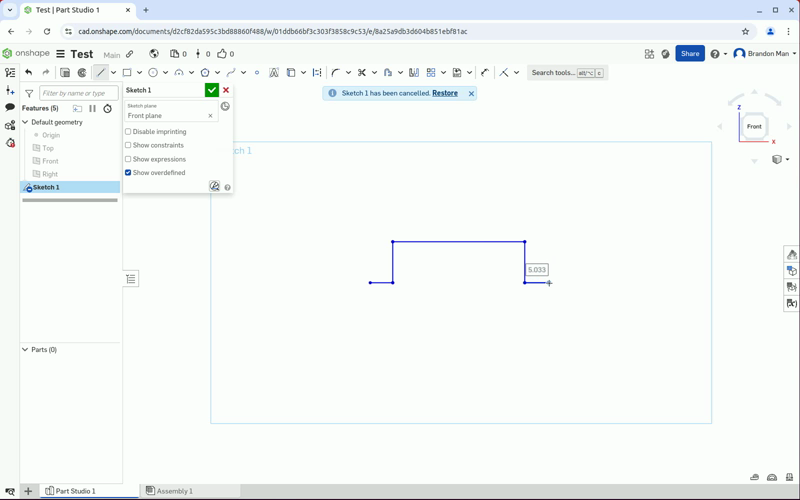
mouse_move(549, 220)
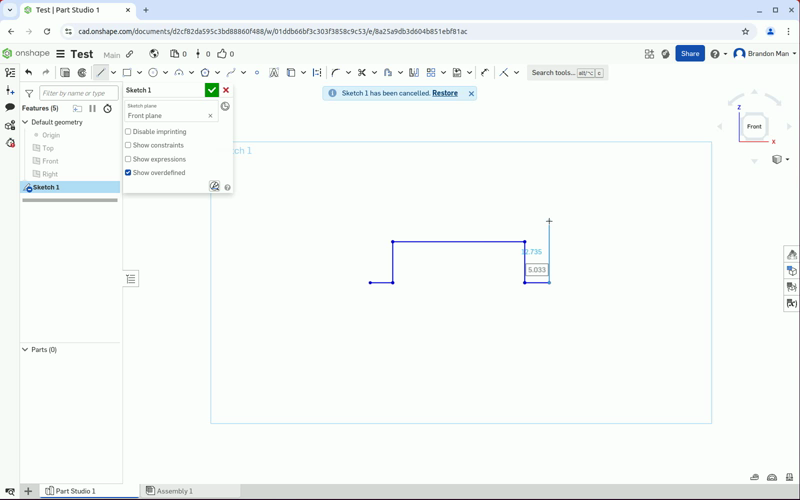
click(549, 220)
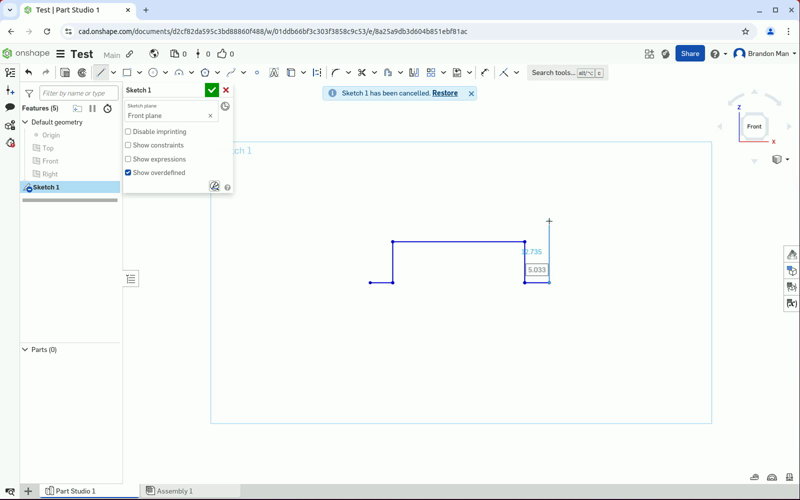
key_up(shift)
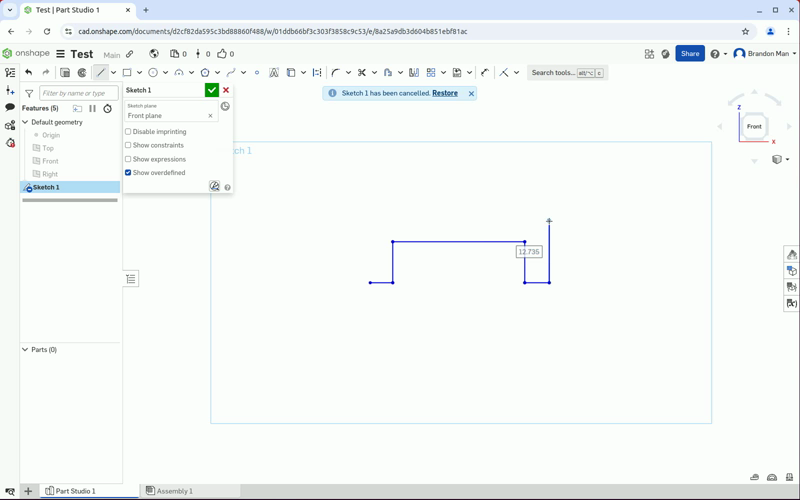
key_down(shift)
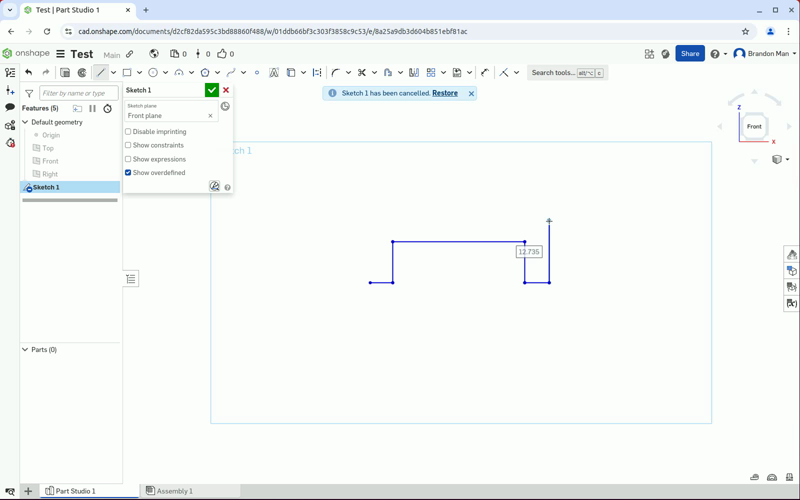
mouse_move(475, 220)
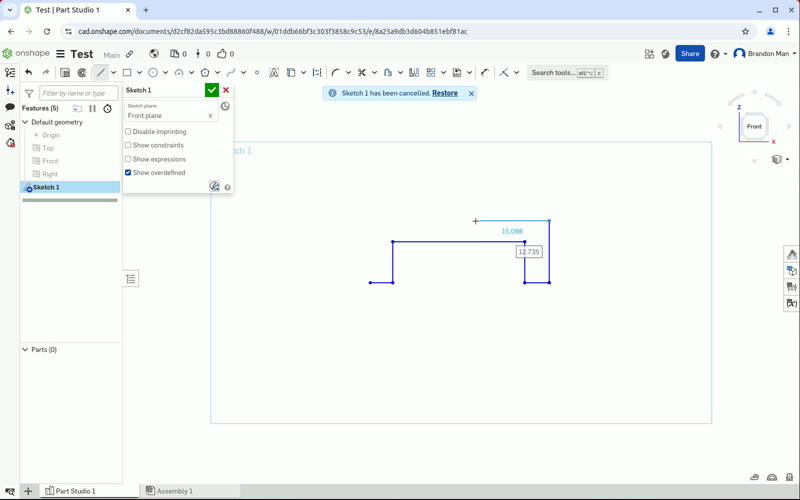
click(475, 220)
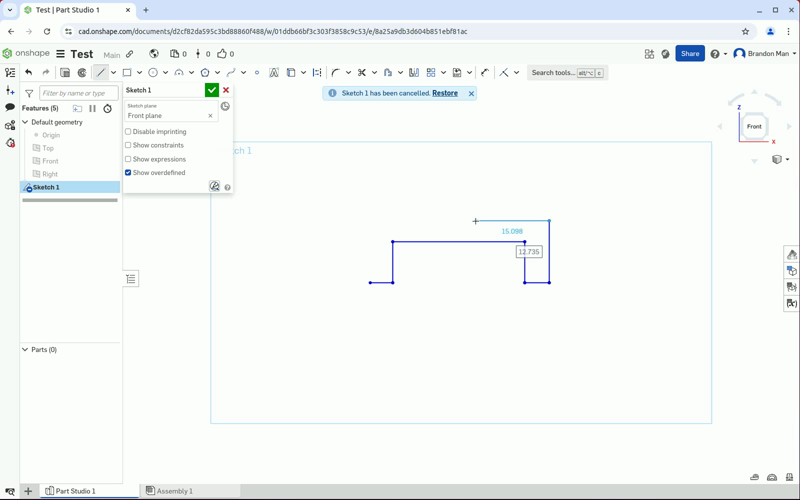
key_up(shift)
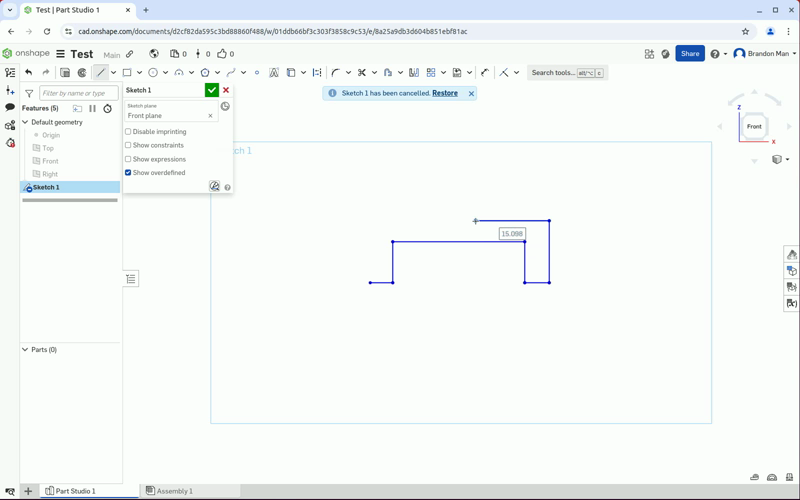
key_down(shift)
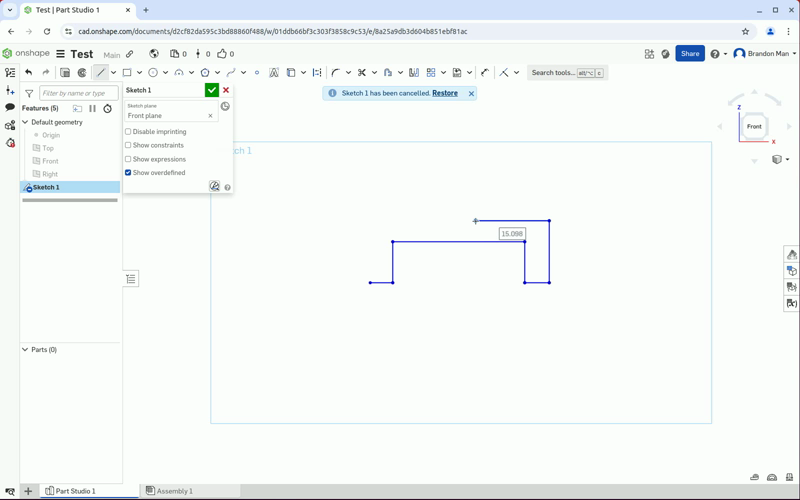
mouse_move(505, 220)
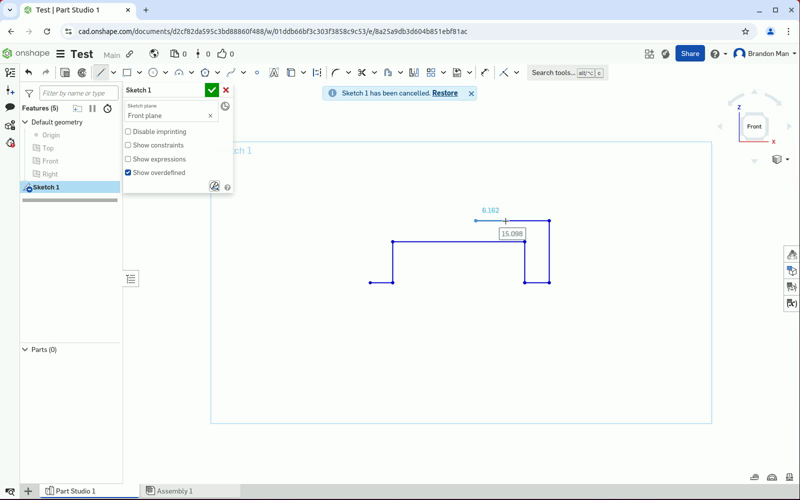
mouse_move(445, 220)
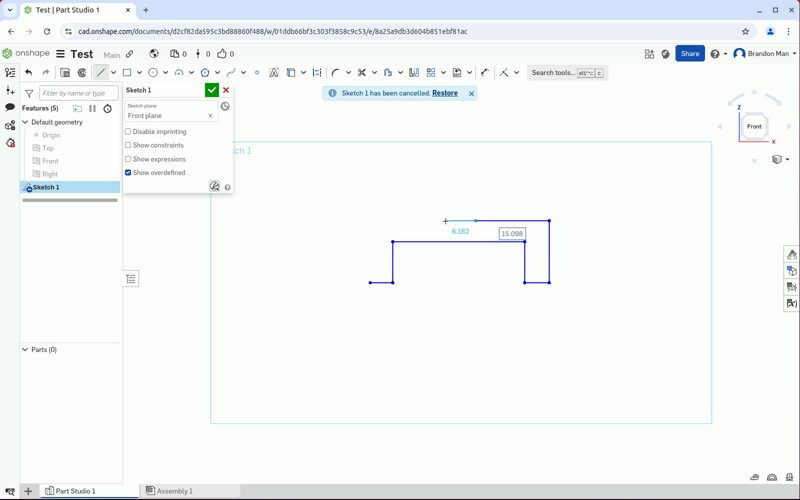
click(445, 220)
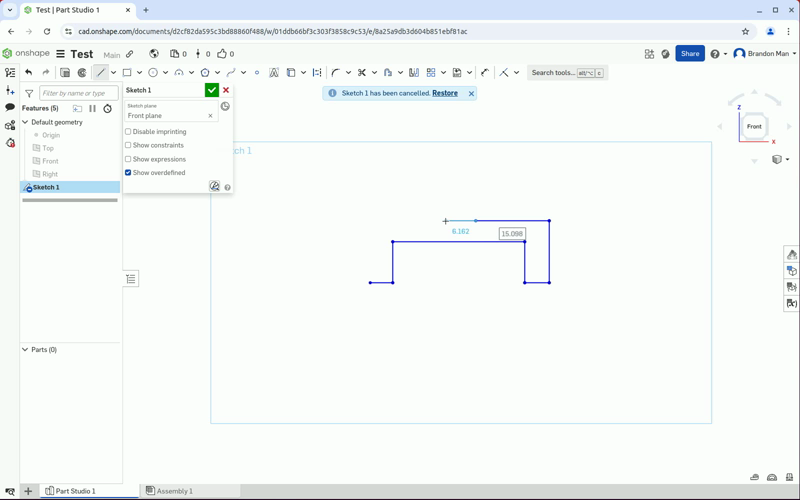
key_up(shift)
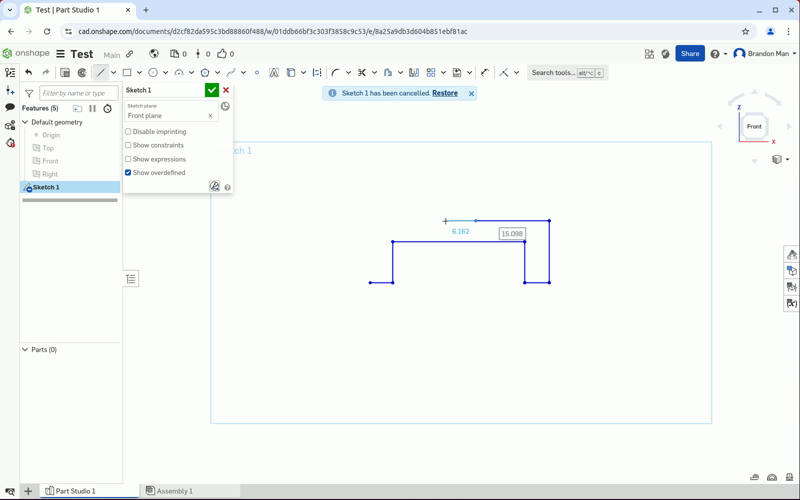
key_down(shift)
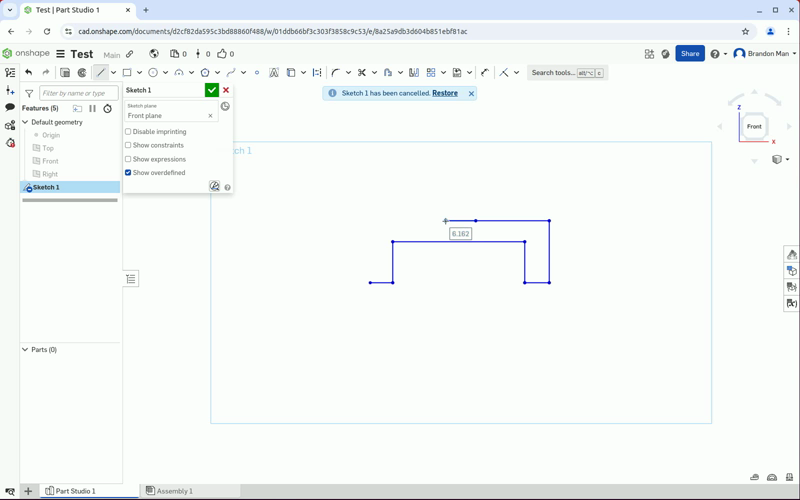
mouse_move(370, 220)
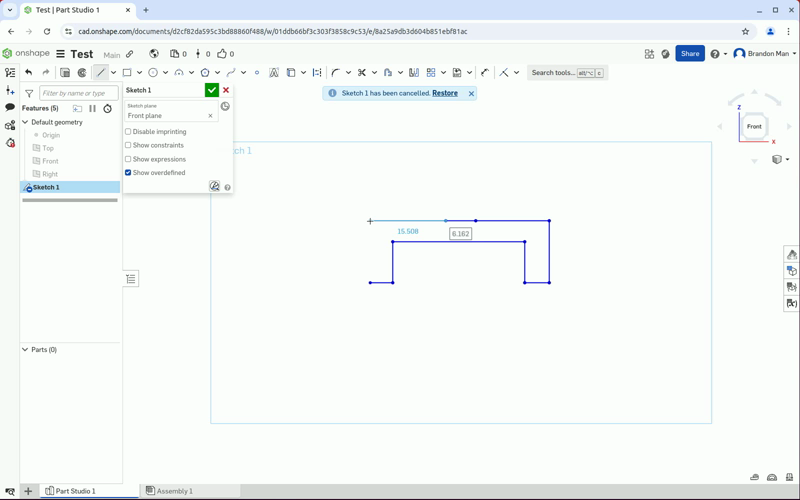
click(370, 220)
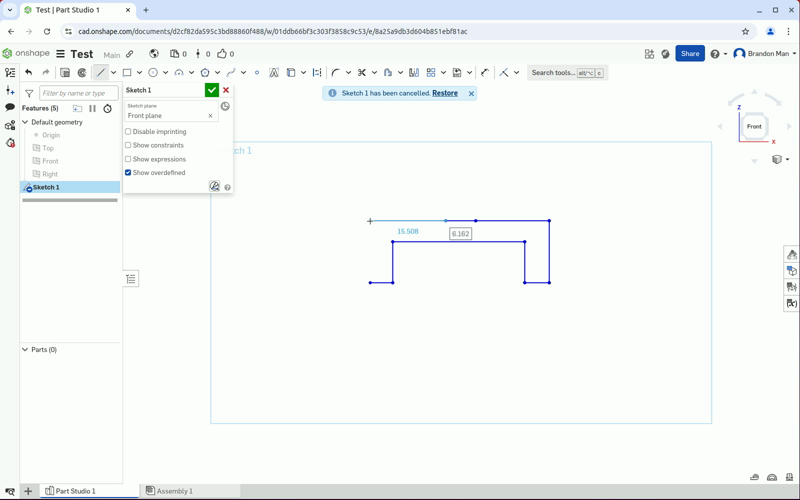
key_up(shift)
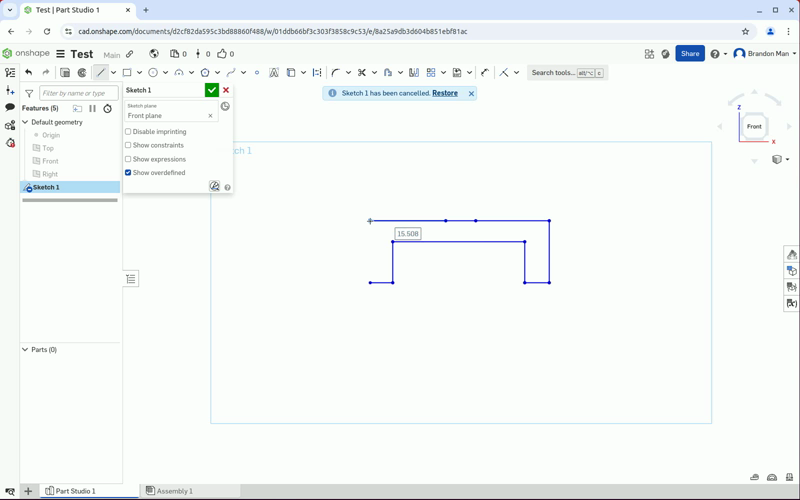
key_down(shift)
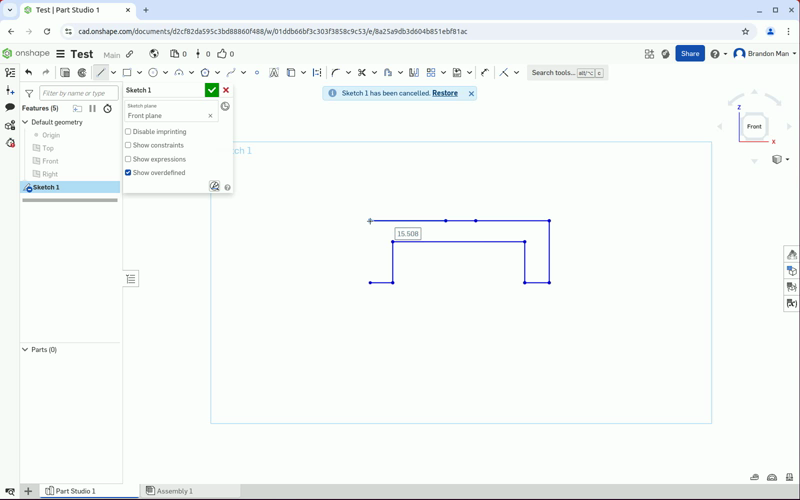
mouse_move(370, 282)
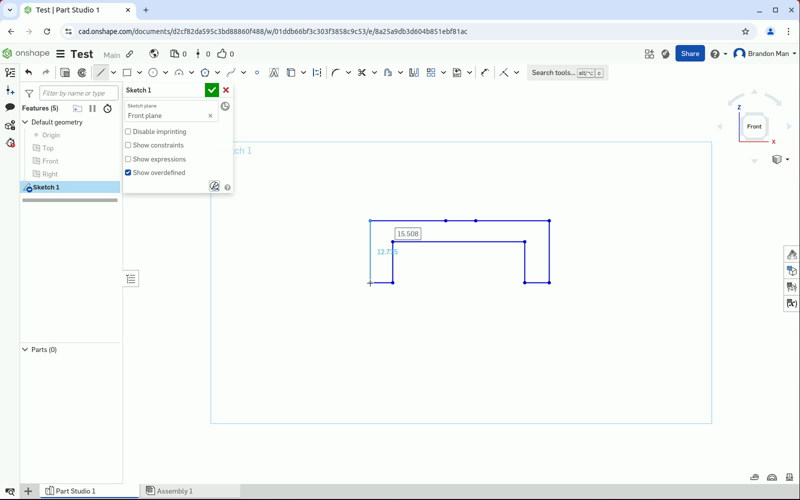
key_up(shift)
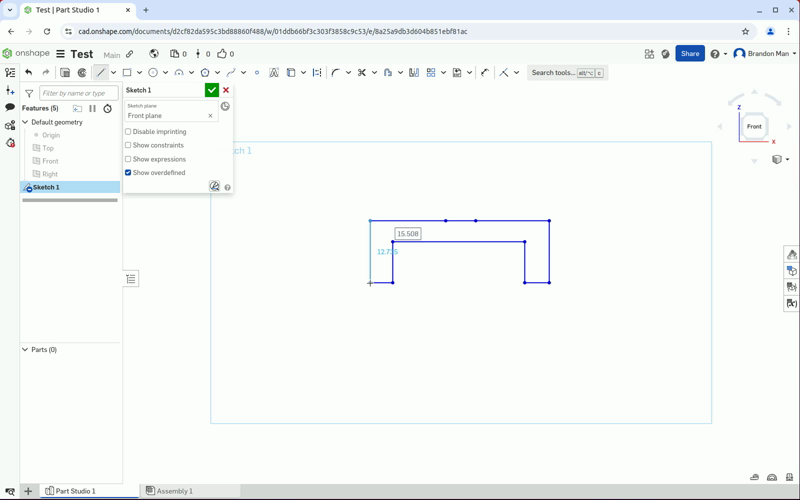
click(370, 282)
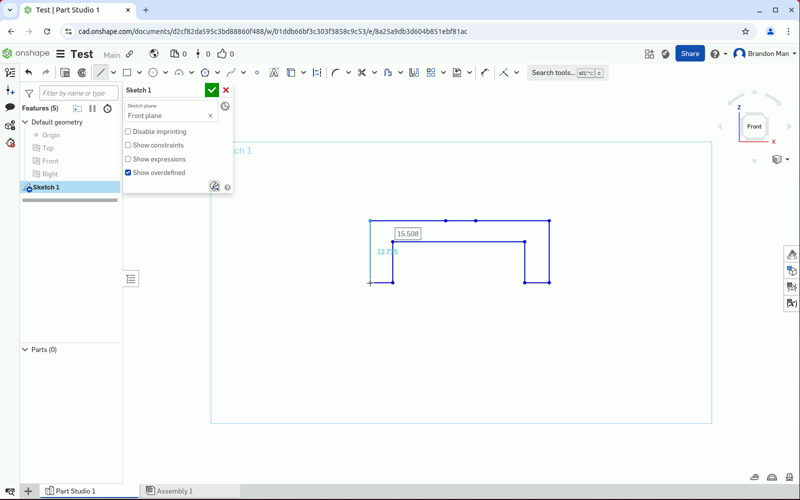
key(esc)
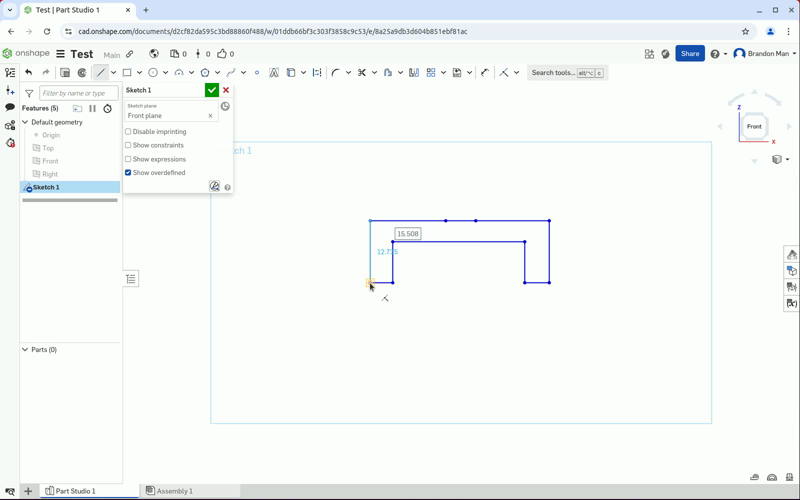
mouse_move(473, 225)
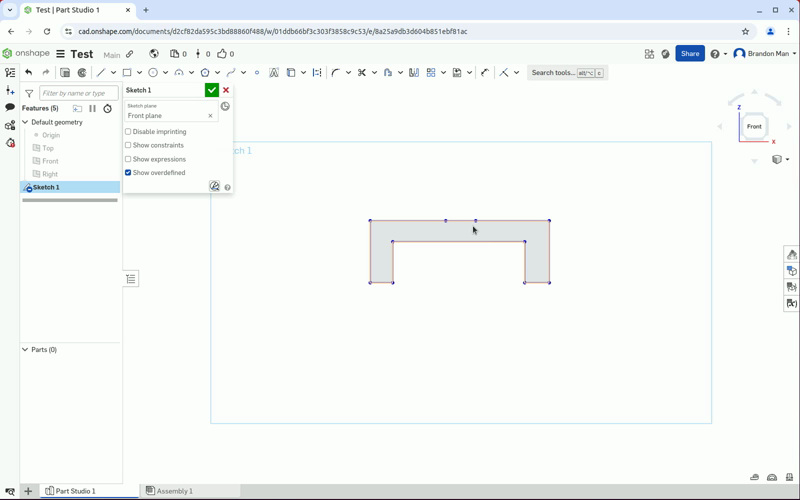
click(473, 225)
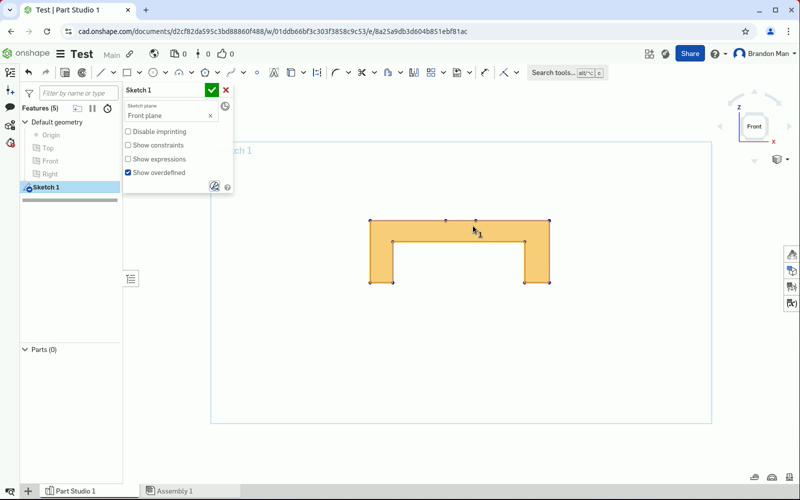
mouse_move(73, 352)
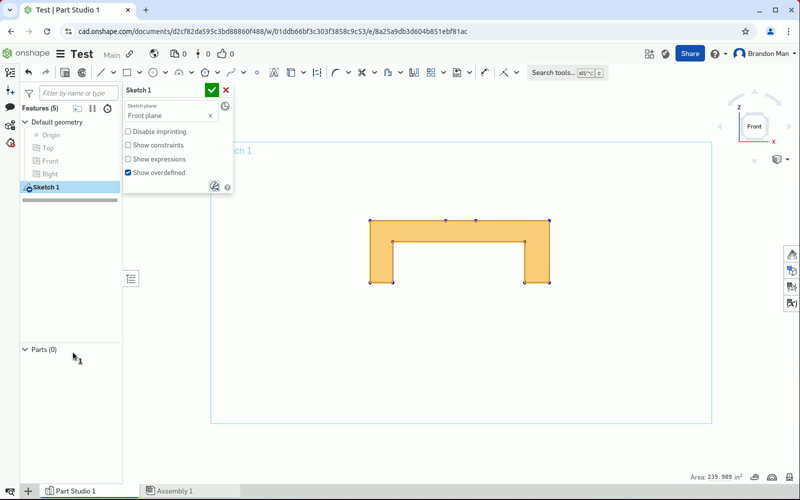
key(shift+y)
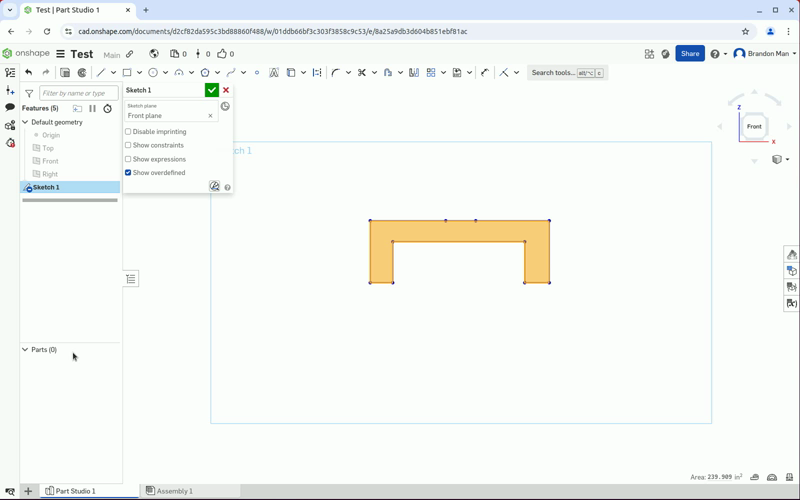
key(shift+e)
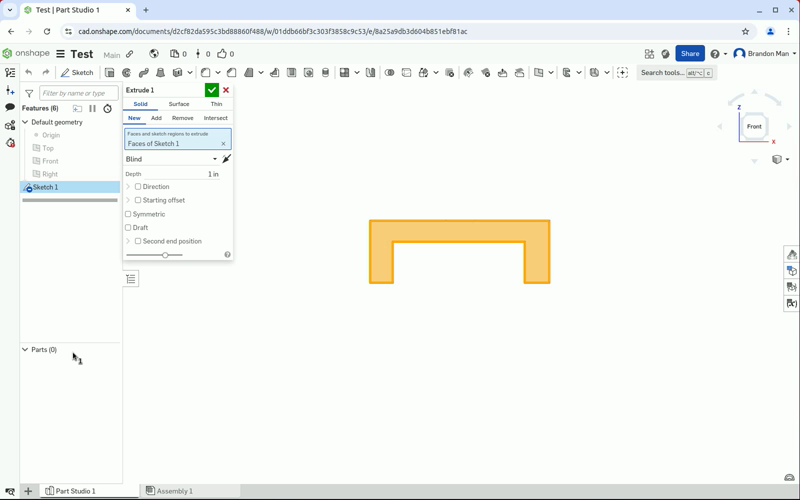
mouse_move(143, 106)
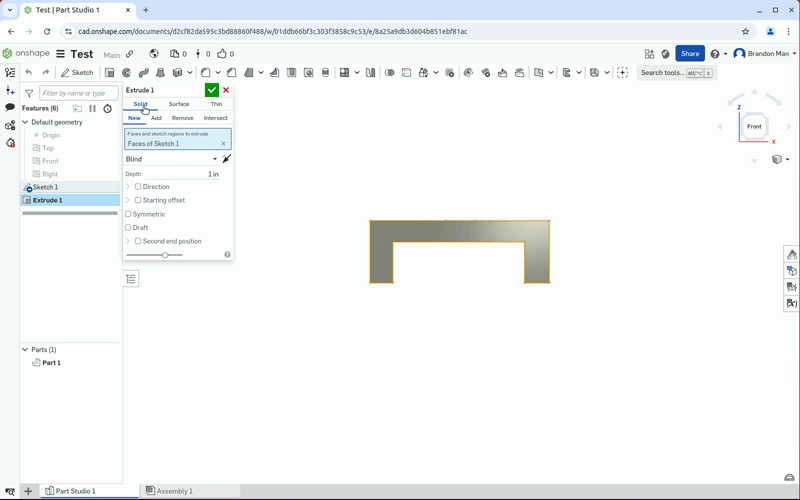
click(143, 106)
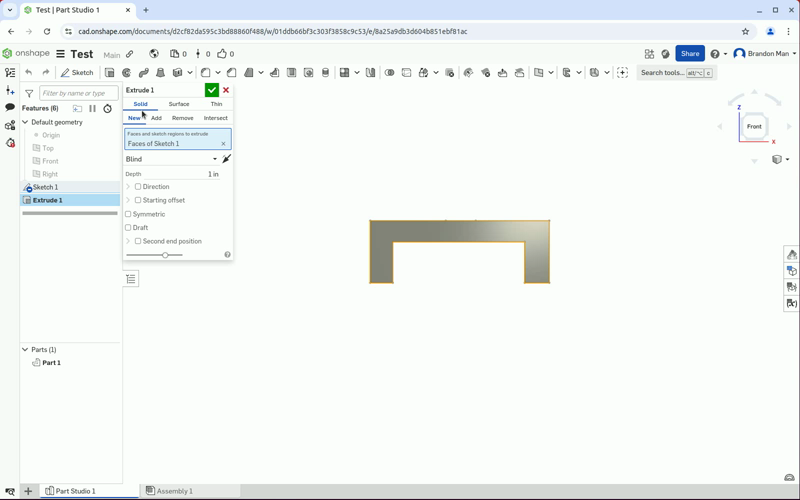
mouse_move(137, 120)
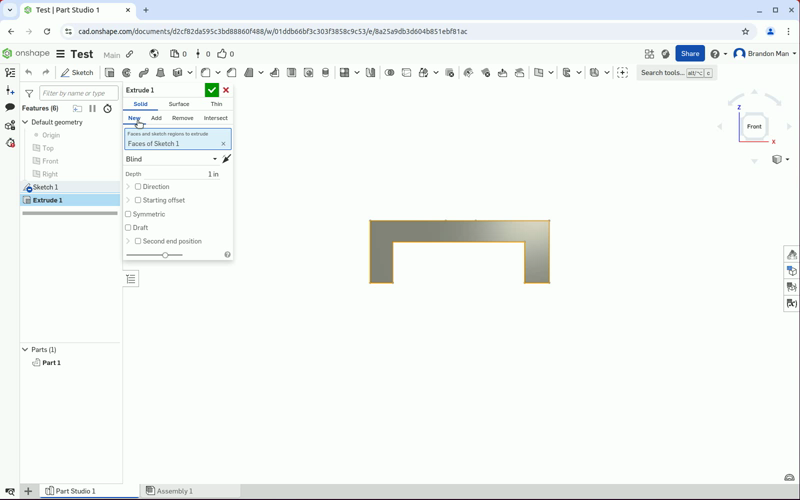
click(137, 120)
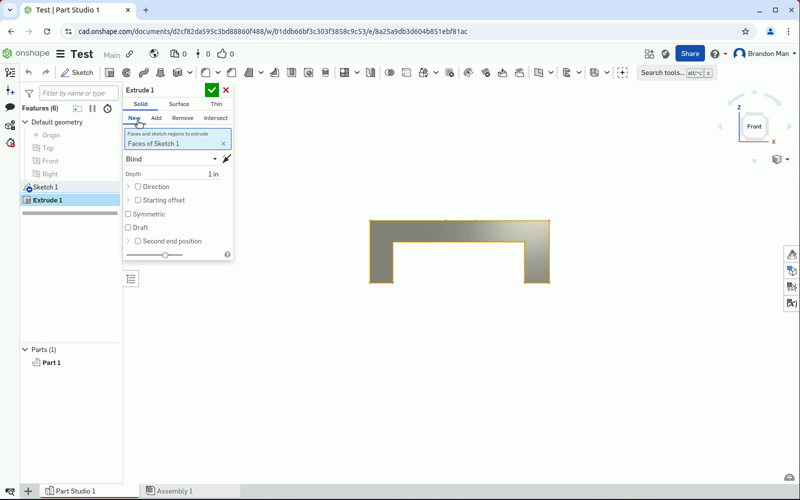
key(tab, 4)
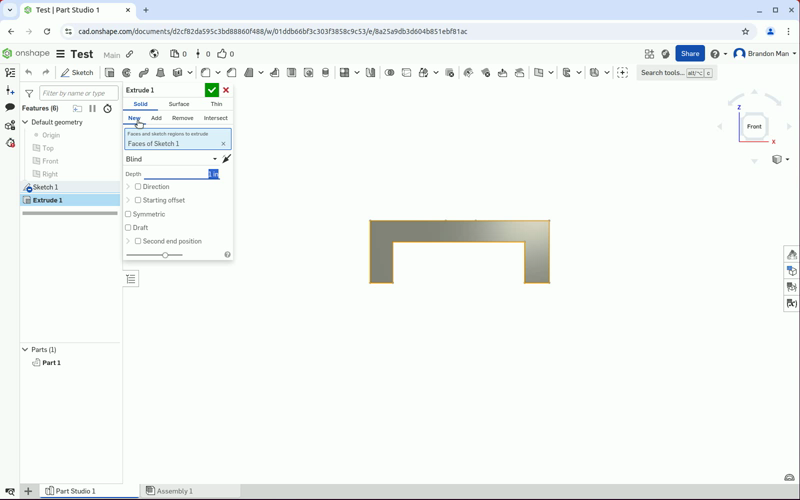
text(3.129)
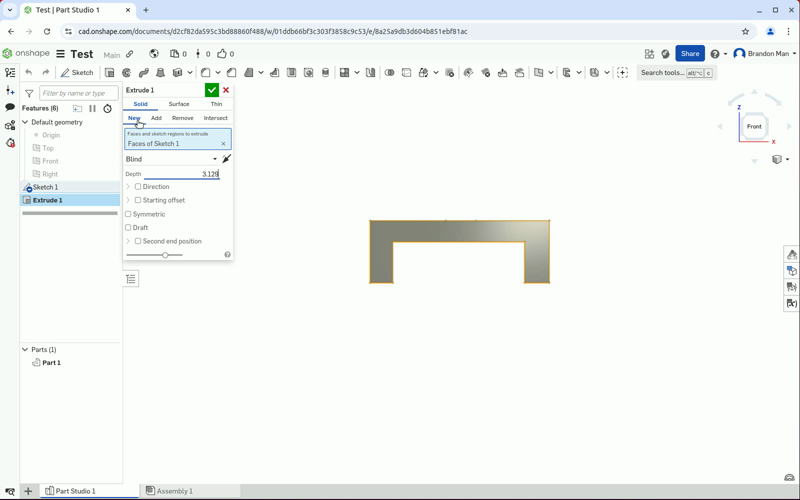
key(enter)
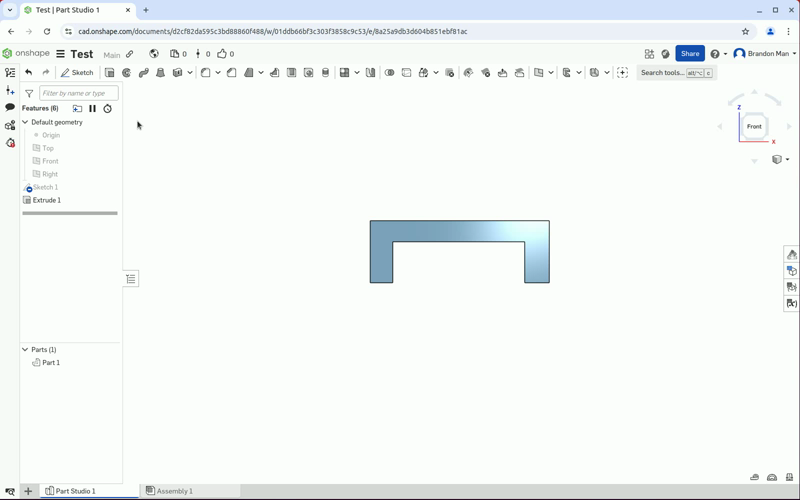
key(shift+h)
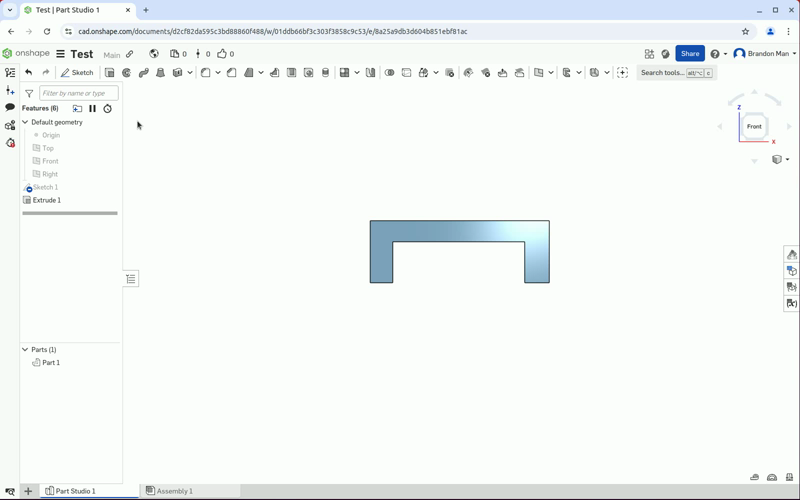
key(shift+h)
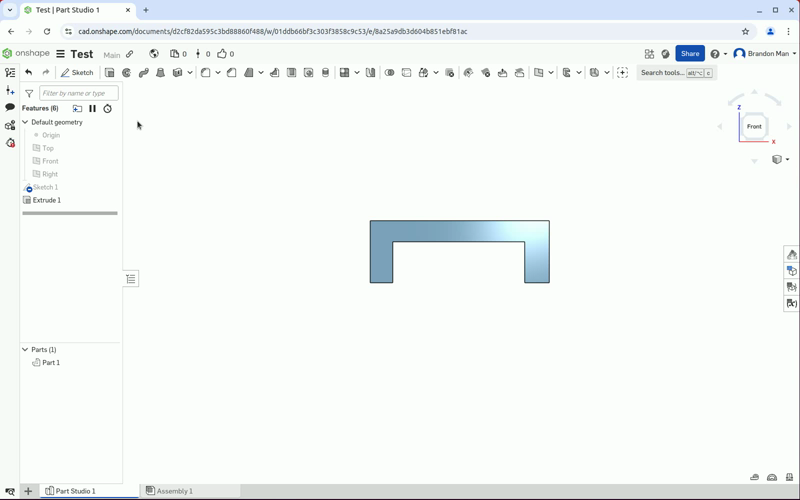
mouse_move(73, 189)
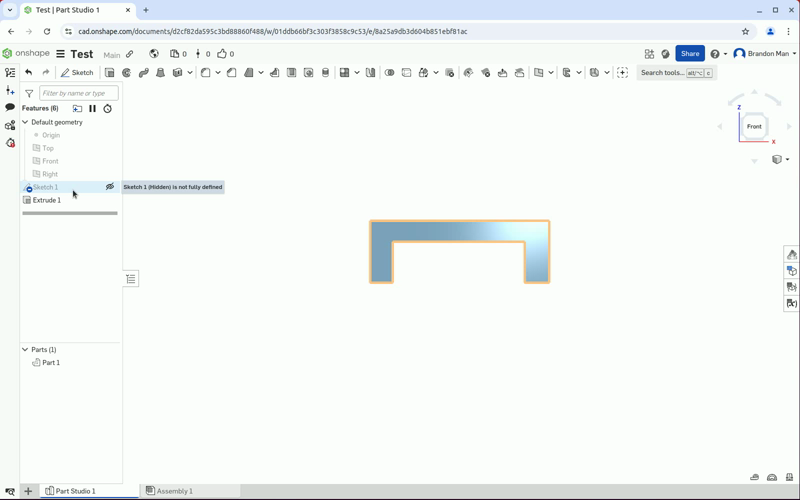
click(73, 189)
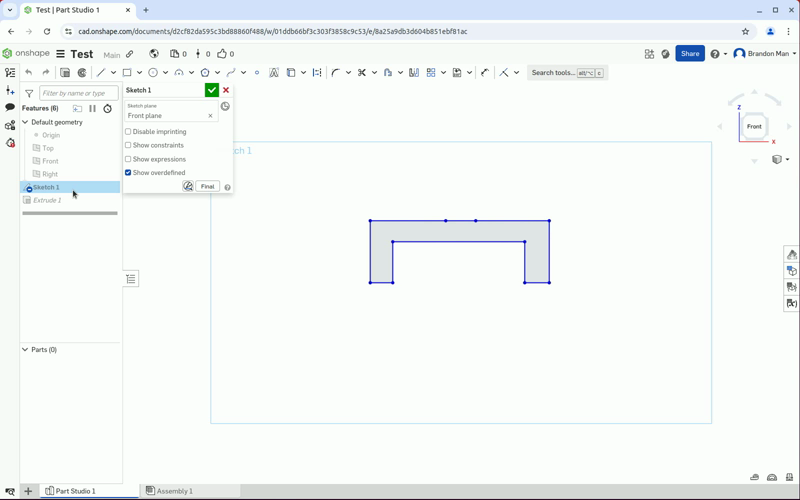
mouse_move(229, 92)
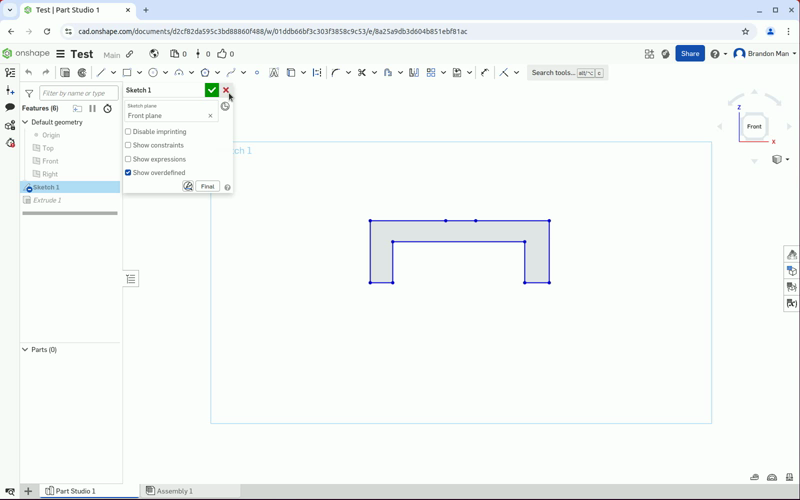
click(229, 92)
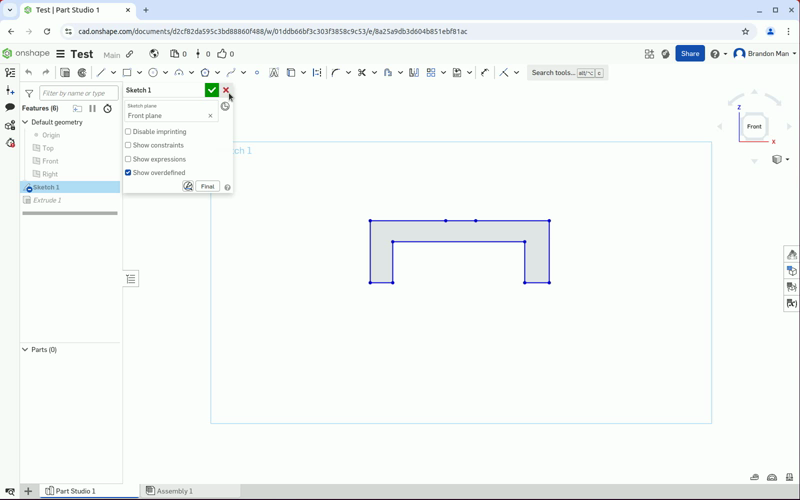
key(shift+s)
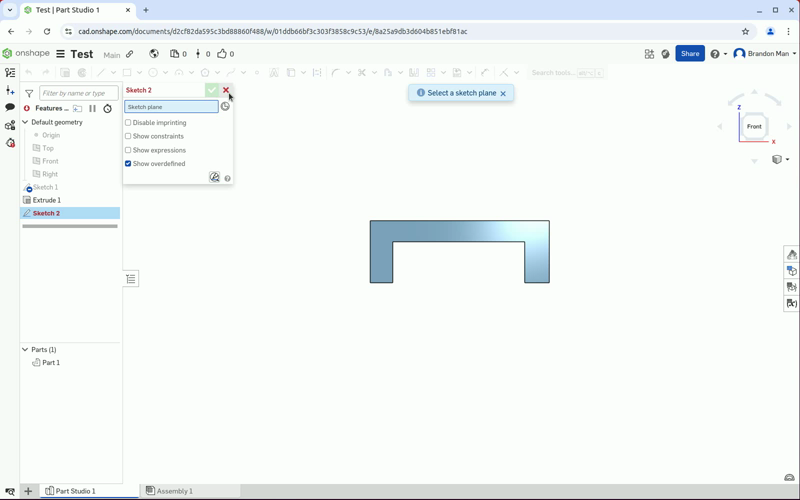
mouse_move(73, 163)
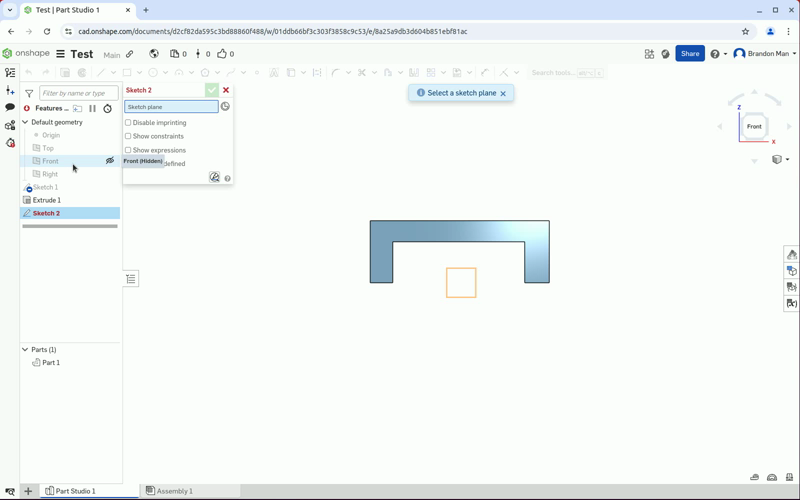
click(73, 163)
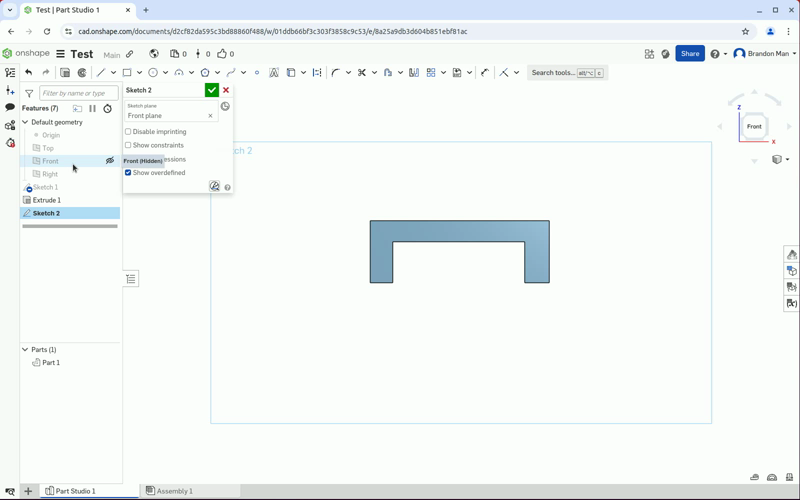
mouse_move(73, 352)
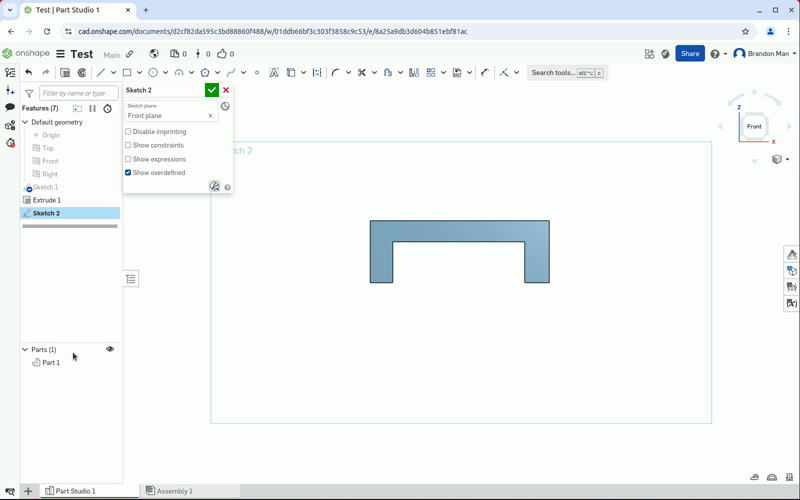
key(y)
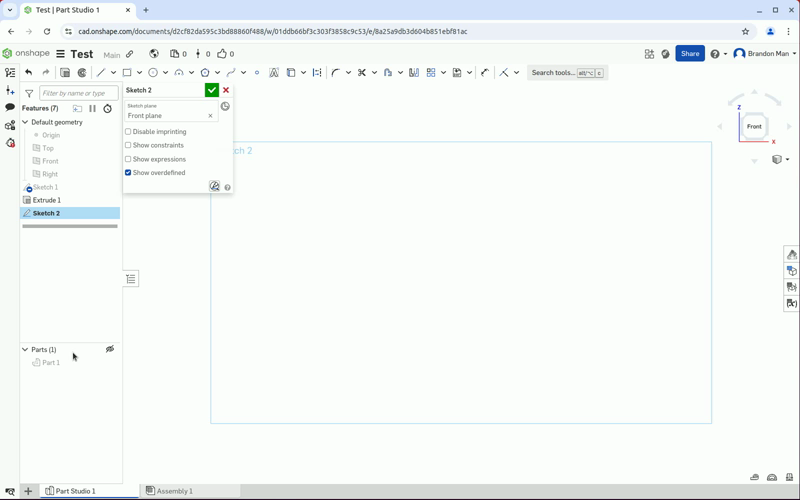
key(l)
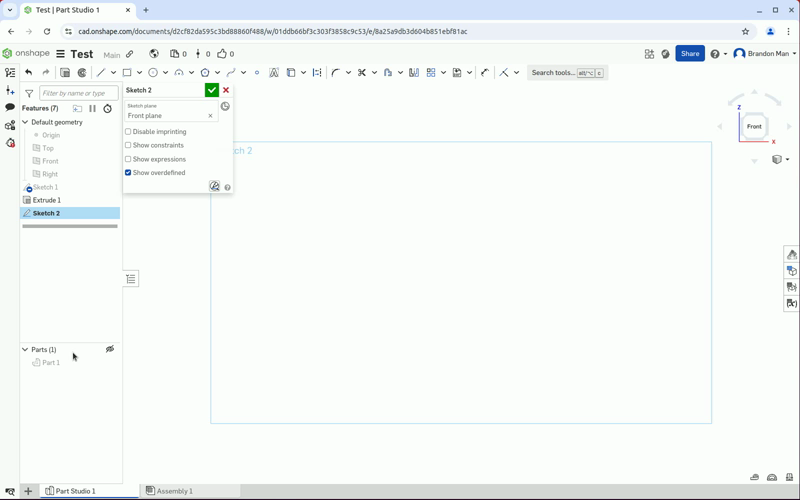
key_down(shift)
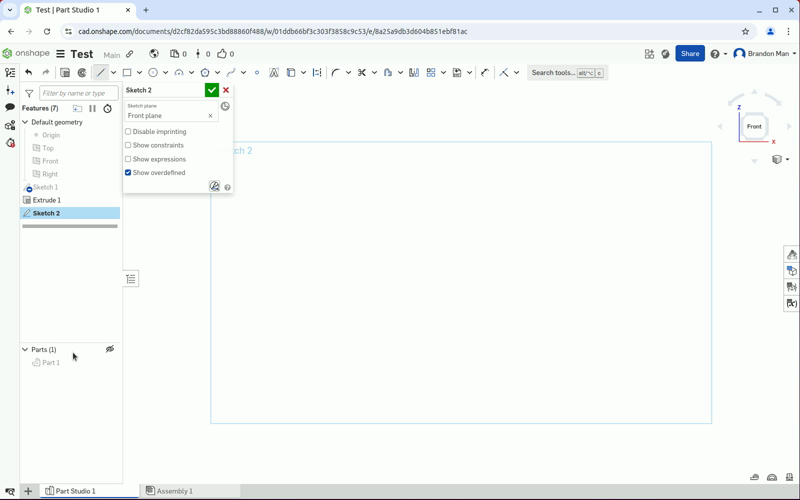
mouse_move(446, 220)
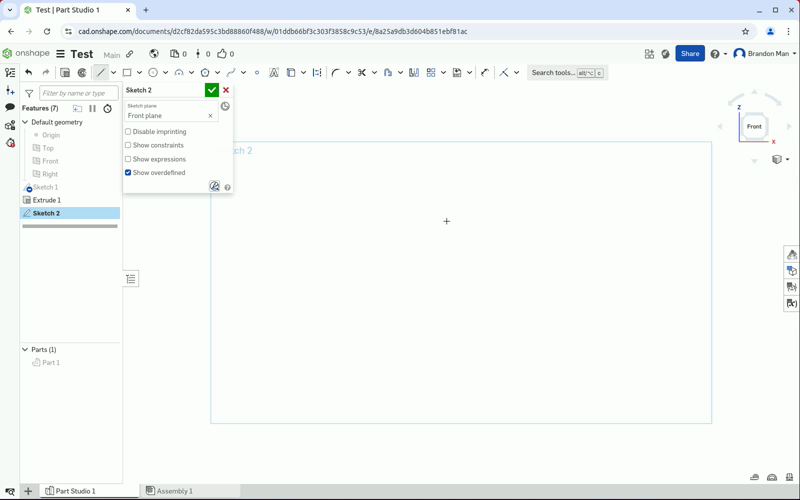
click(446, 220)
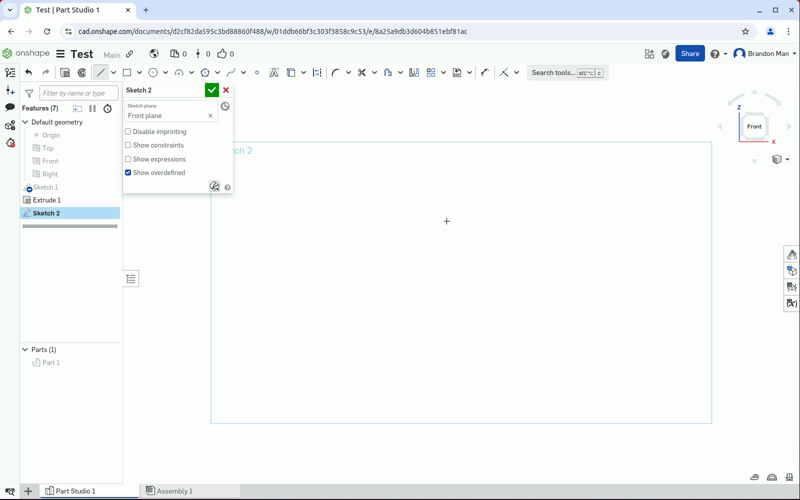
key_up(shift)
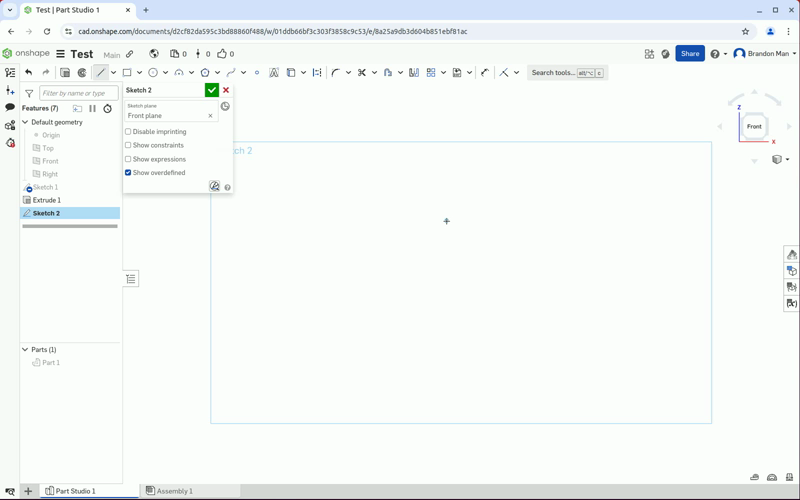
key_down(shift)
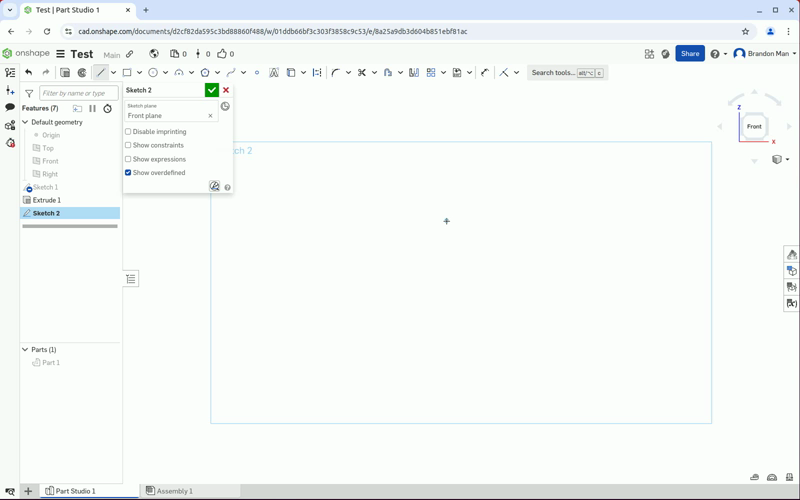
mouse_move(476, 220)
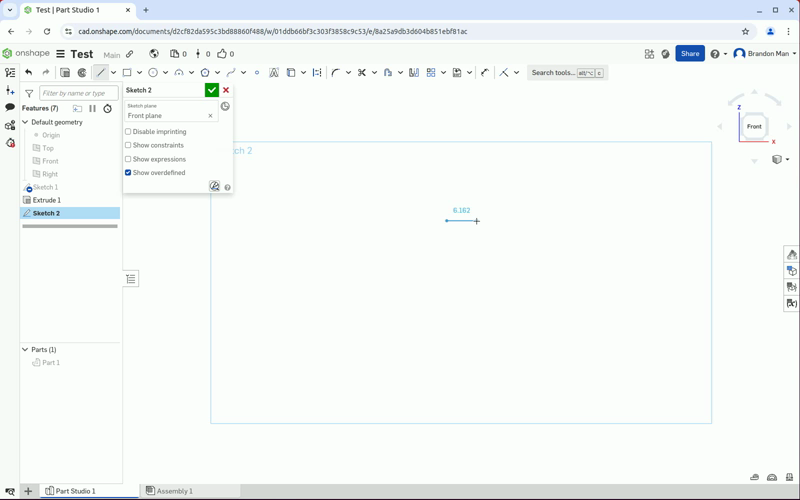
mouse_move(477, 220)
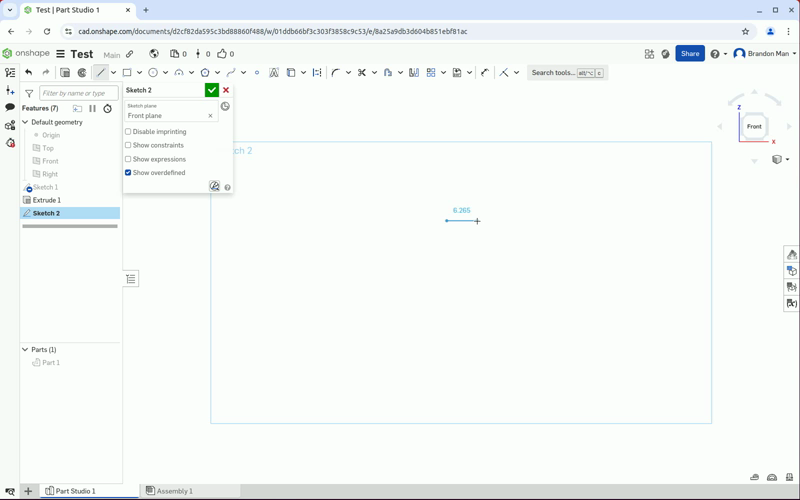
click(477, 220)
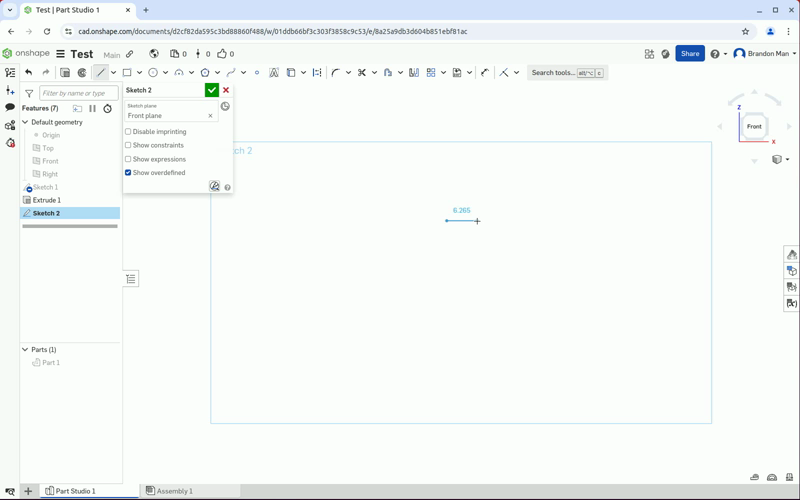
key_up(shift)
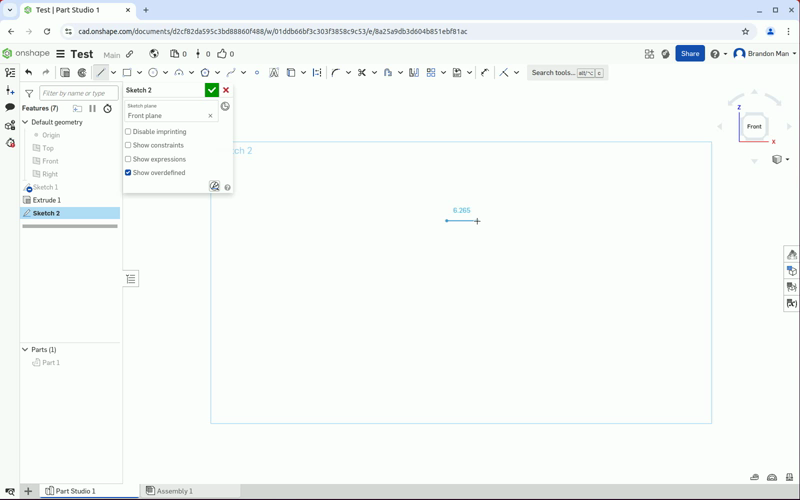
key_down(shift)
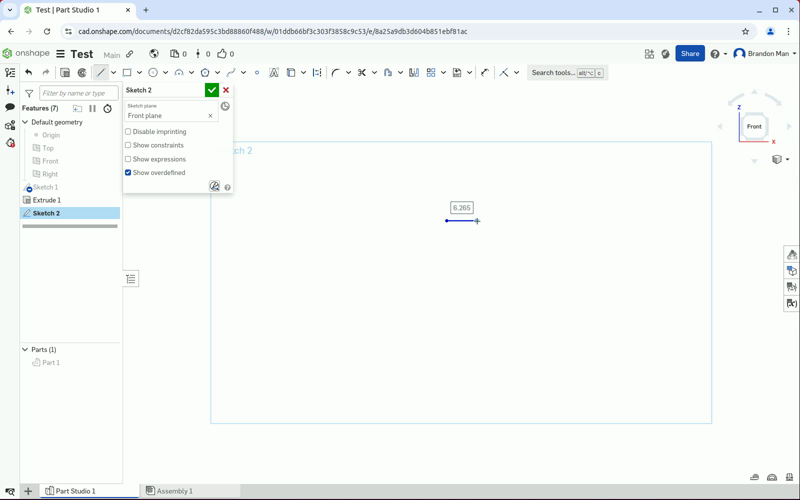
mouse_move(507, 220)
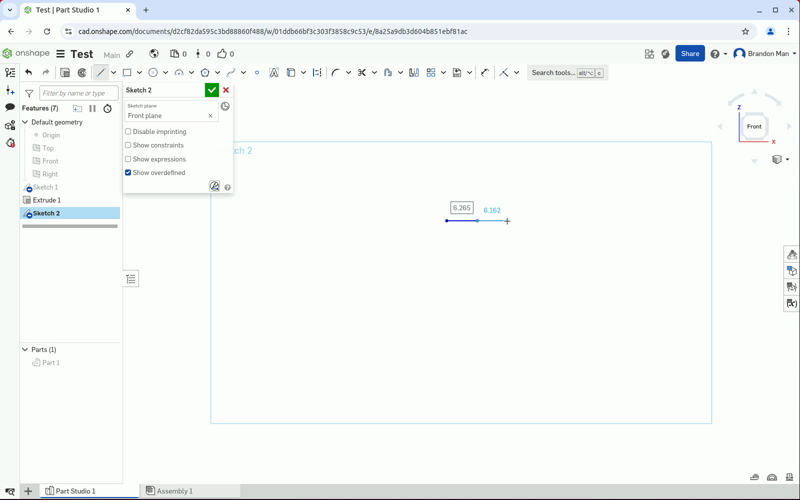
mouse_move(477, 197)
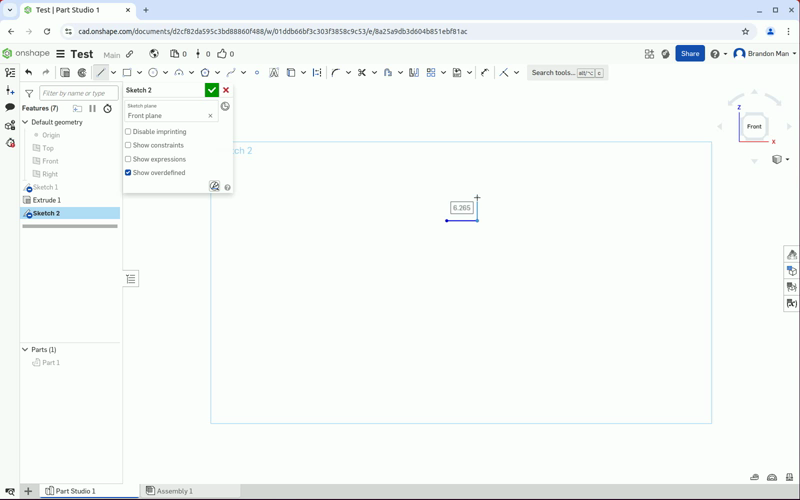
click(477, 197)
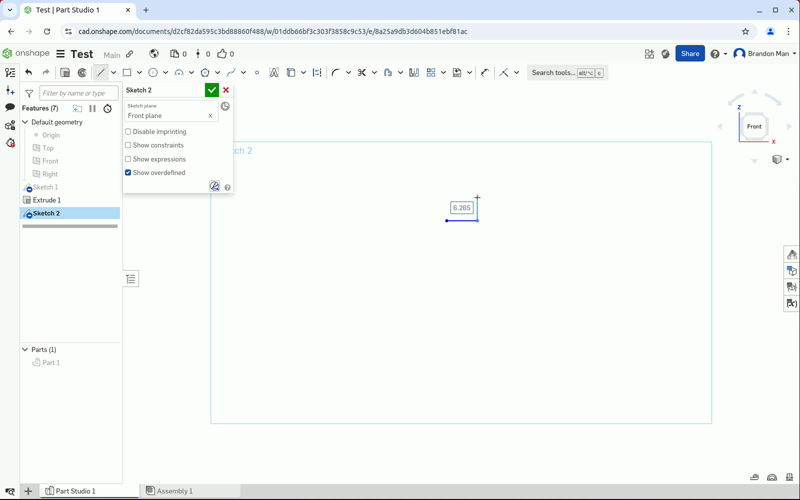
key_up(shift)
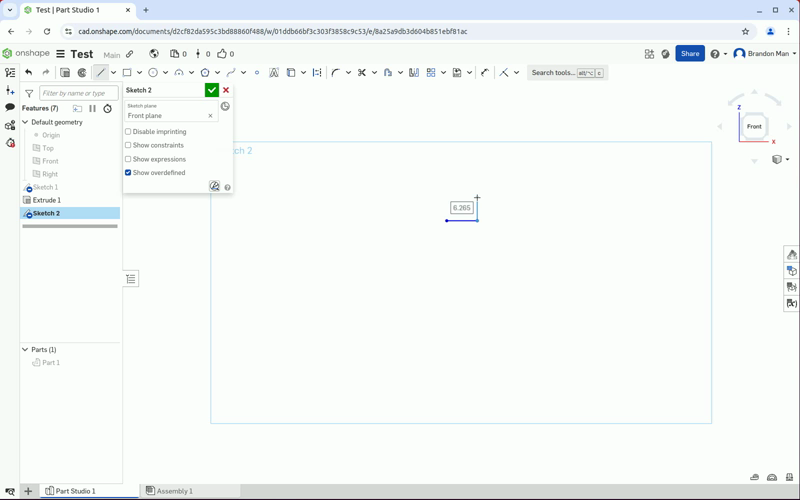
key_down(shift)
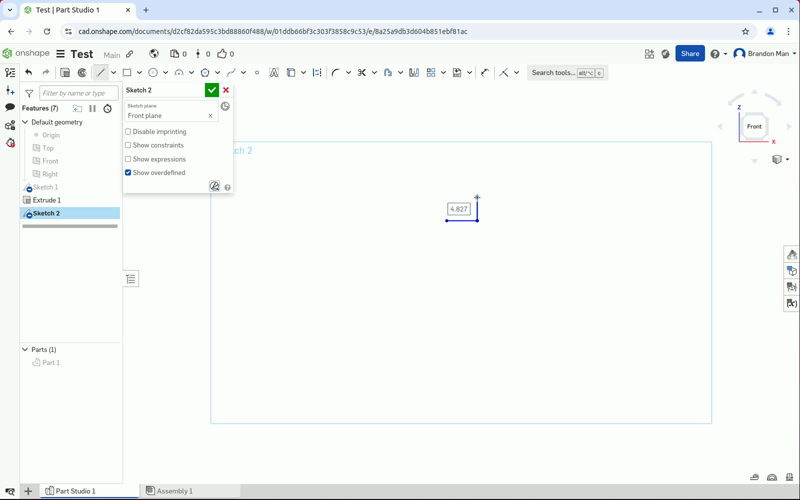
mouse_move(507, 197)
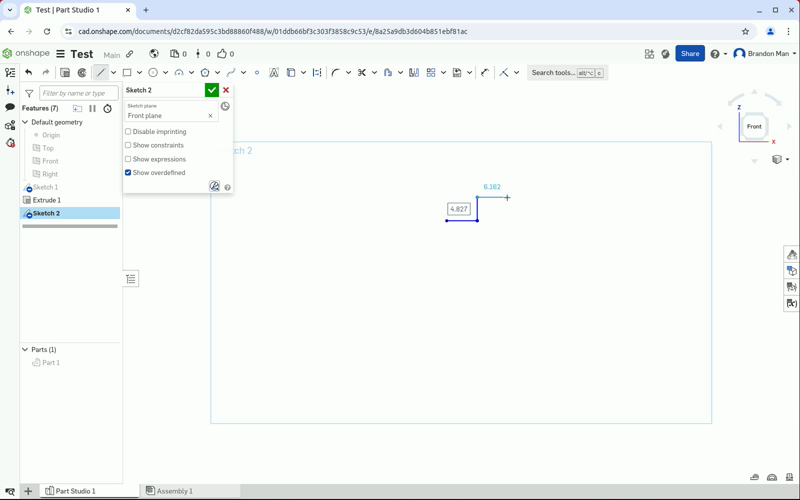
mouse_move(446, 197)
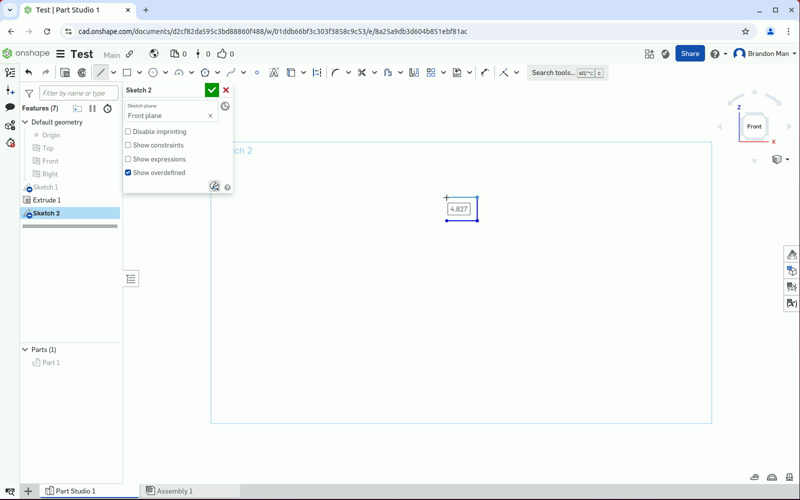
click(446, 197)
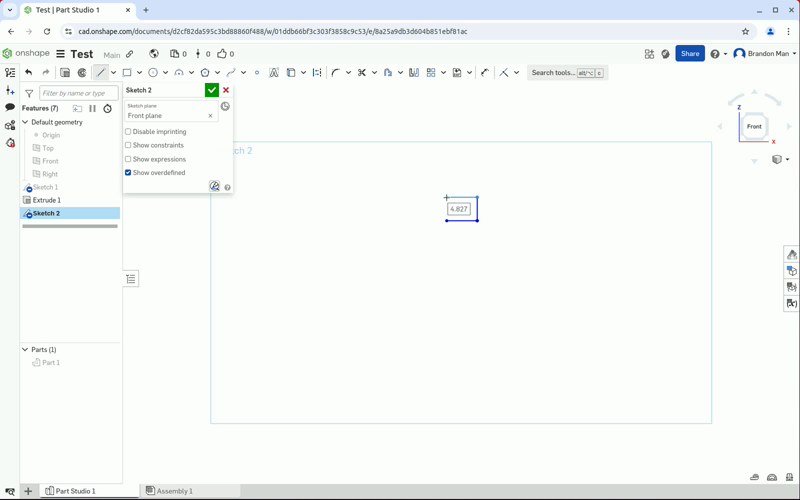
key_up(shift)
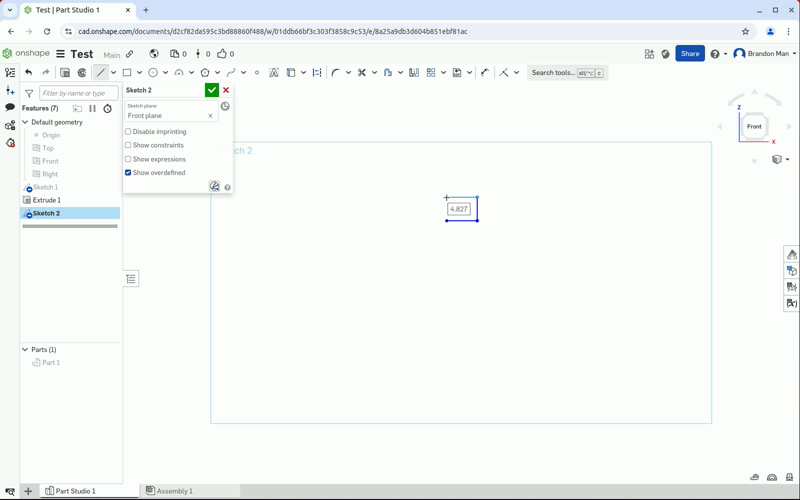
mouse_move(476, 197)
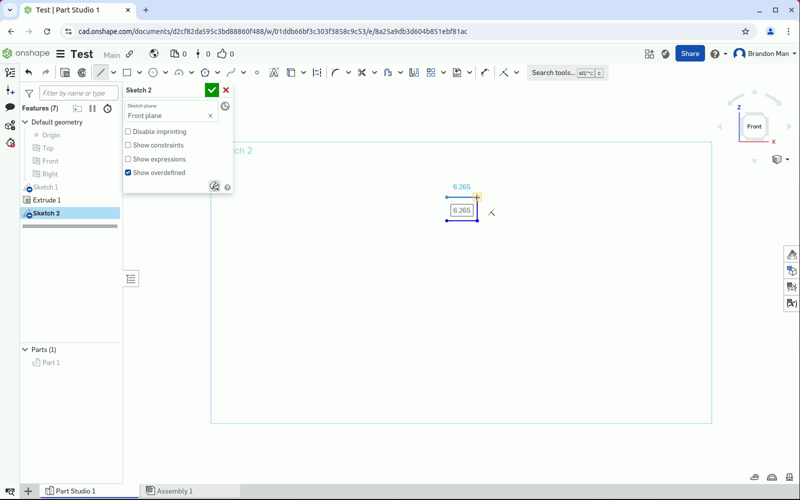
key_down(shift)
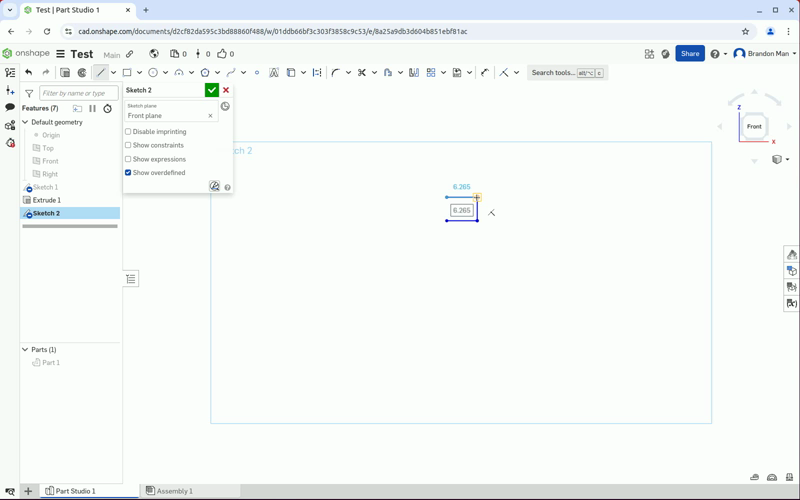
mouse_move(446, 220)
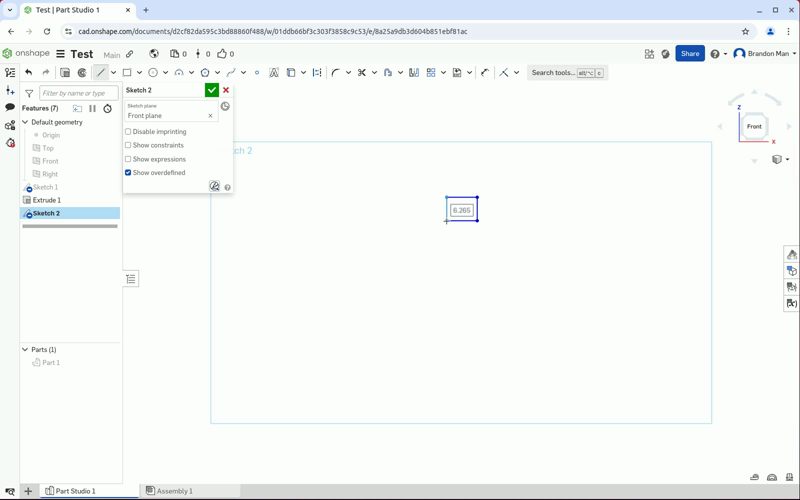
key_up(shift)
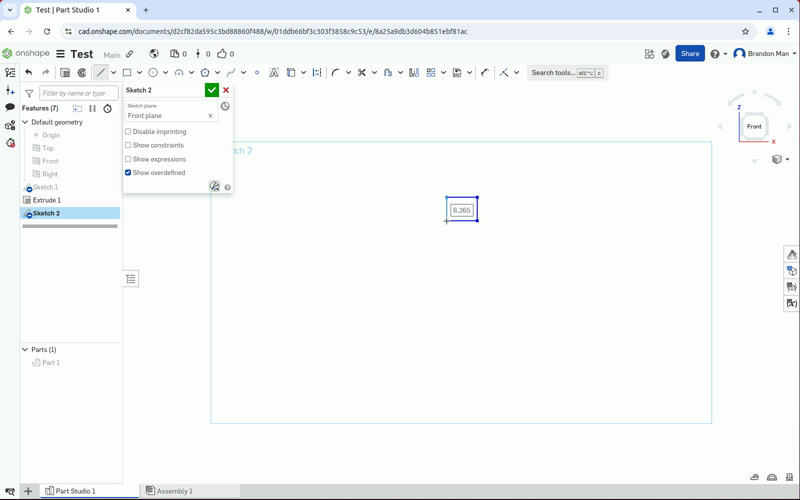
click(446, 220)
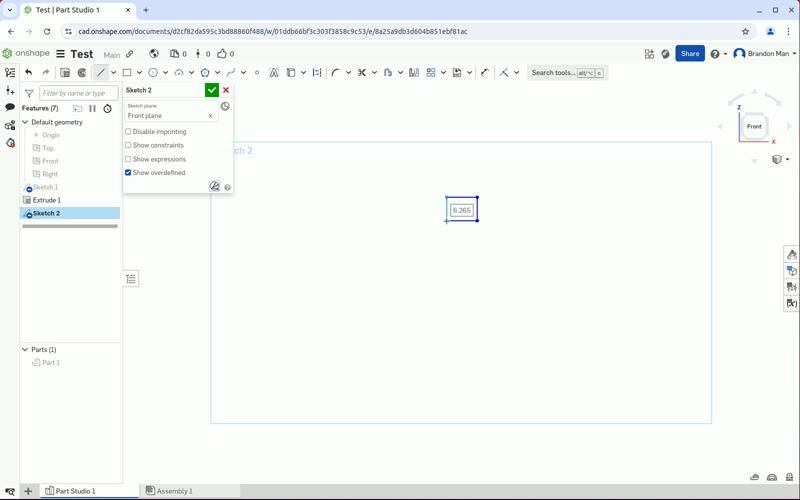
key(esc)
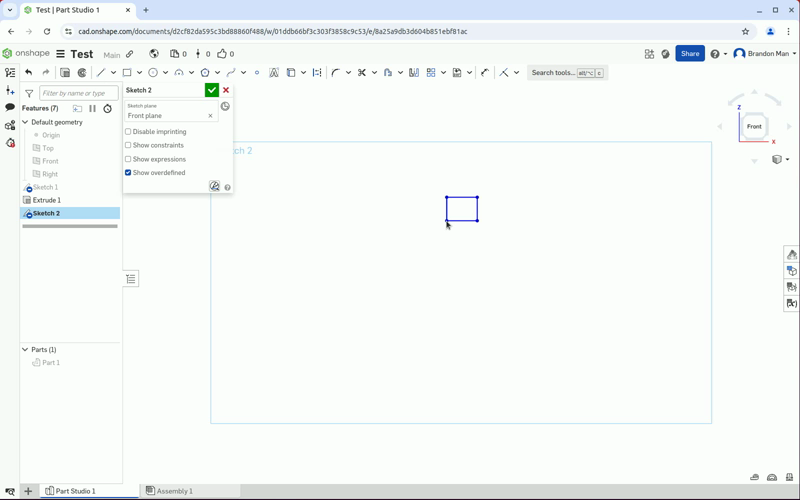
mouse_move(456, 219)
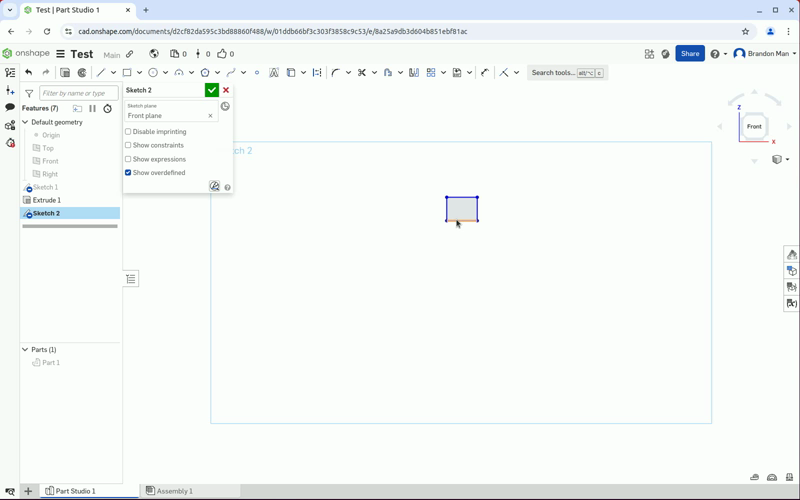
scroll(6)
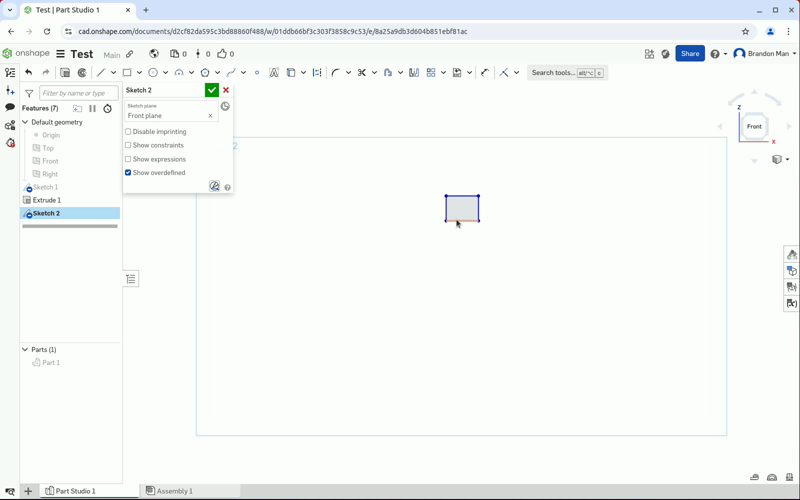
scroll(6)
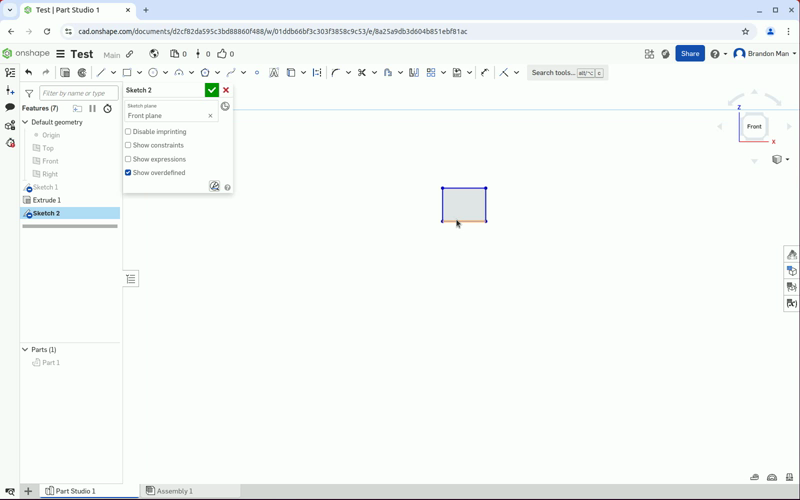
scroll(6)
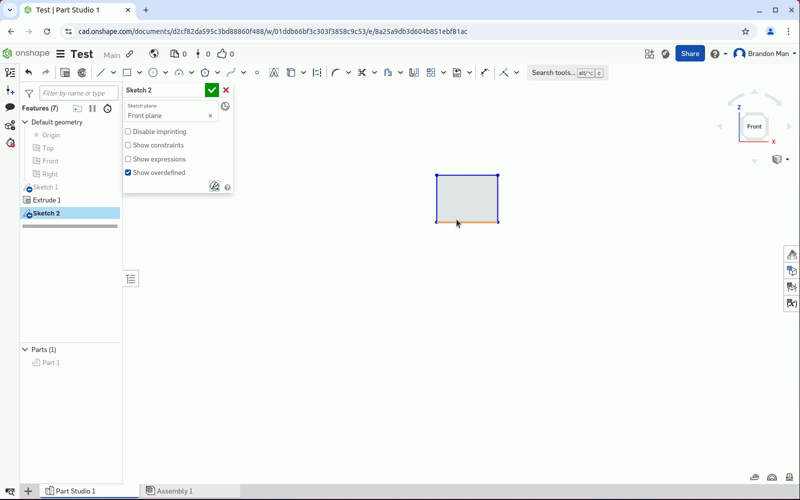
scroll(6)
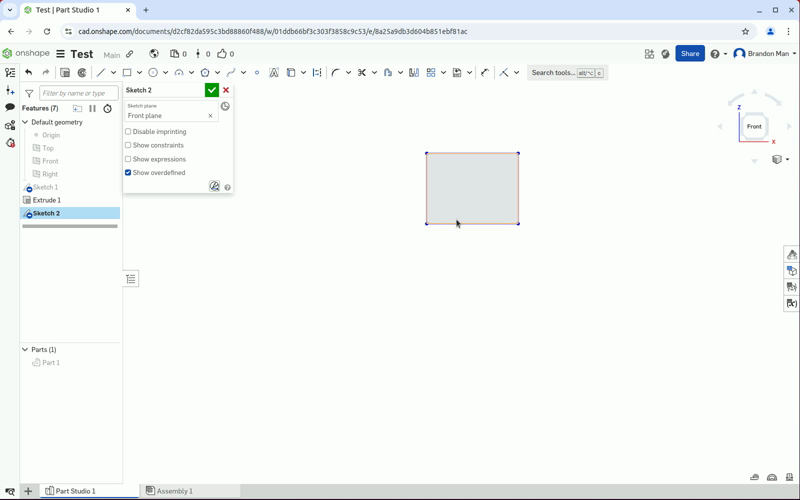
scroll(6)
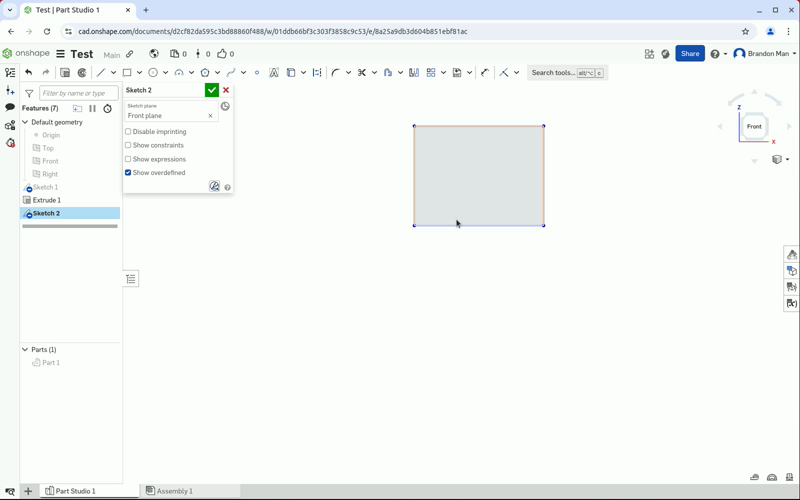
scroll(6)
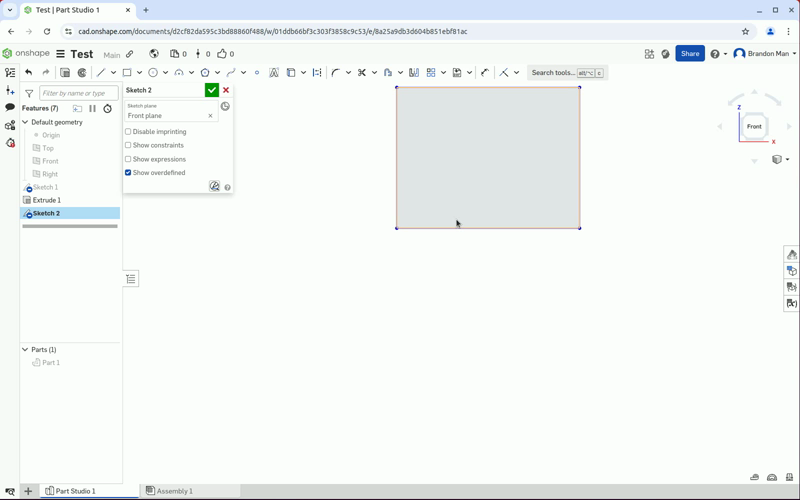
scroll(6)
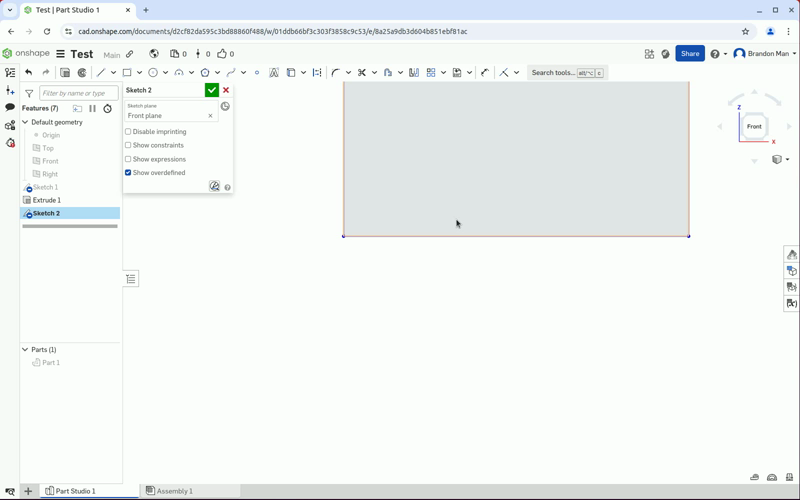
click(456, 219)
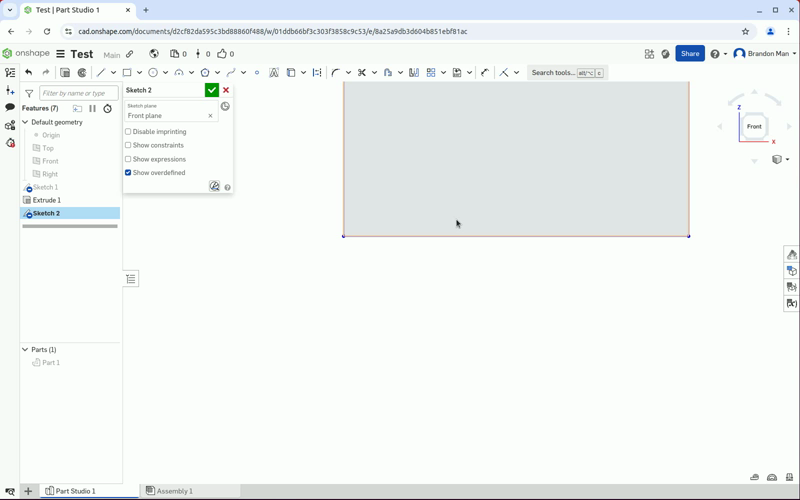
scroll(-6)
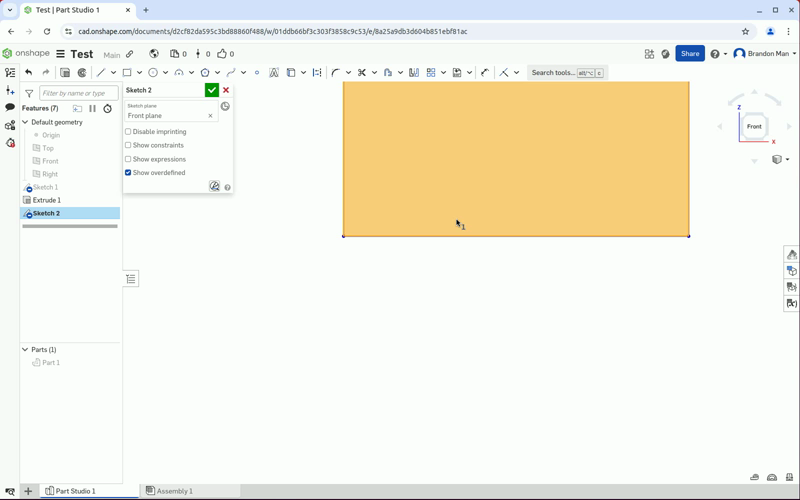
scroll(-6)
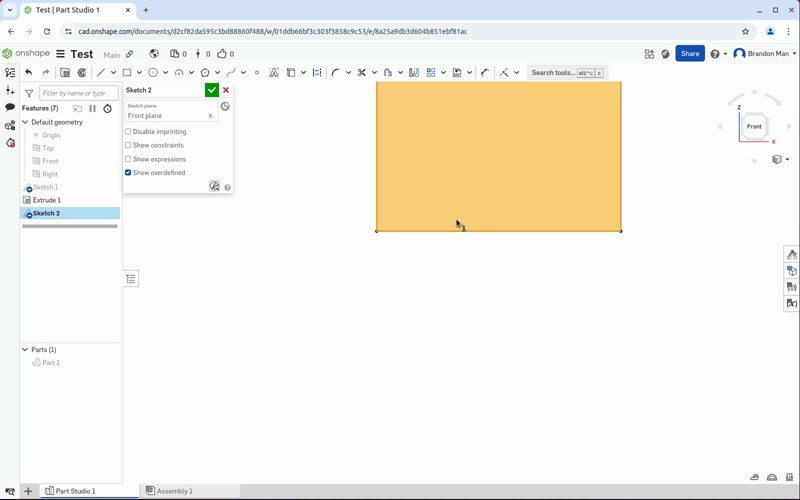
scroll(-6)
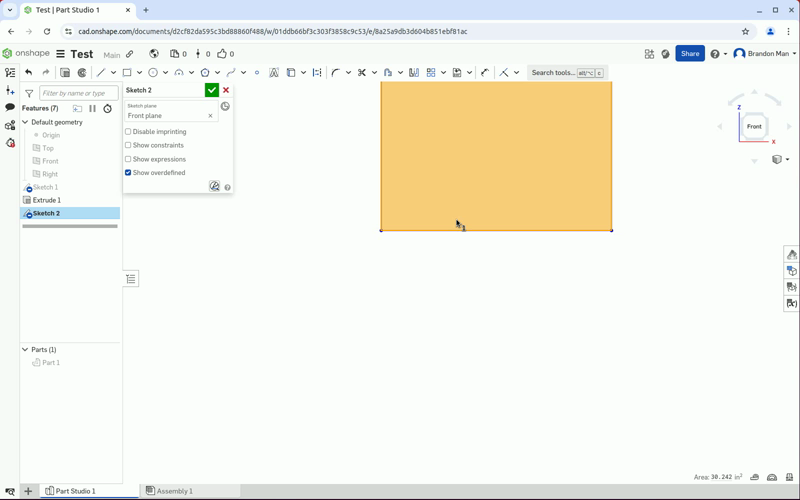
scroll(-6)
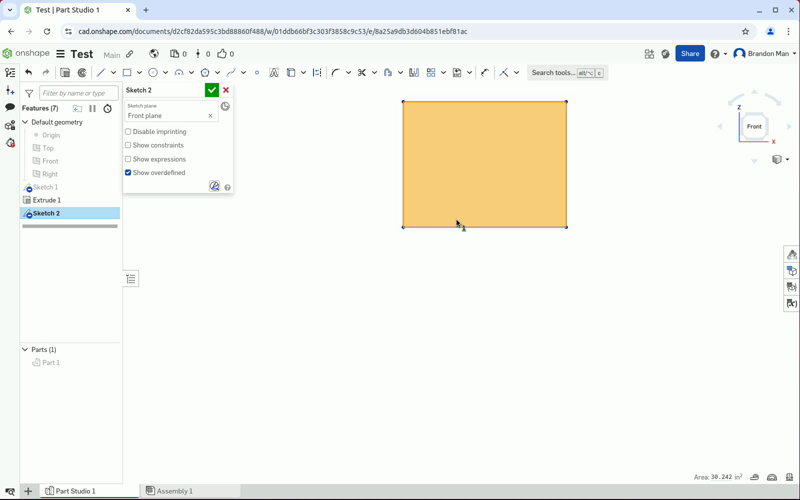
scroll(-6)
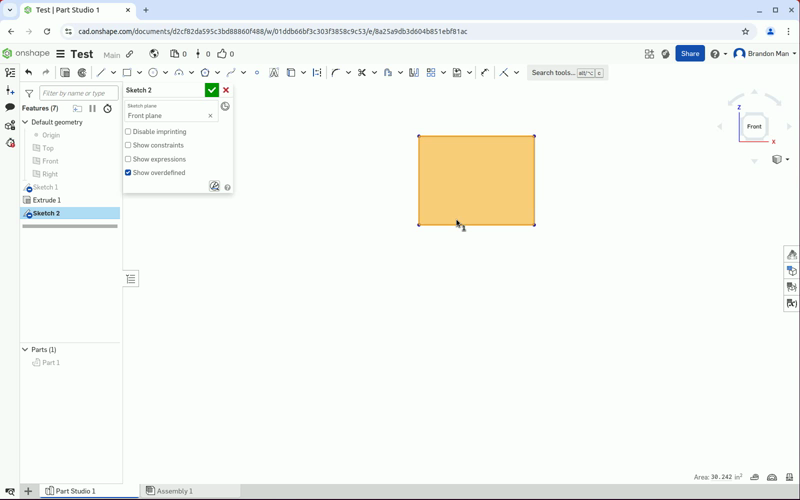
scroll(-6)
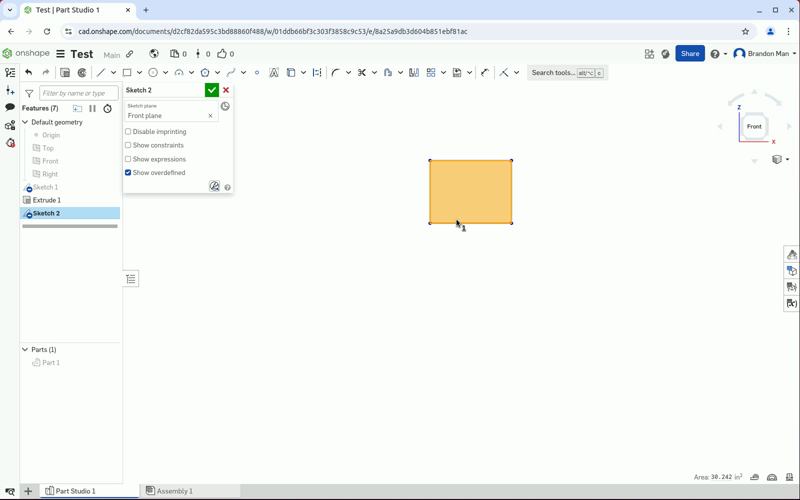
scroll(-6)
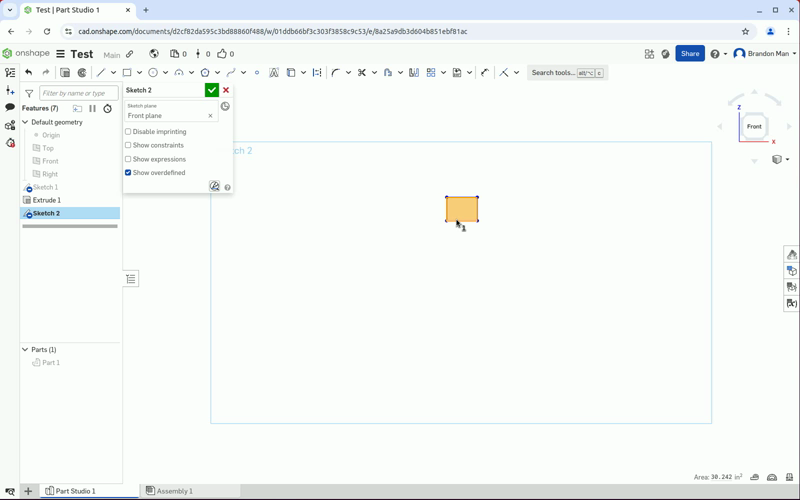
mouse_move(73, 352)
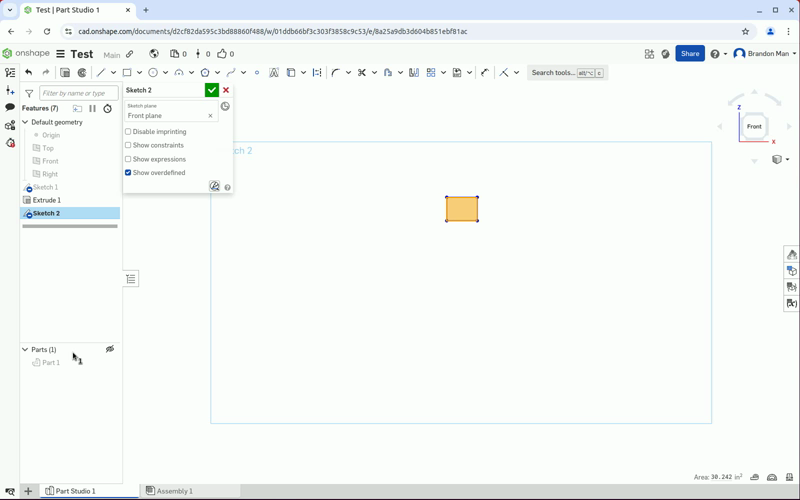
key(shift+y)
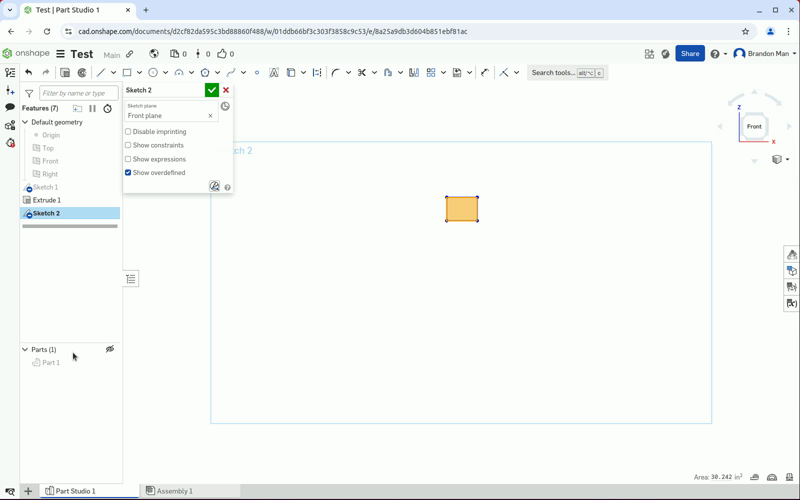
key(shift+e)
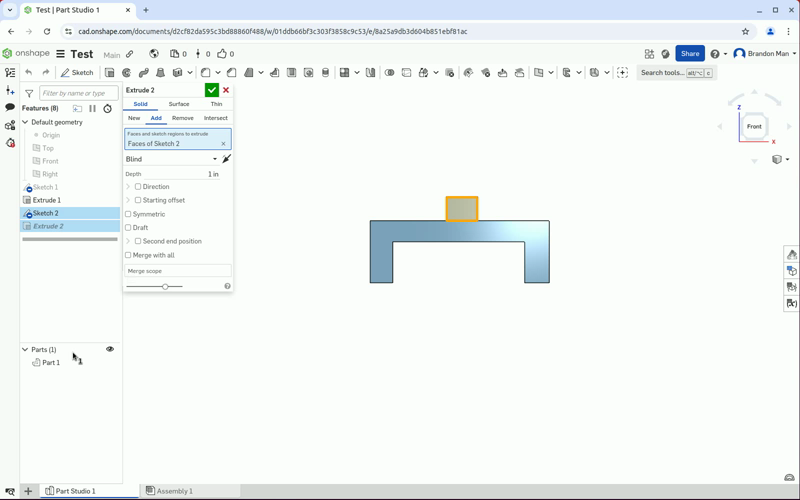
mouse_move(143, 106)
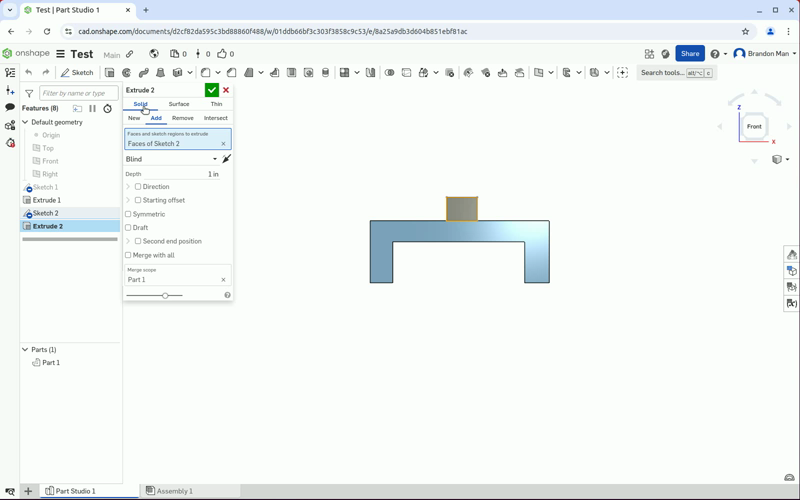
click(143, 106)
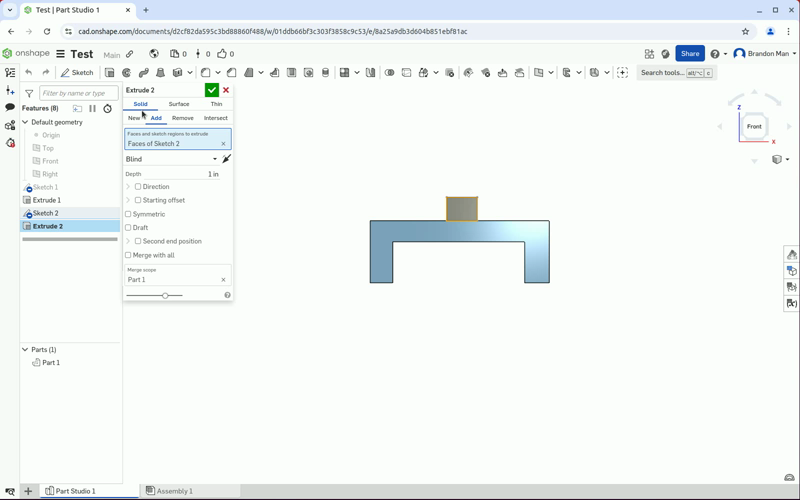
mouse_move(137, 120)
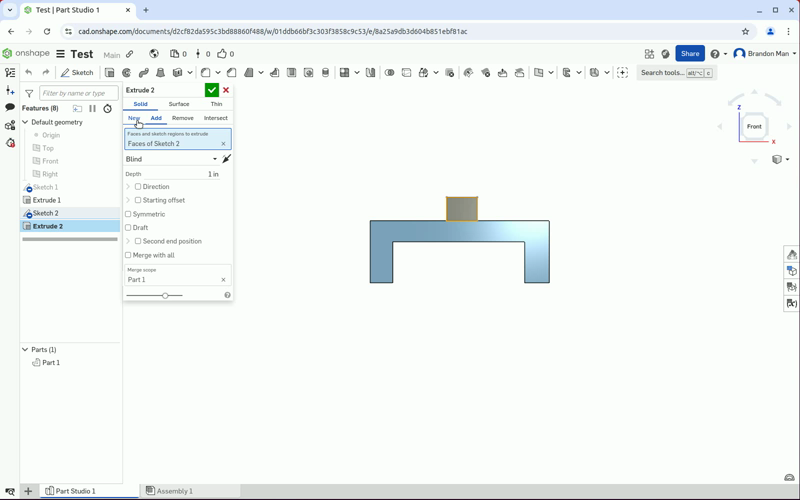
click(137, 120)
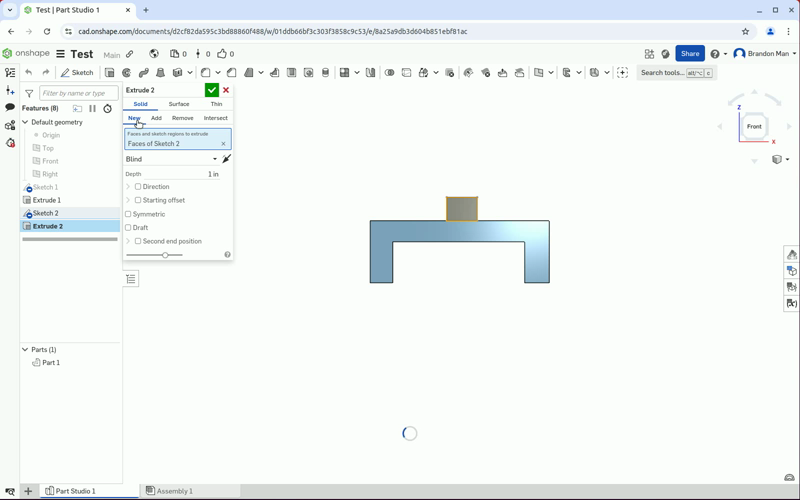
key(tab, 4)
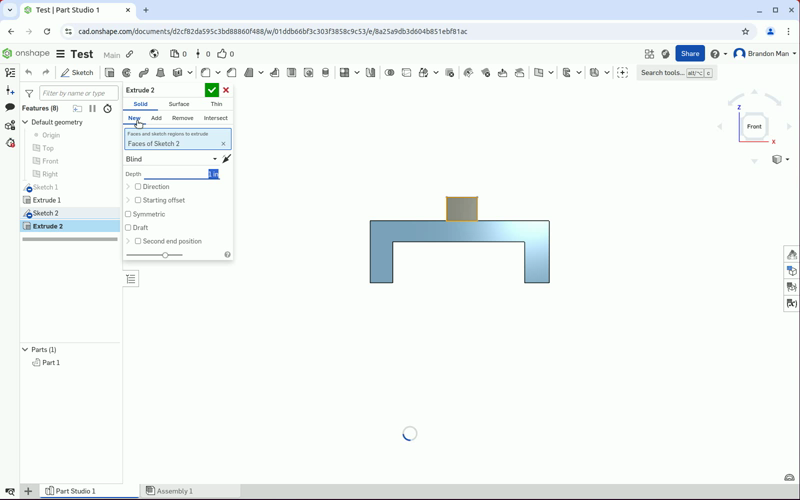
text(3.129)
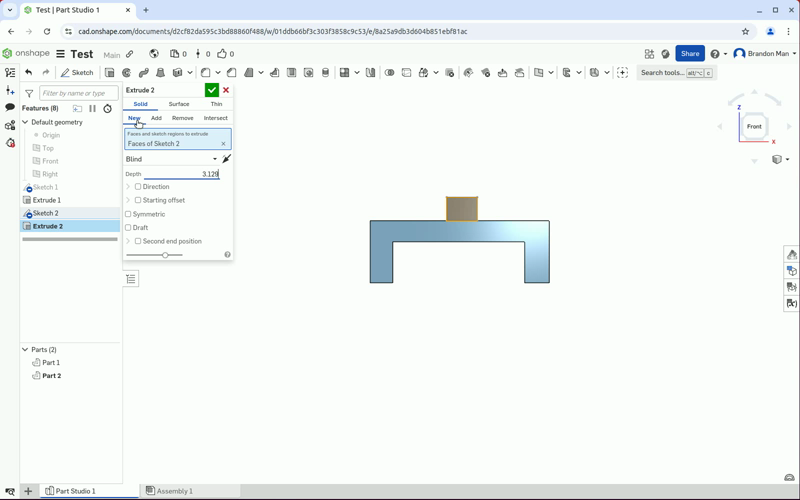
key(enter)
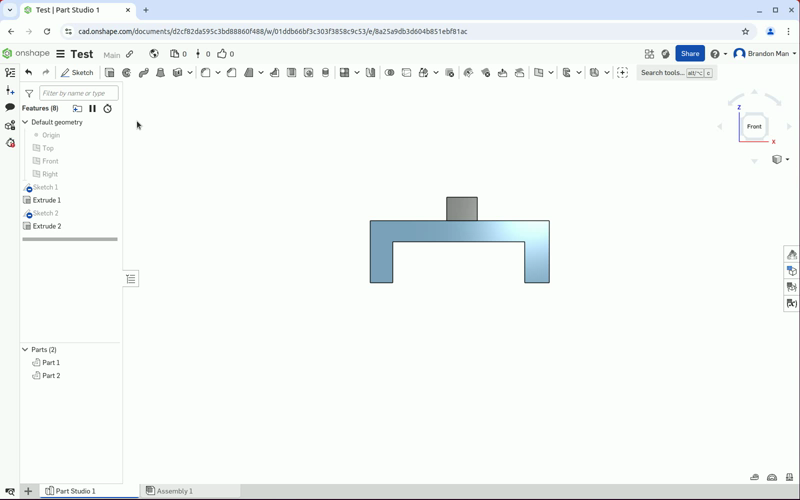
key(shift+h)
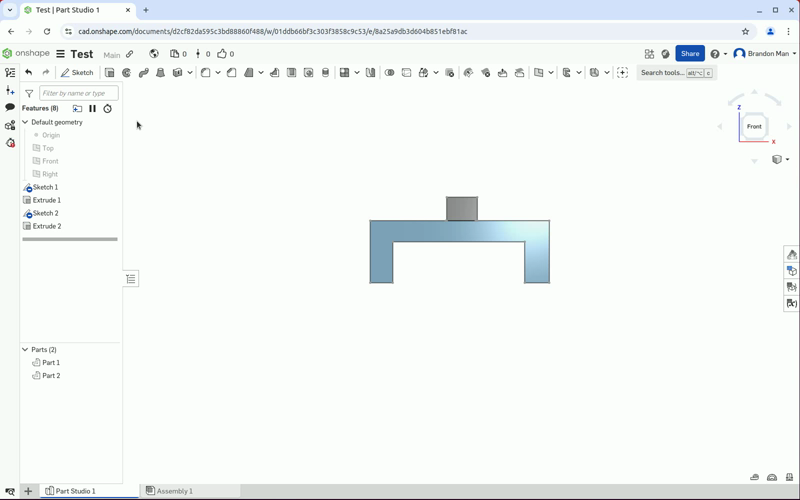
key(shift+h)
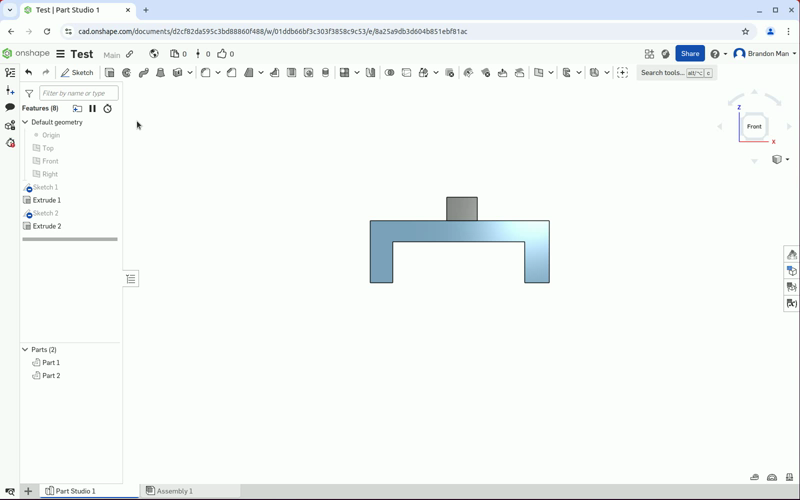
mouse_move(73, 189)
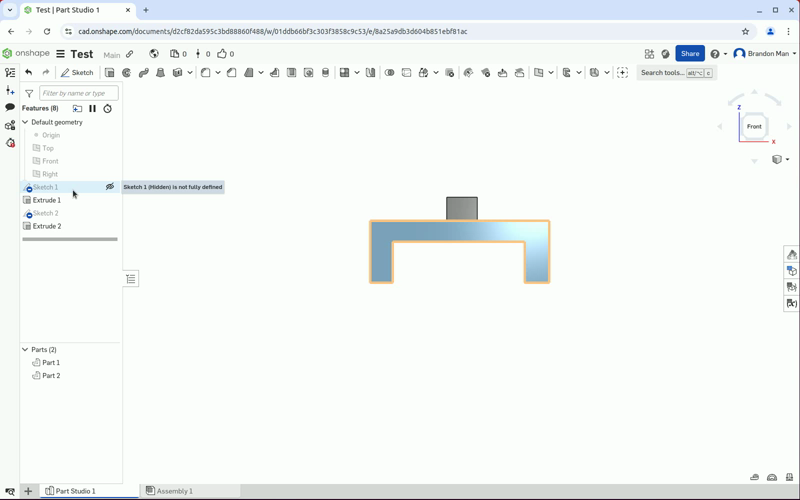
click(73, 189)
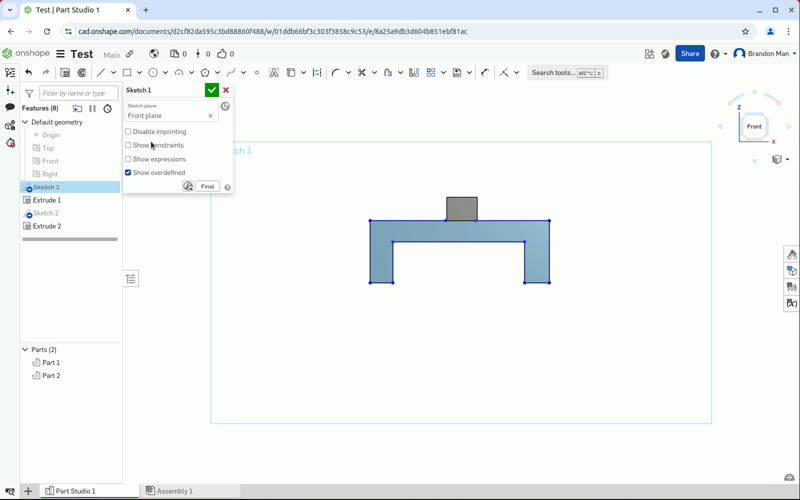
mouse_move(229, 92)
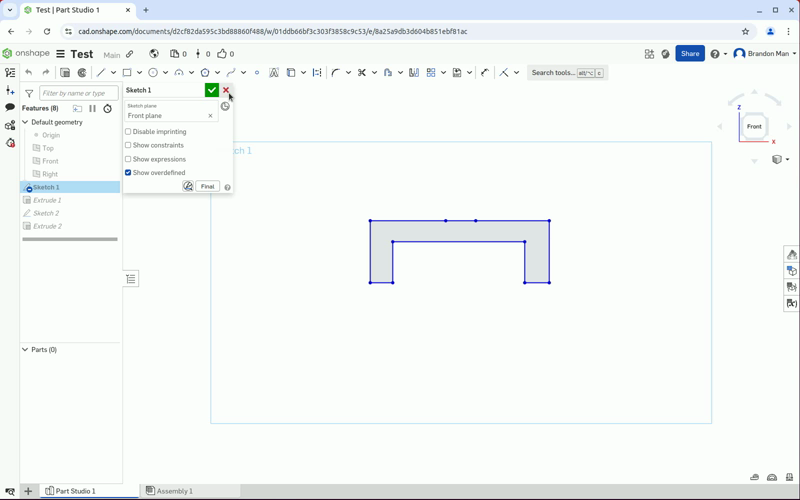
click(229, 92)
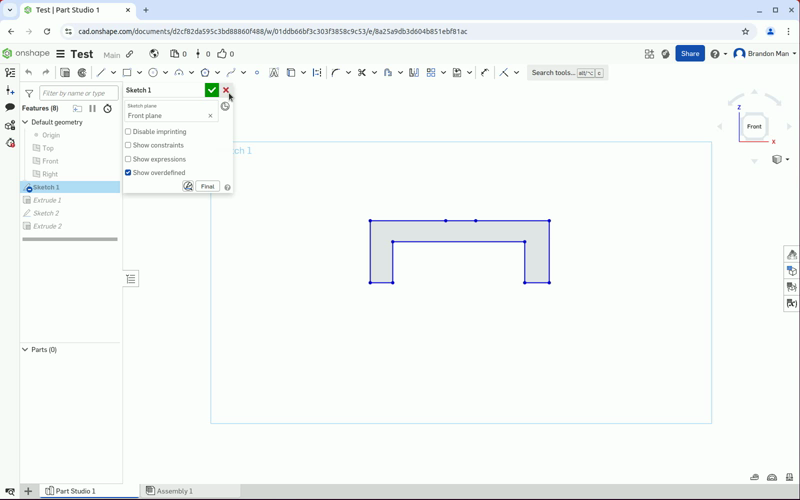
key(shift+s)
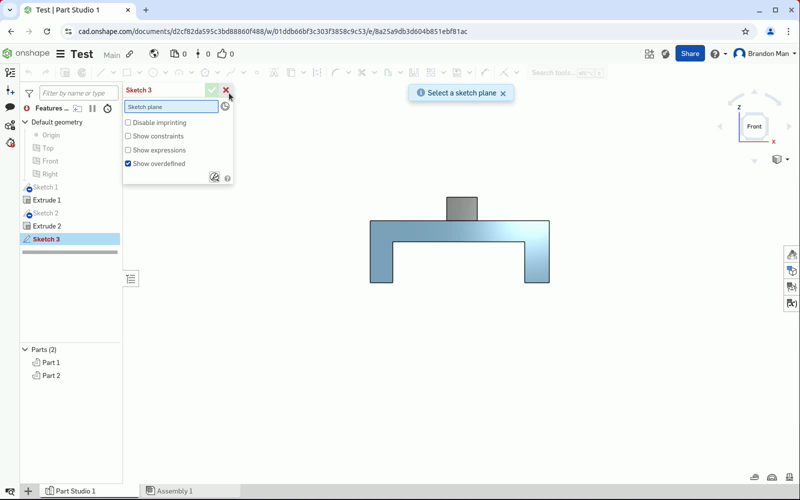
mouse_move(73, 163)
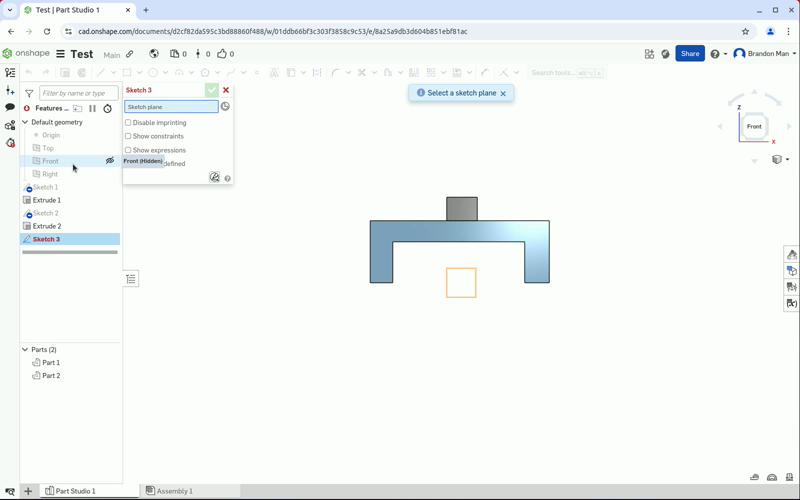
click(73, 163)
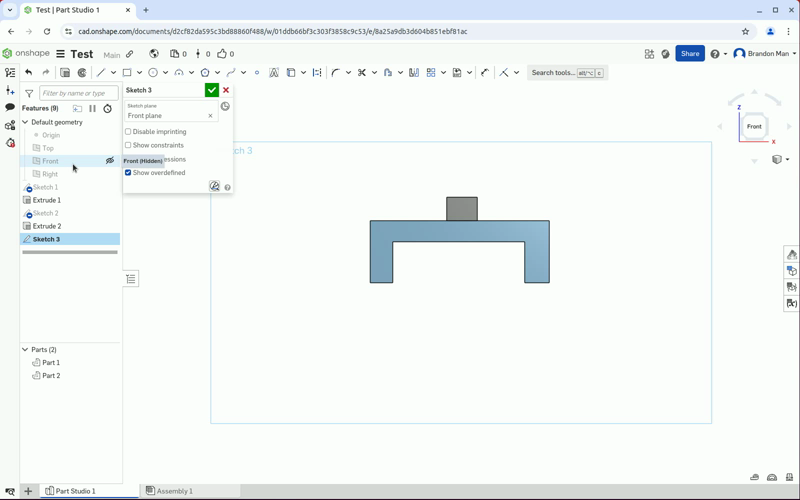
mouse_move(73, 352)
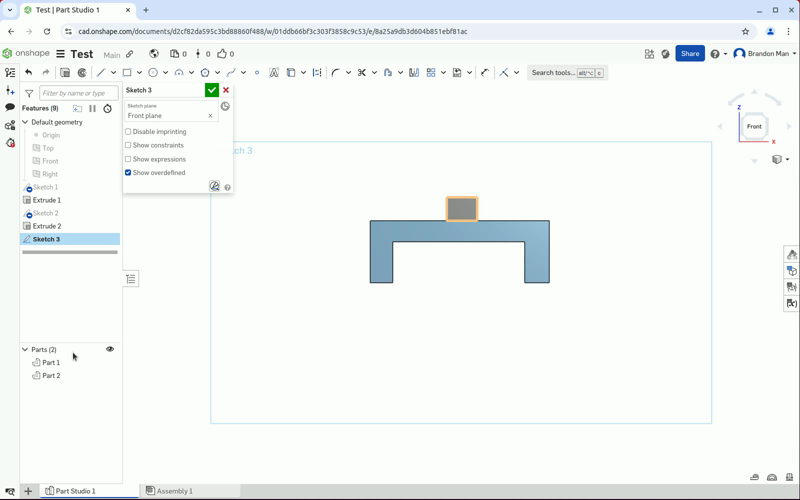
key(y)
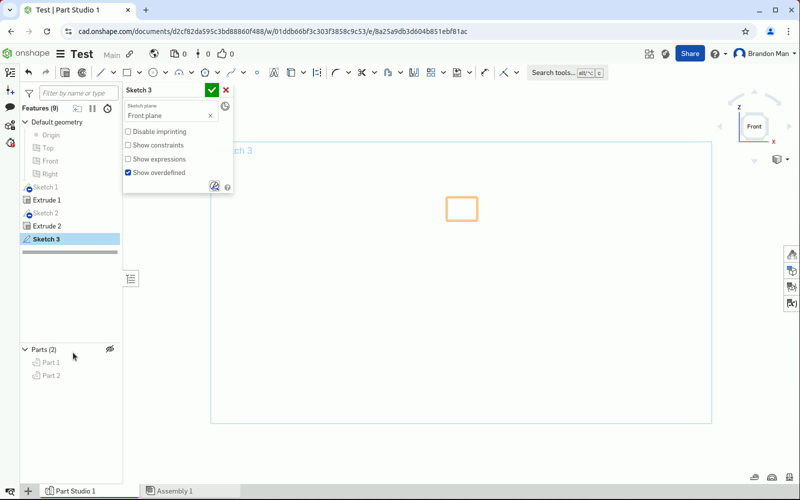
key(l)
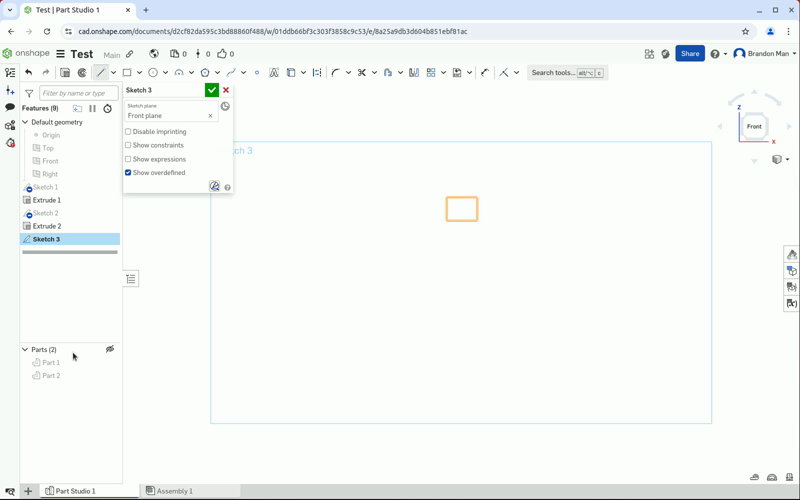
key_down(shift)
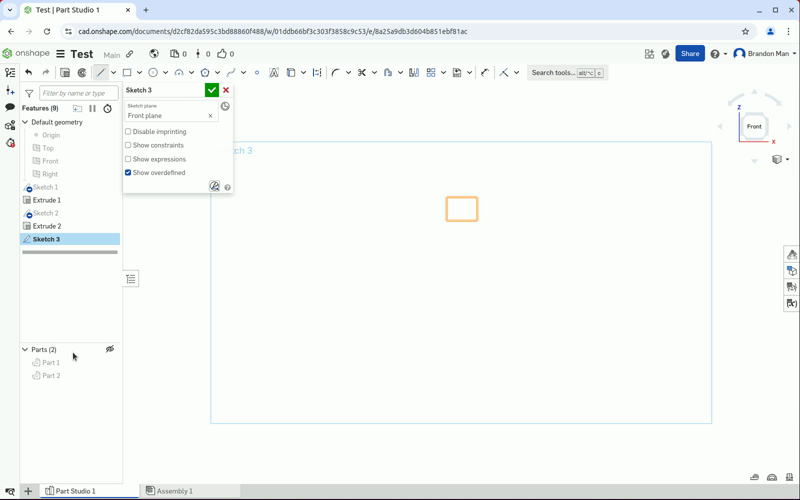
mouse_move(425, 198)
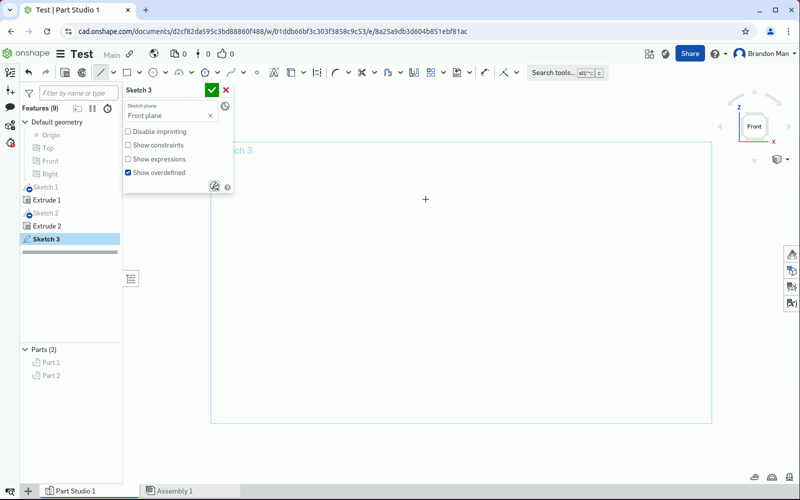
click(425, 198)
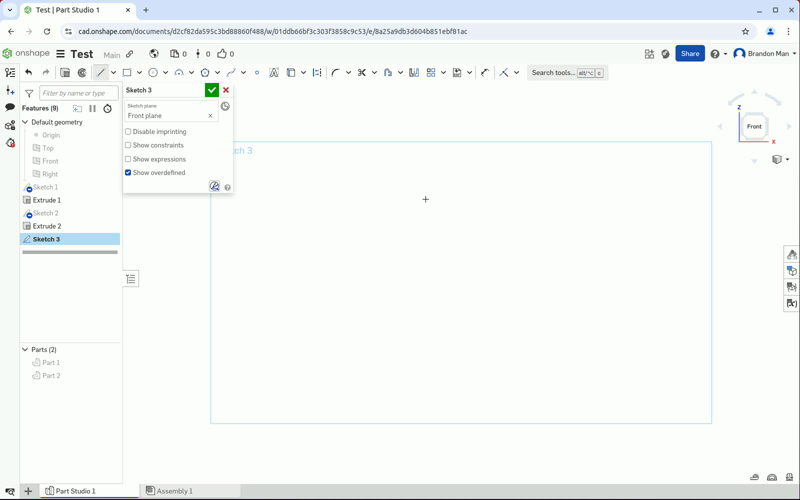
key_up(shift)
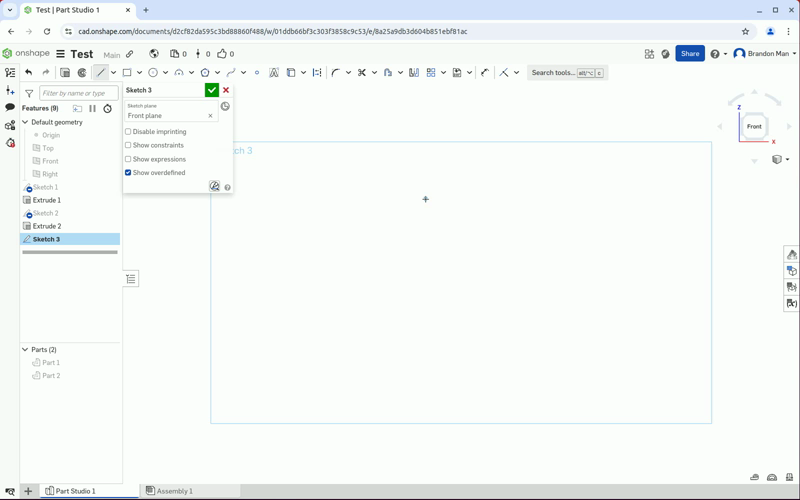
key_down(shift)
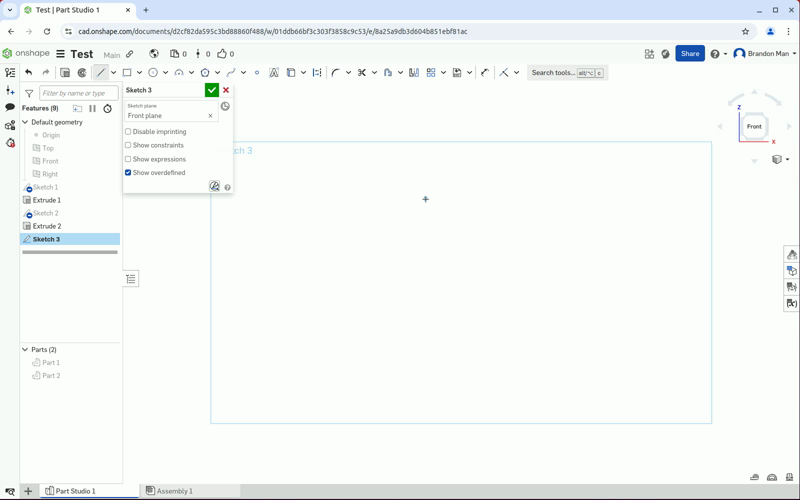
mouse_move(455, 198)
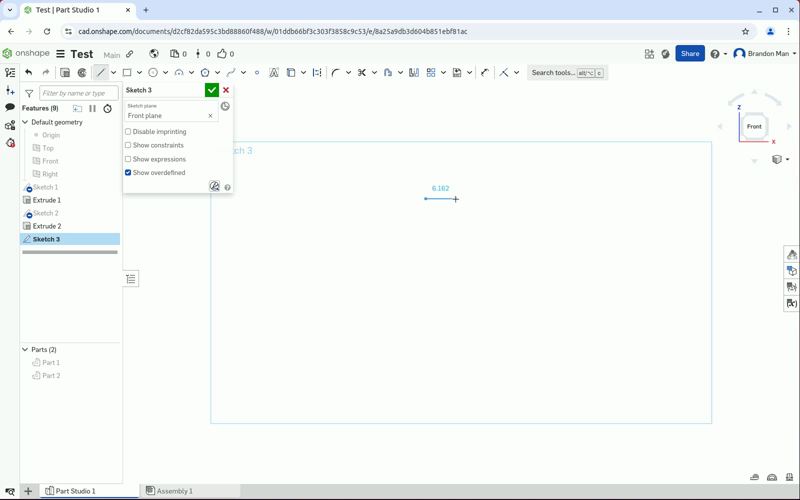
mouse_move(446, 198)
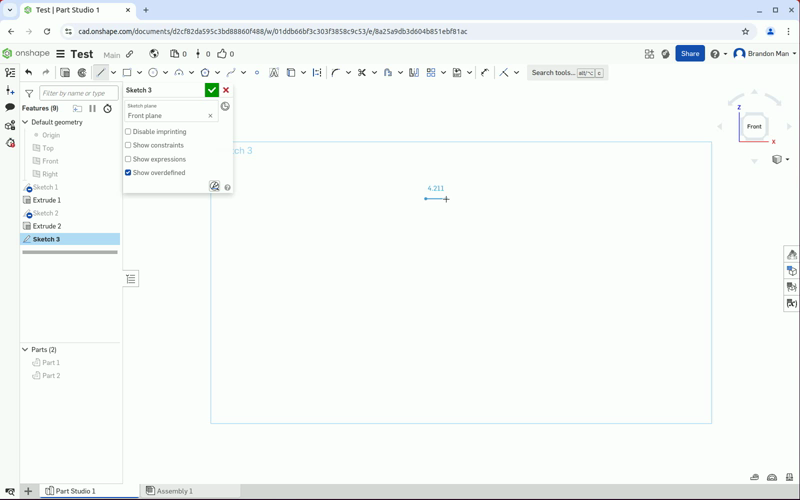
click(446, 198)
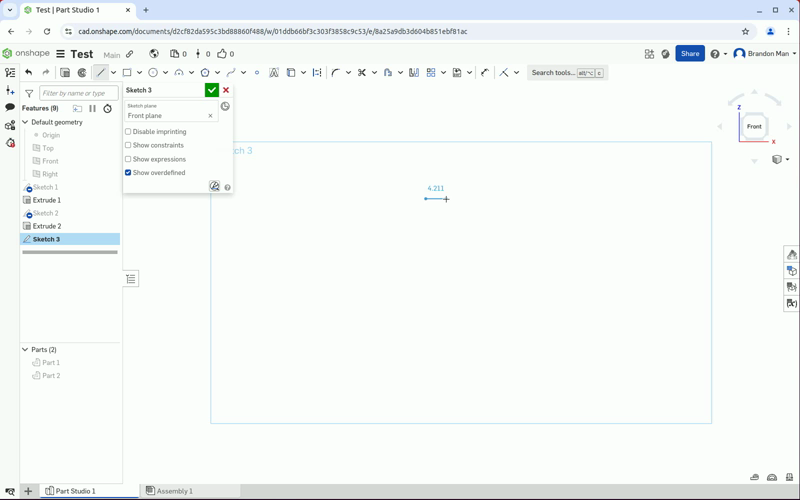
key_up(shift)
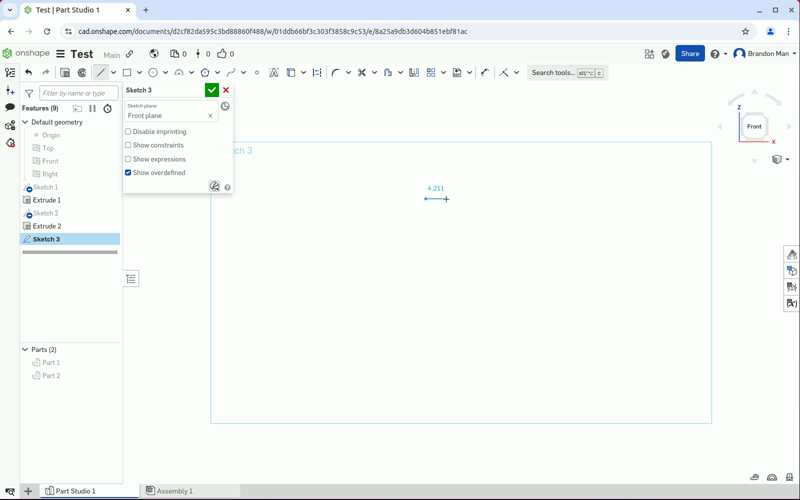
key_down(shift)
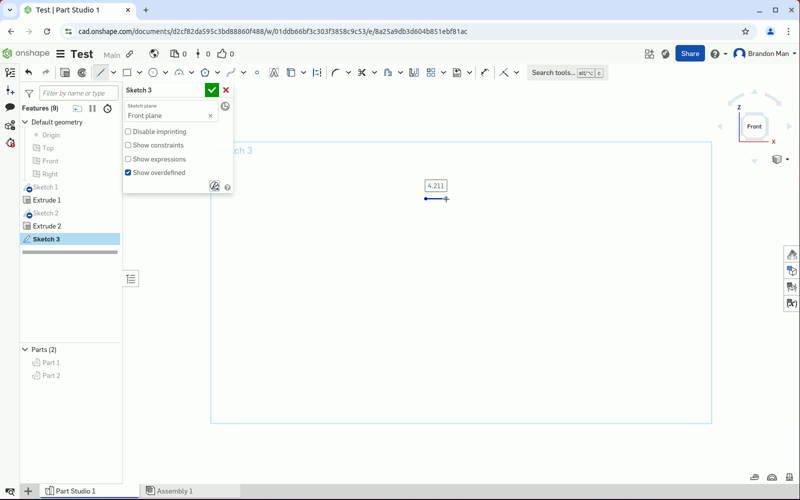
mouse_move(476, 198)
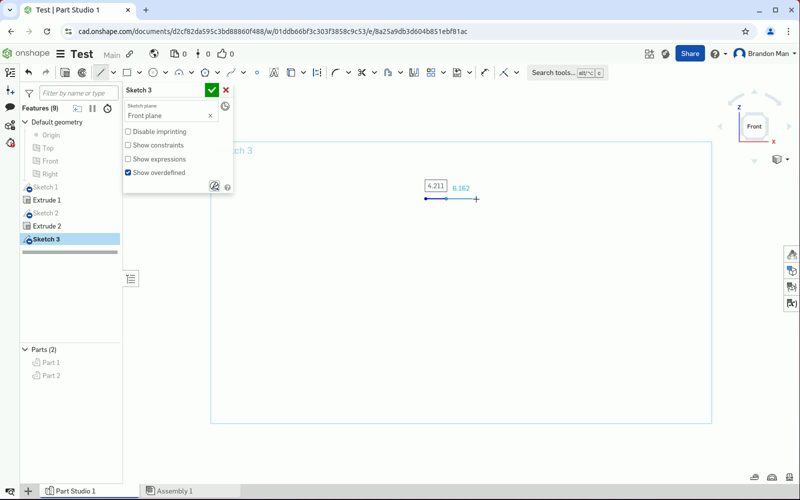
mouse_move(475, 198)
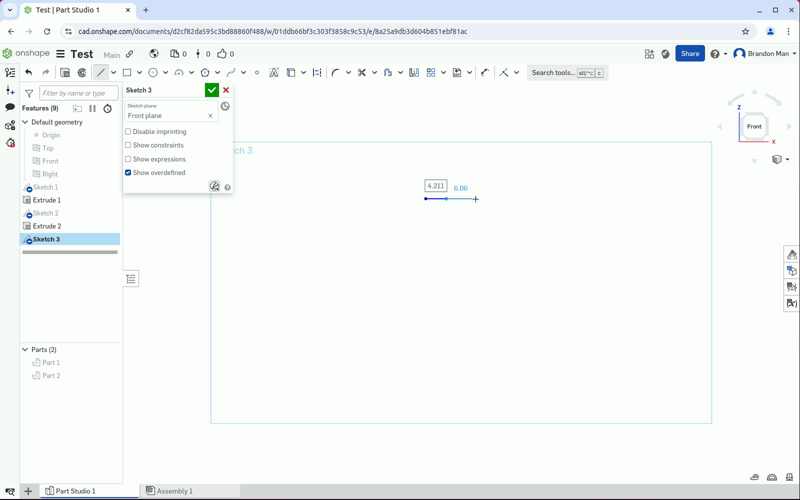
click(475, 198)
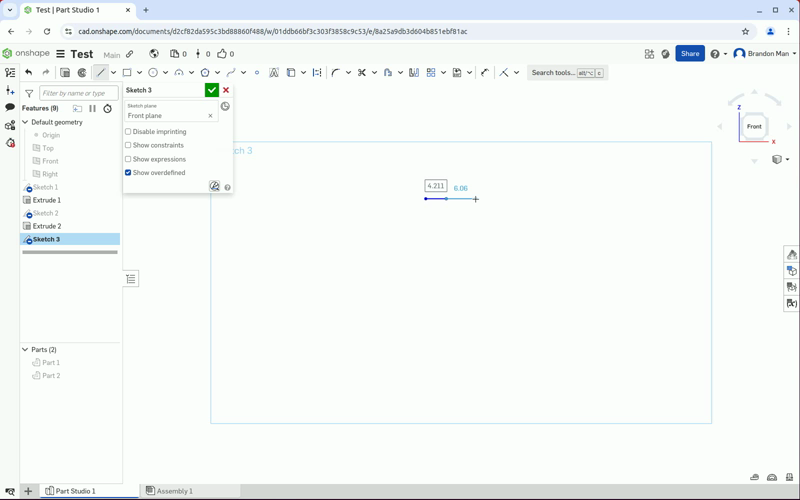
key_up(shift)
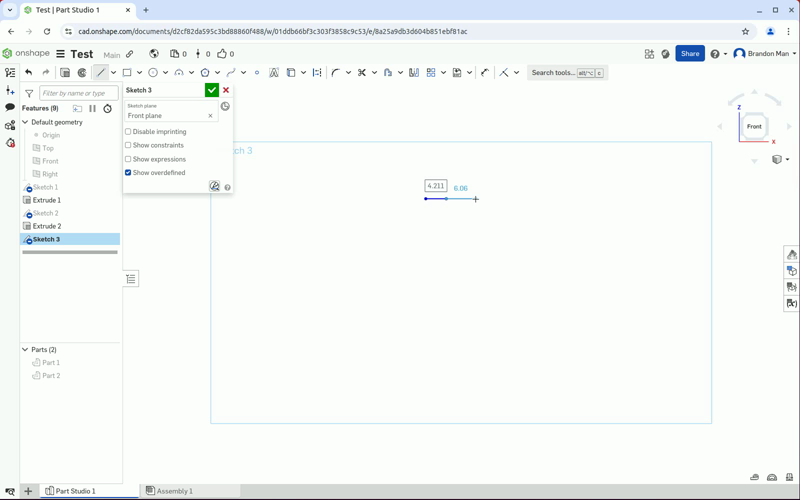
key_down(shift)
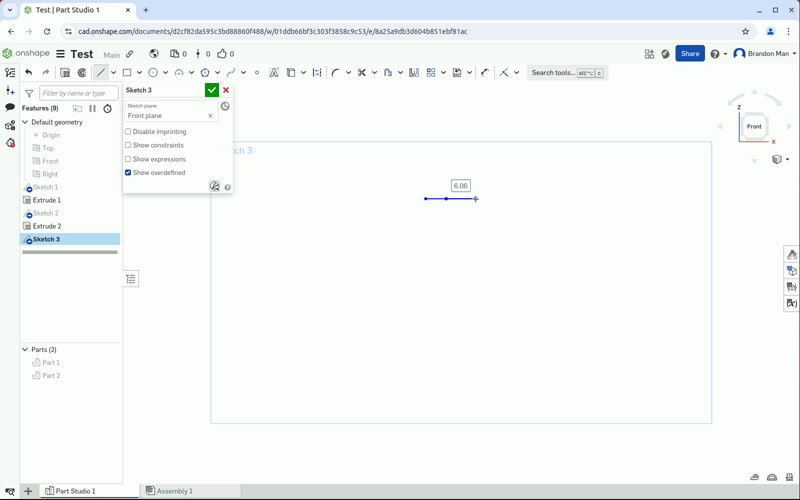
mouse_move(505, 198)
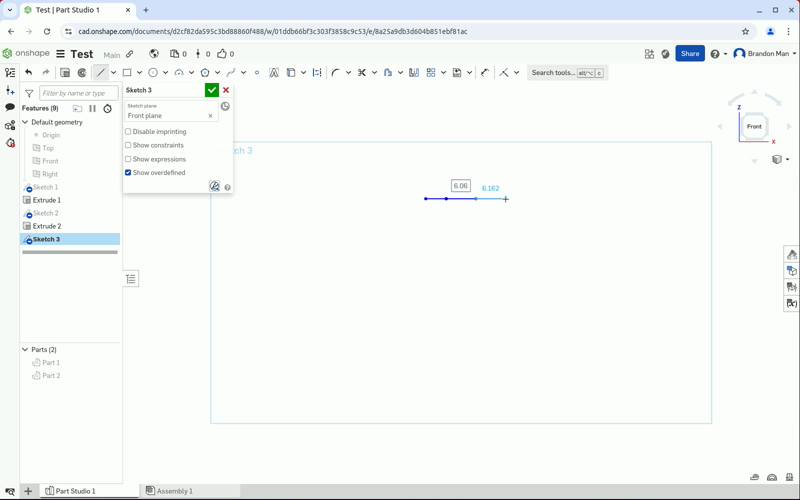
mouse_move(496, 198)
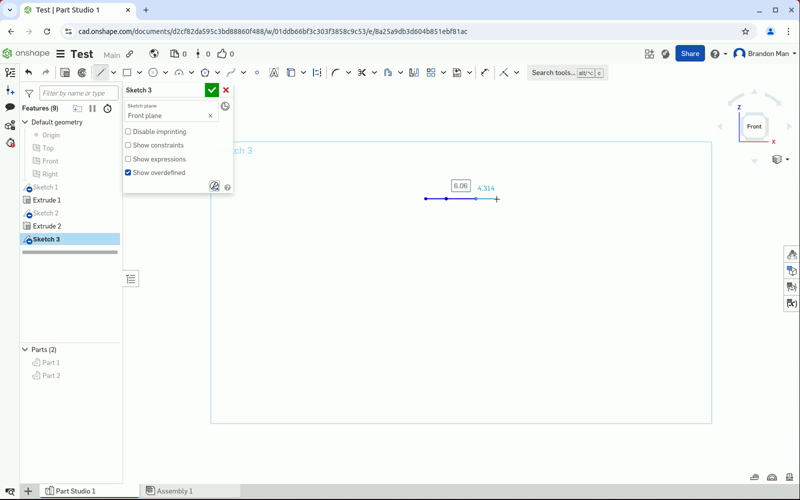
click(496, 198)
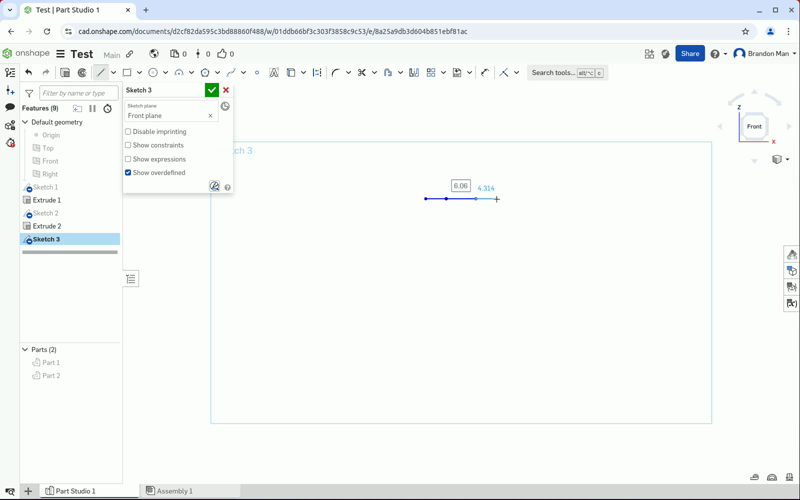
key_up(shift)
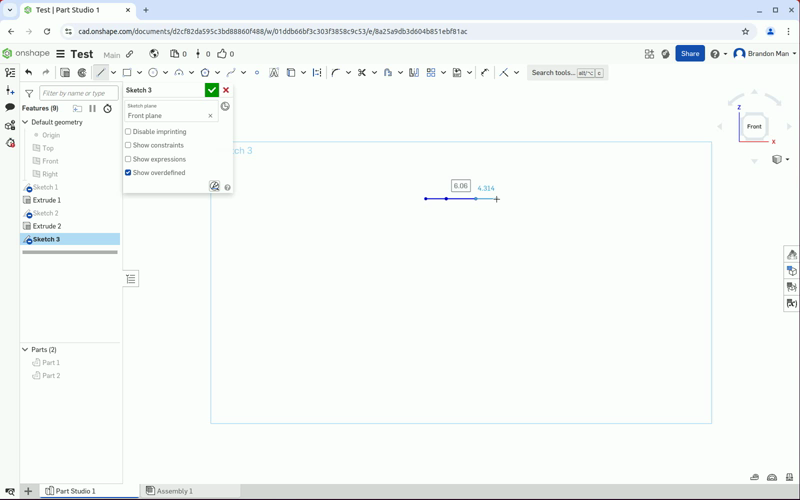
key_down(shift)
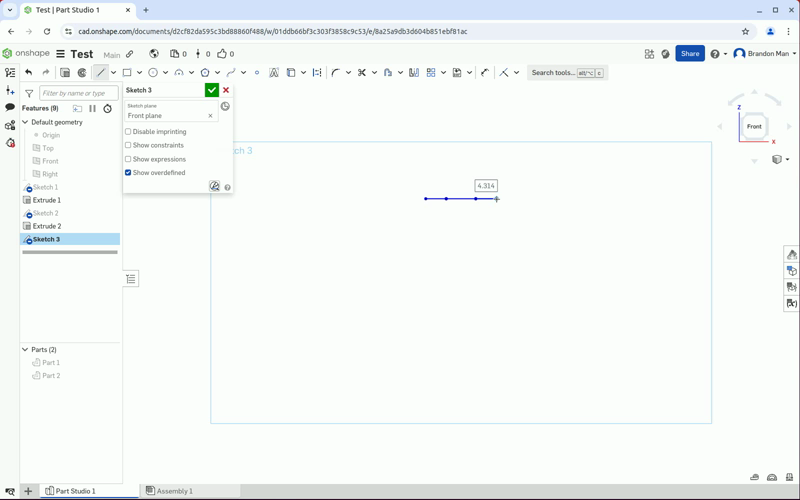
mouse_move(526, 198)
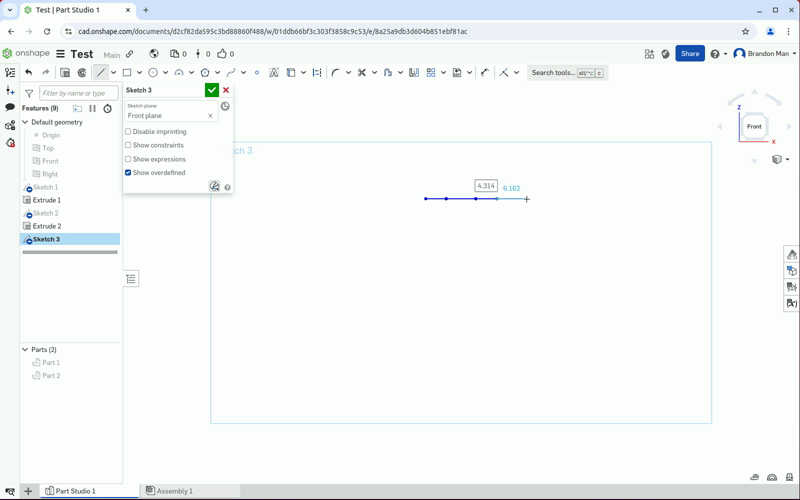
mouse_move(496, 170)
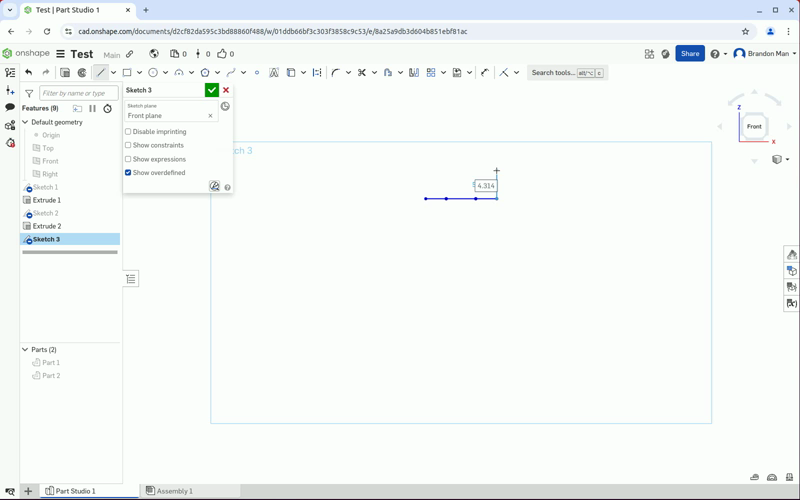
click(496, 170)
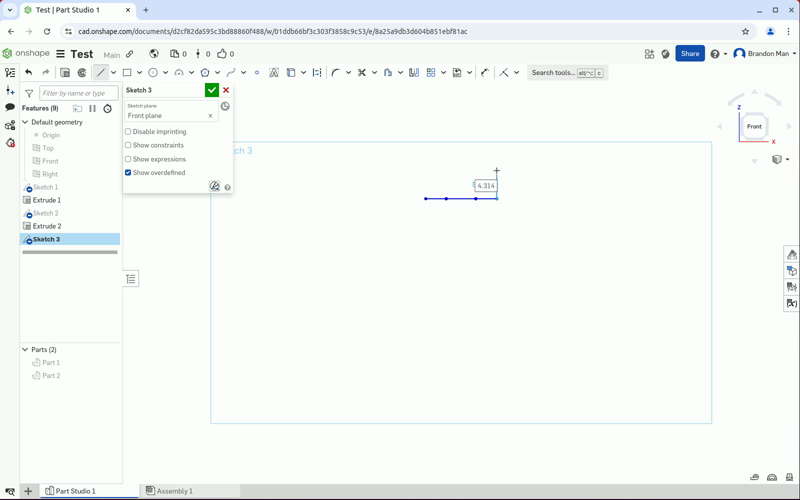
key_up(shift)
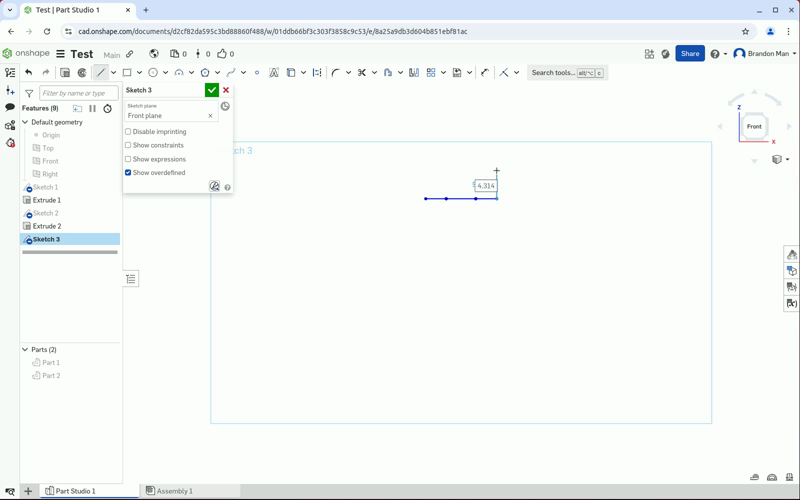
key_down(shift)
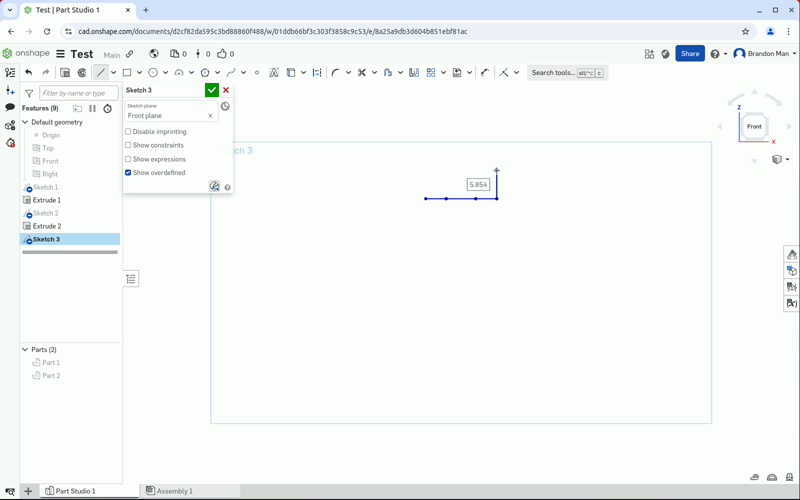
mouse_move(425, 170)
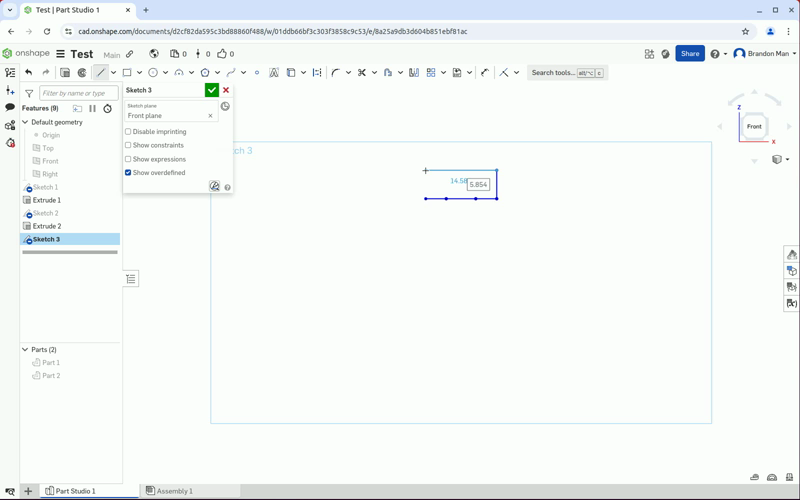
click(425, 170)
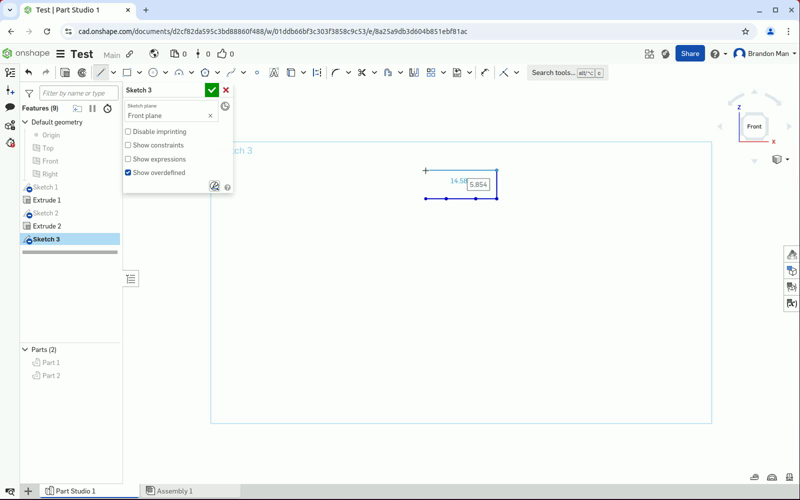
key_up(shift)
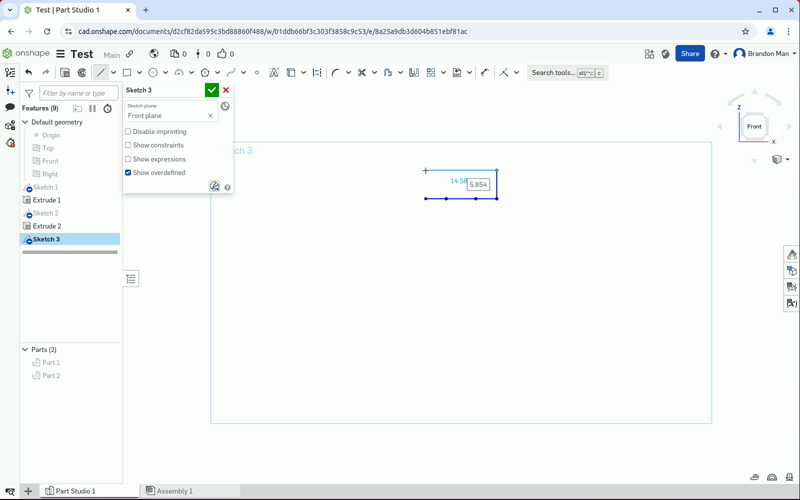
mouse_move(455, 170)
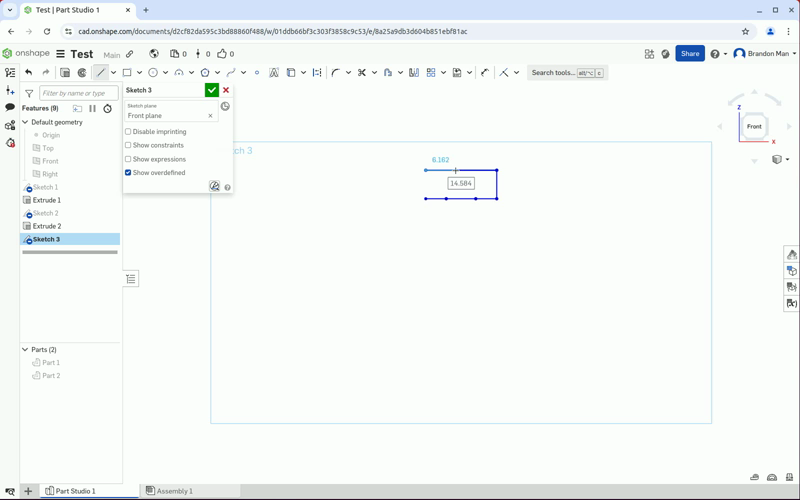
key_down(shift)
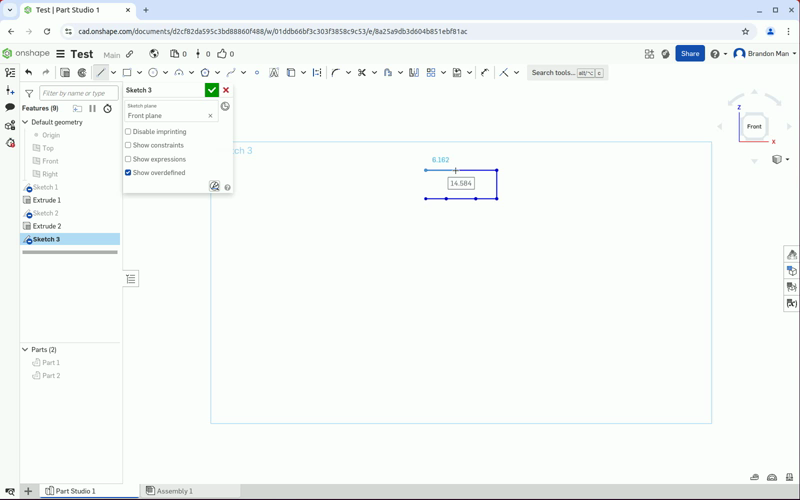
mouse_move(425, 198)
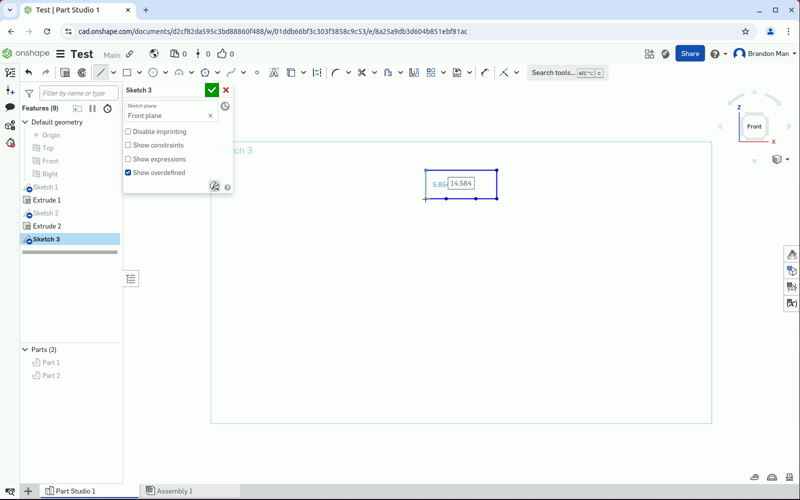
key_up(shift)
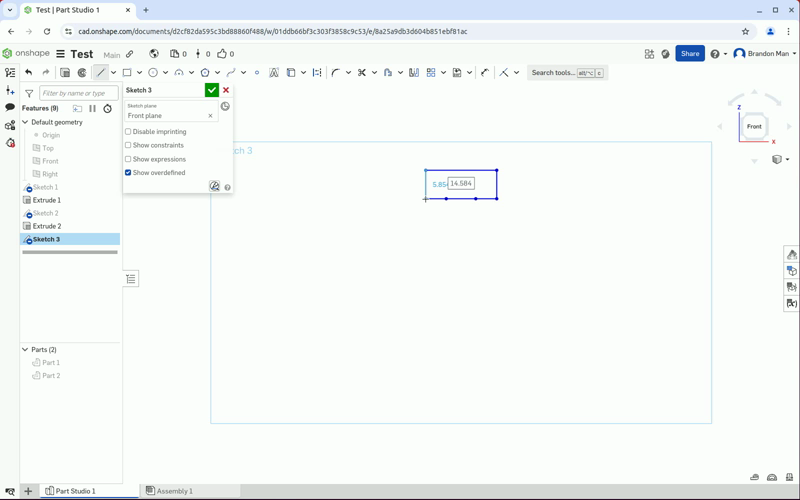
click(425, 198)
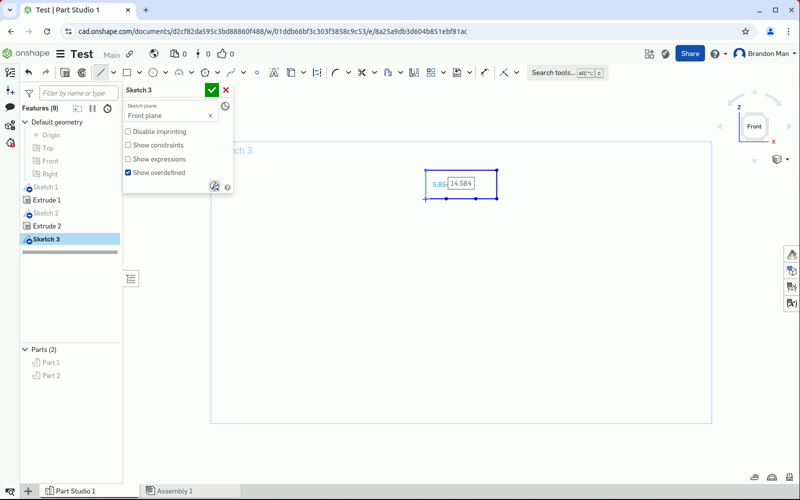
key(esc)
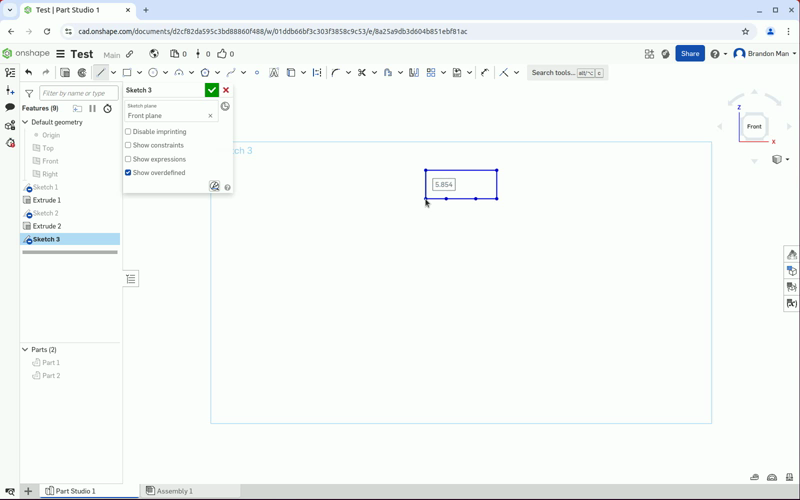
mouse_move(437, 173)
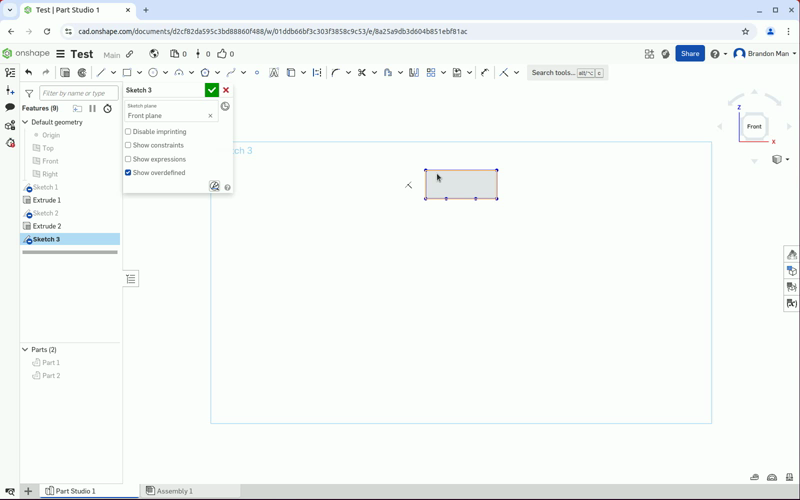
click(437, 173)
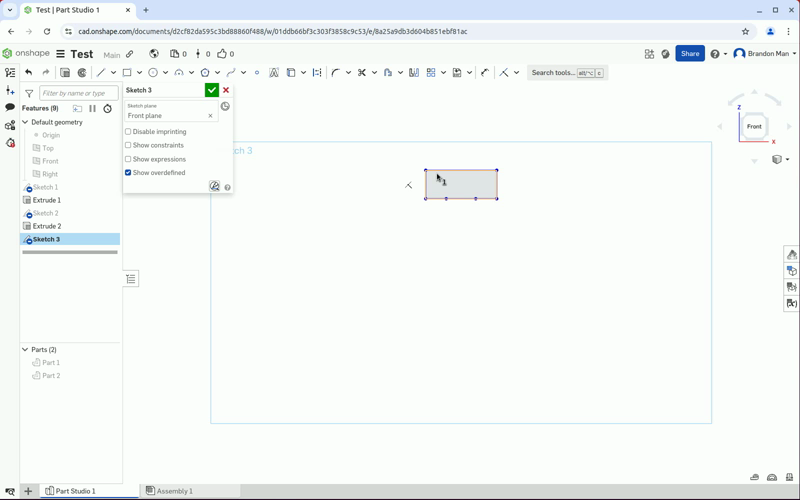
mouse_move(73, 352)
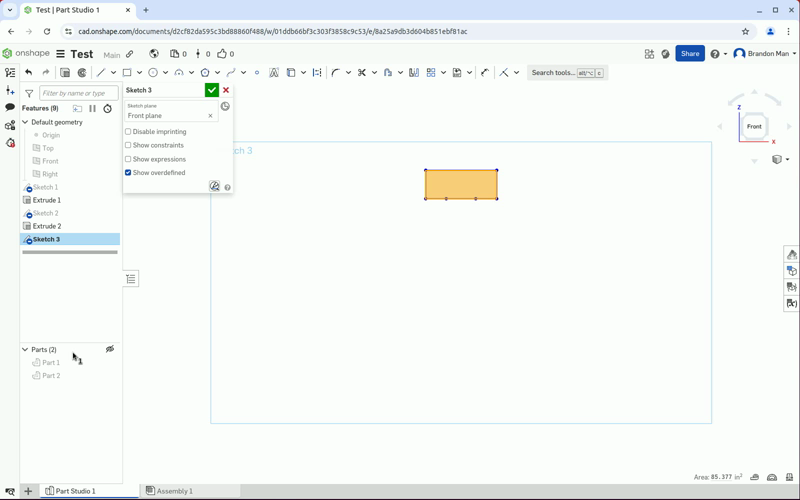
key(shift+y)
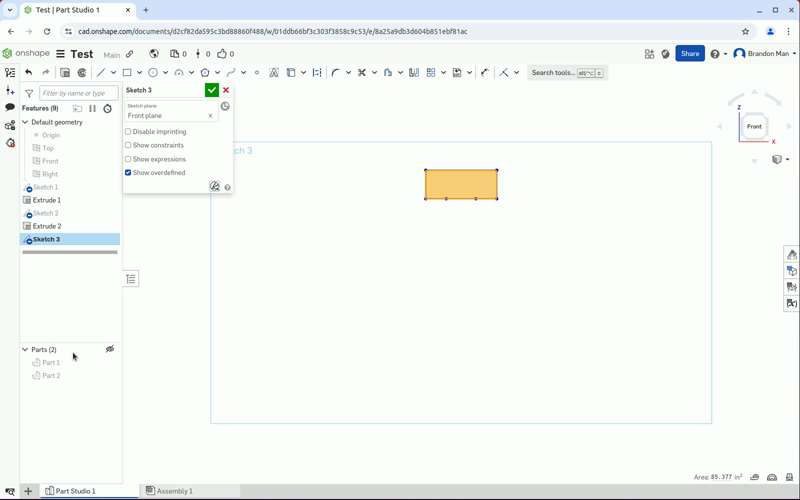
key(shift+e)
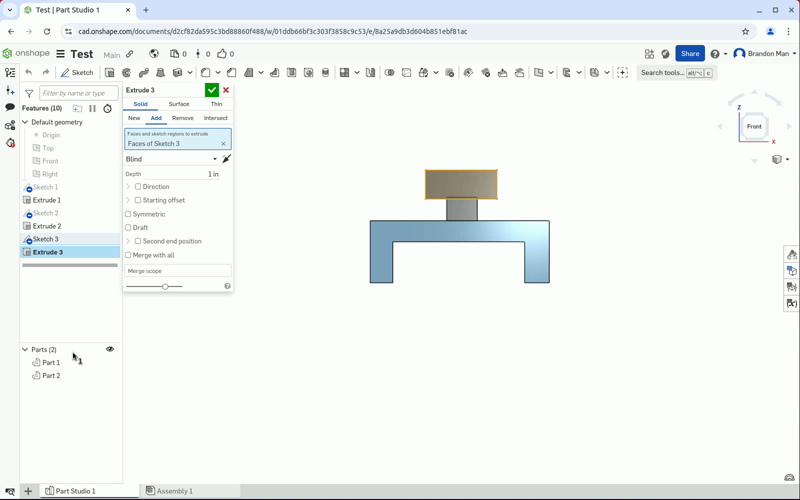
mouse_move(143, 106)
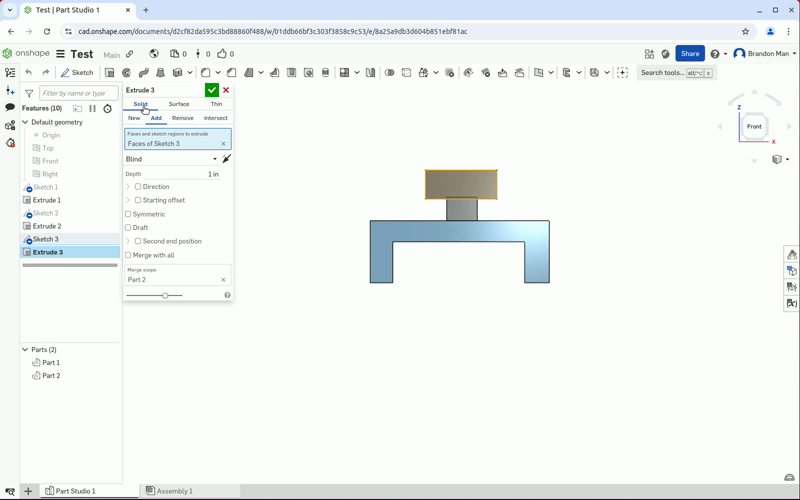
click(143, 106)
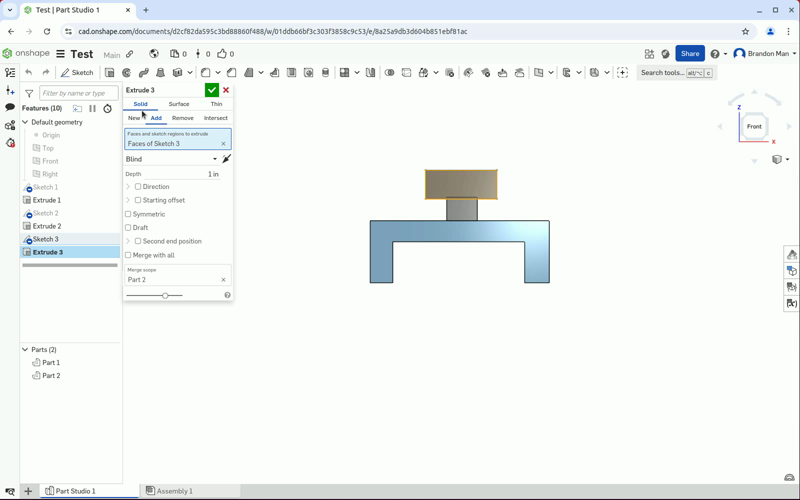
mouse_move(137, 120)
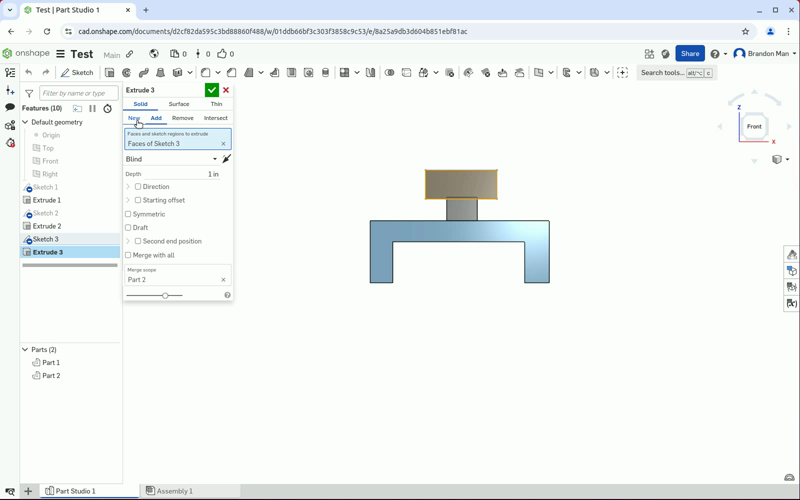
click(137, 120)
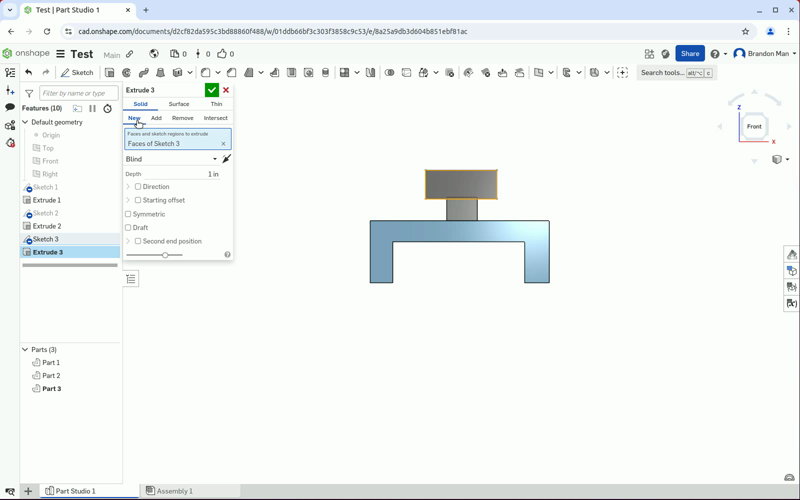
key(tab, 4)
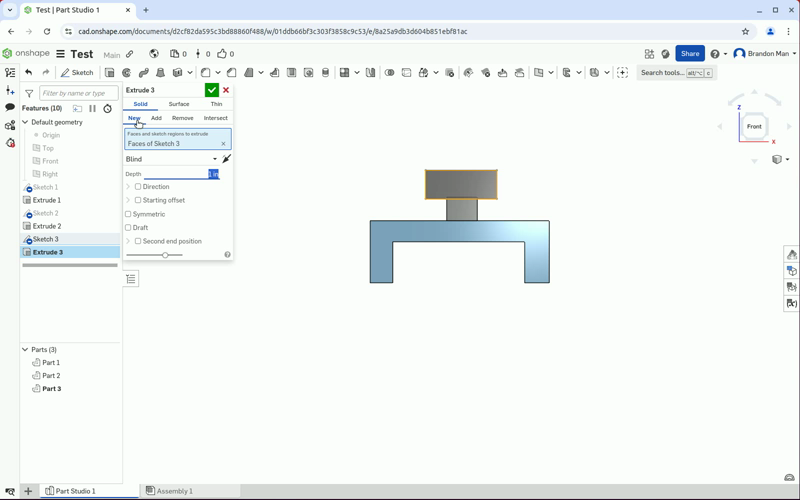
text(3.129)
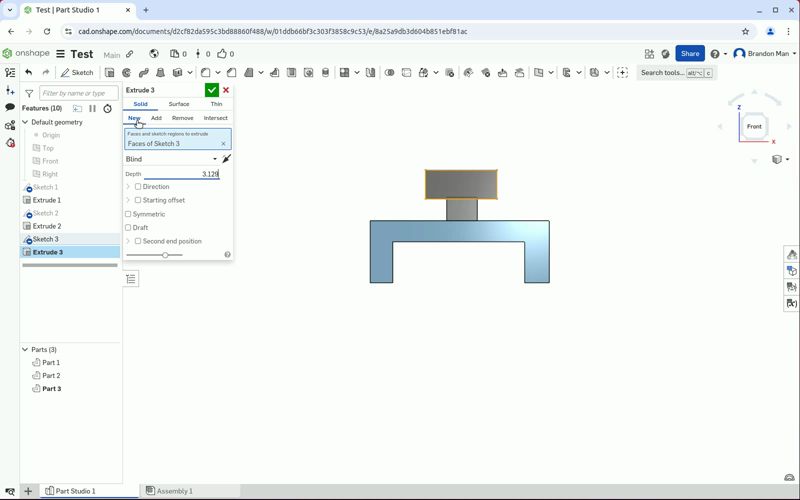
key(enter)
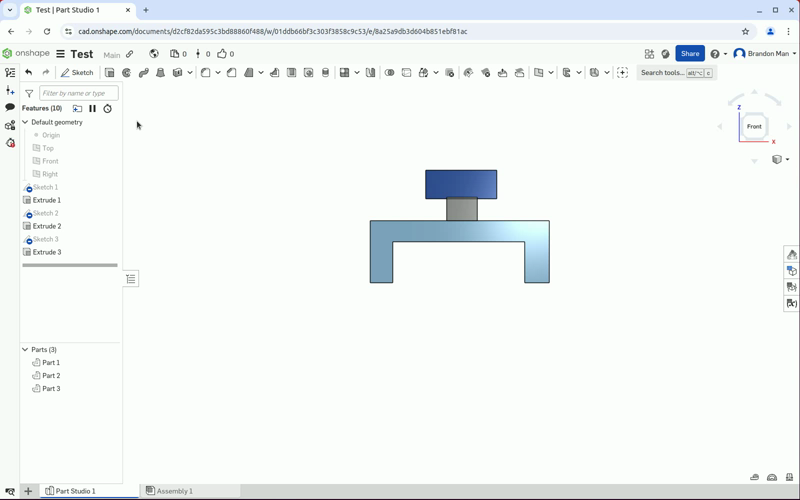
key(shift+h)
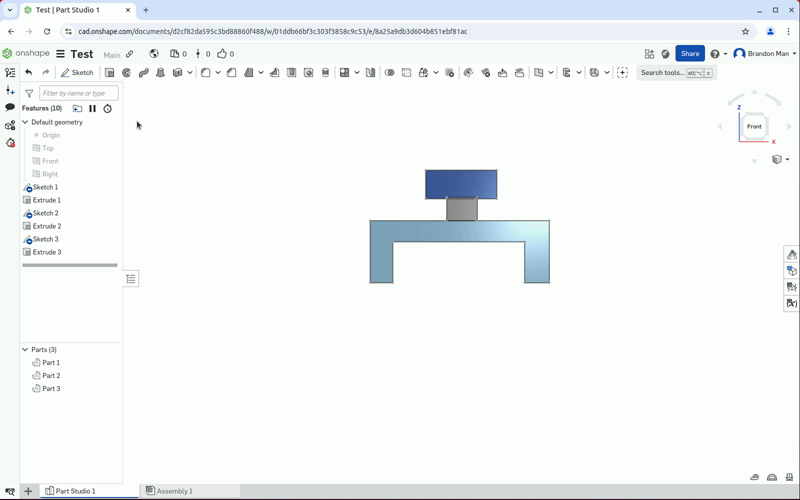
key(shift+h)
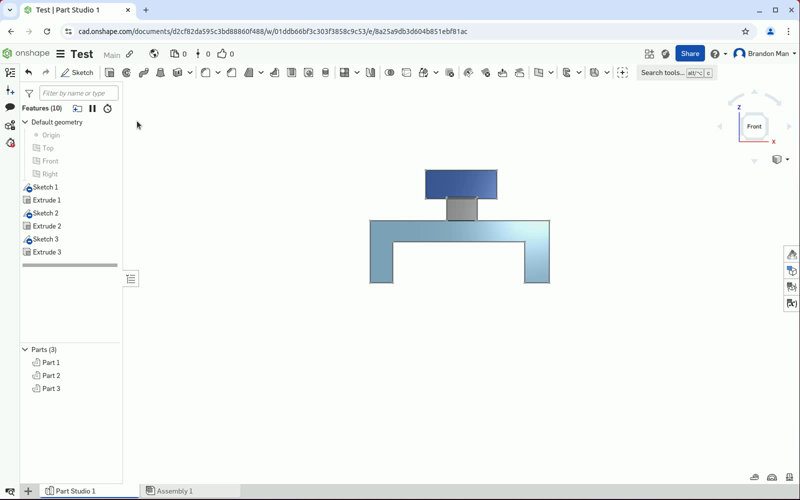
key(shift+7)
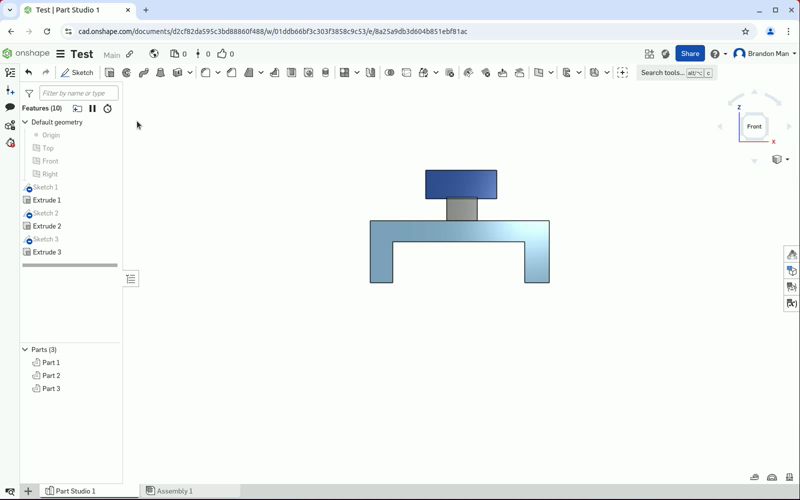
key(left, 2)
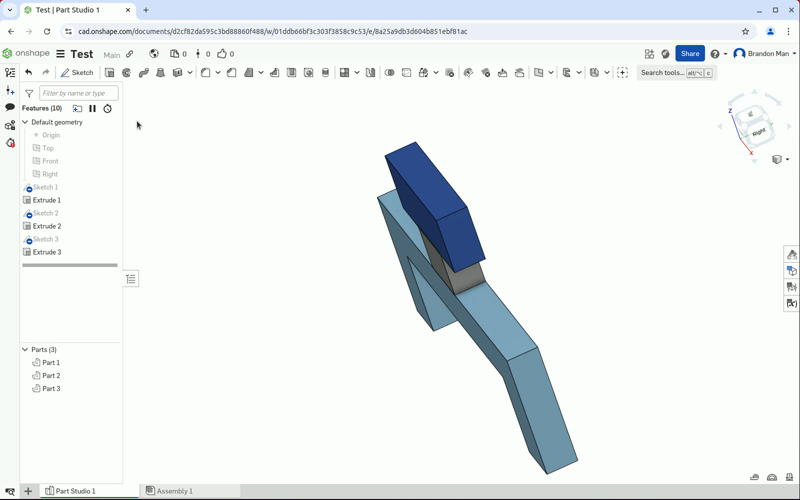
key(down, 2)
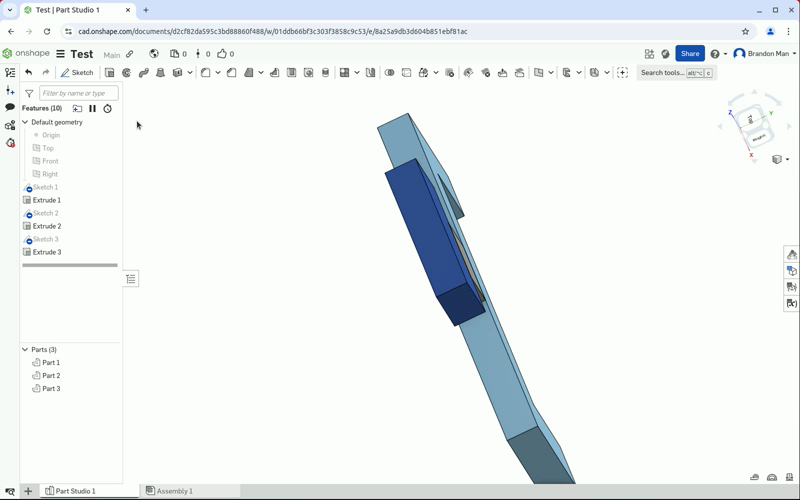
key(up, 2)
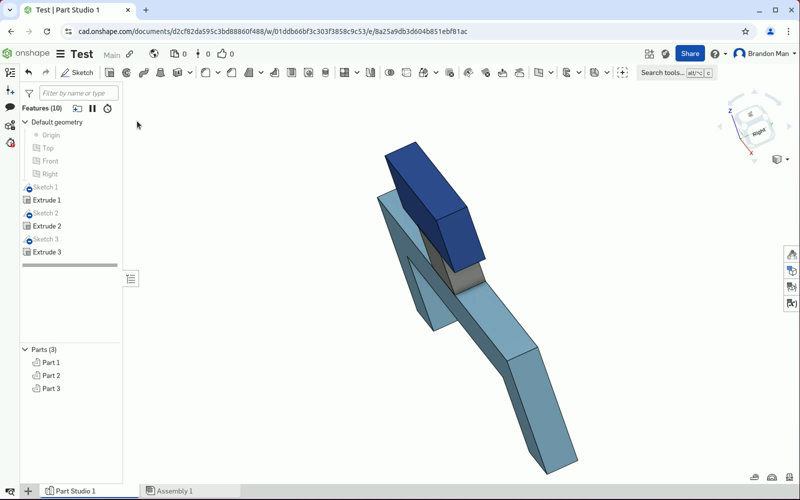
key(right, 2)
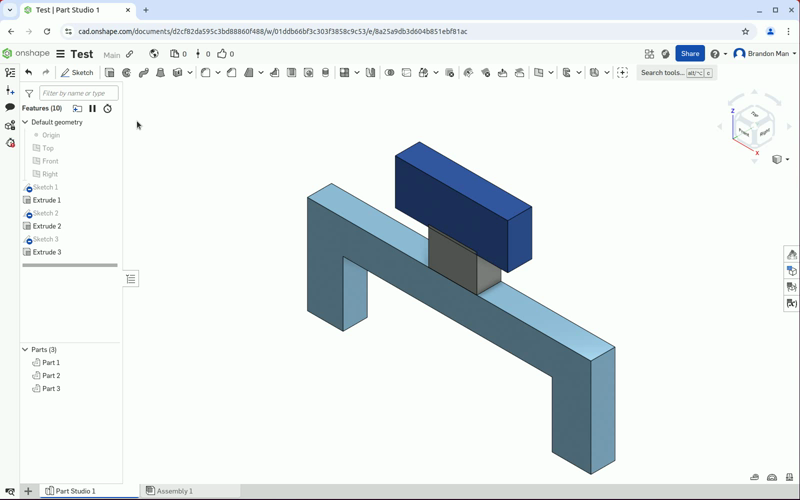
mouse_move(73, 189)
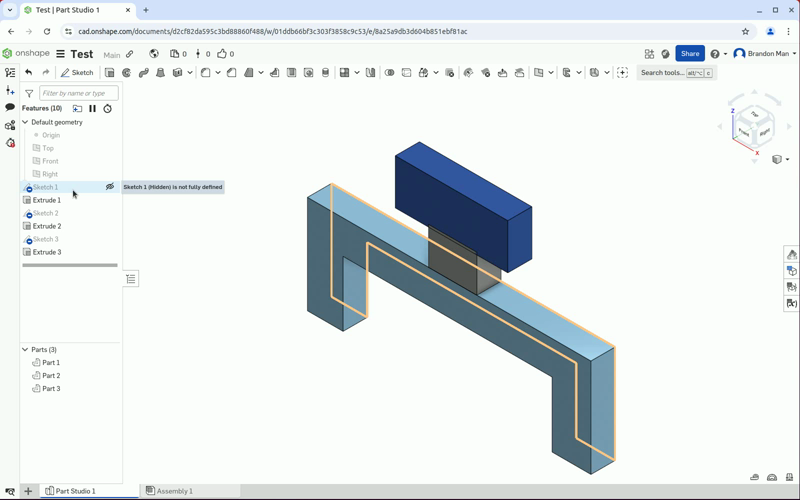
click(73, 189)